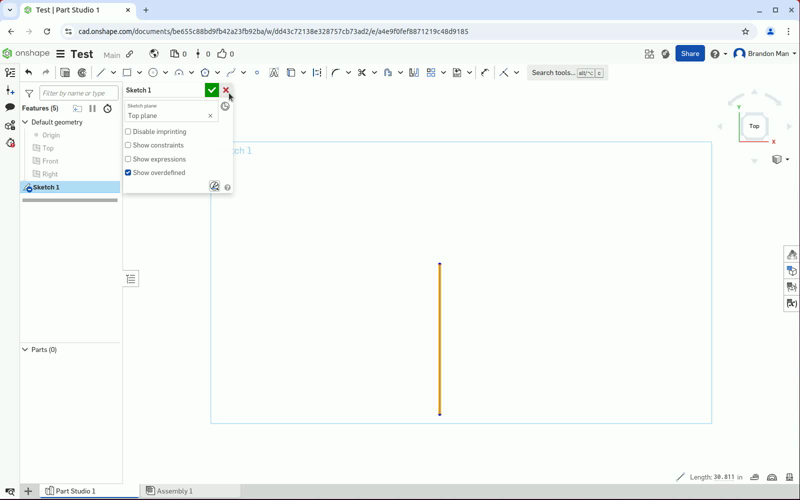
key(shift+h)
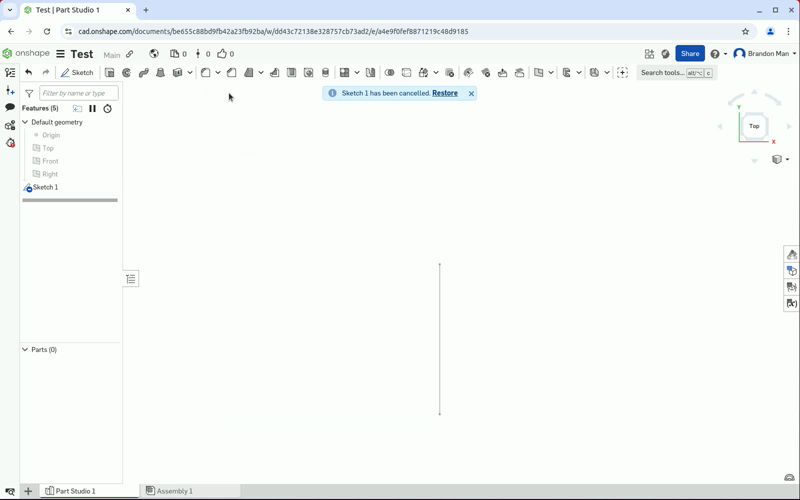
key(shift+s)
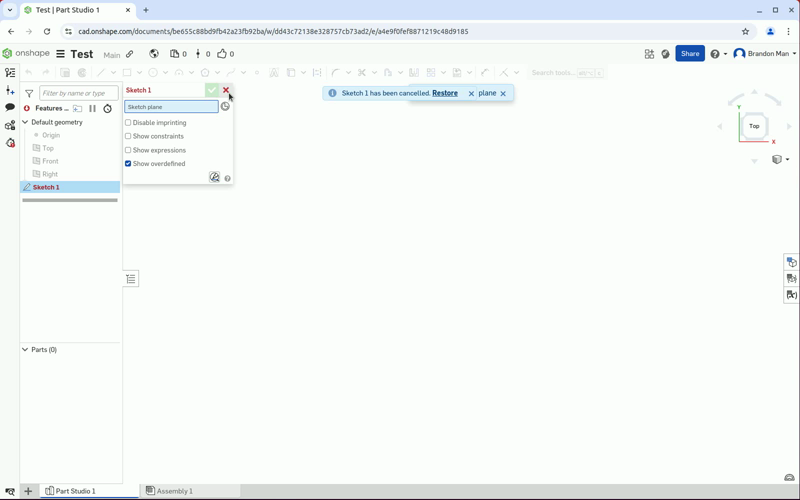
mouse_move(73, 150)
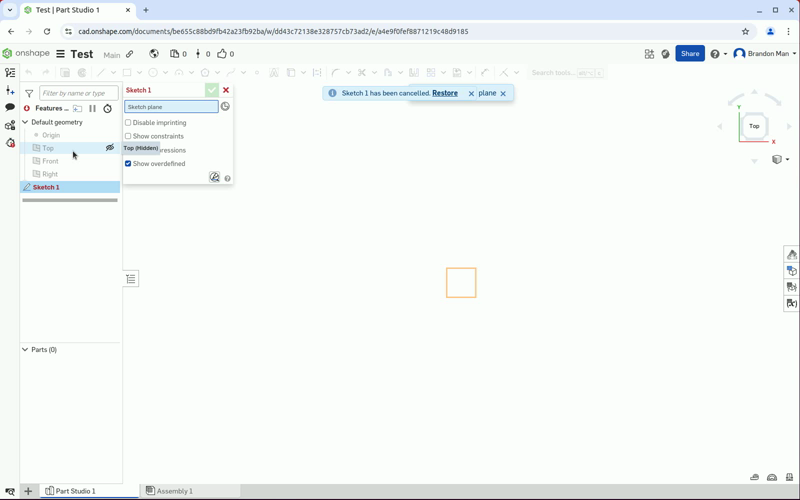
click(73, 150)
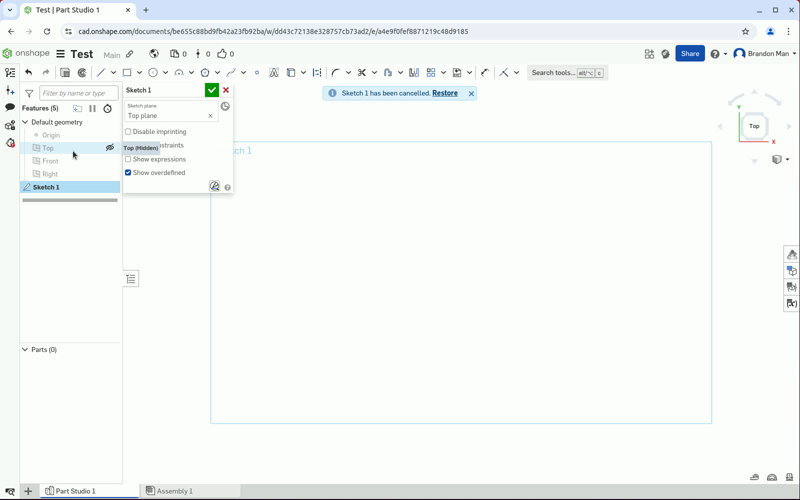
mouse_move(73, 352)
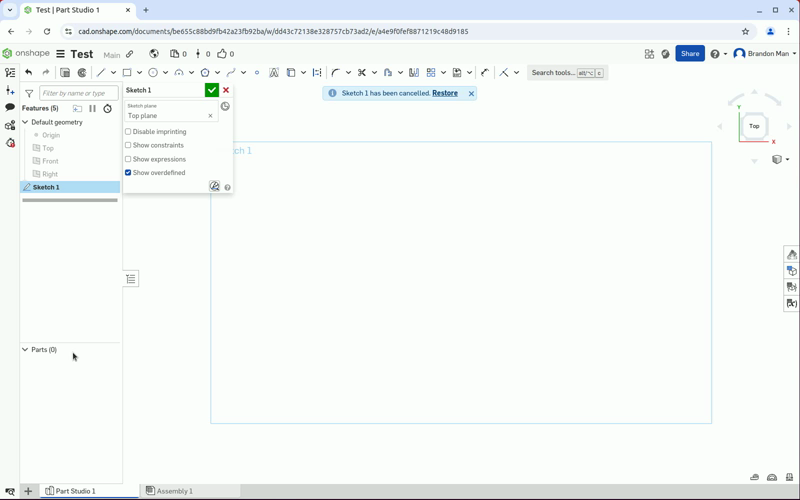
key(y)
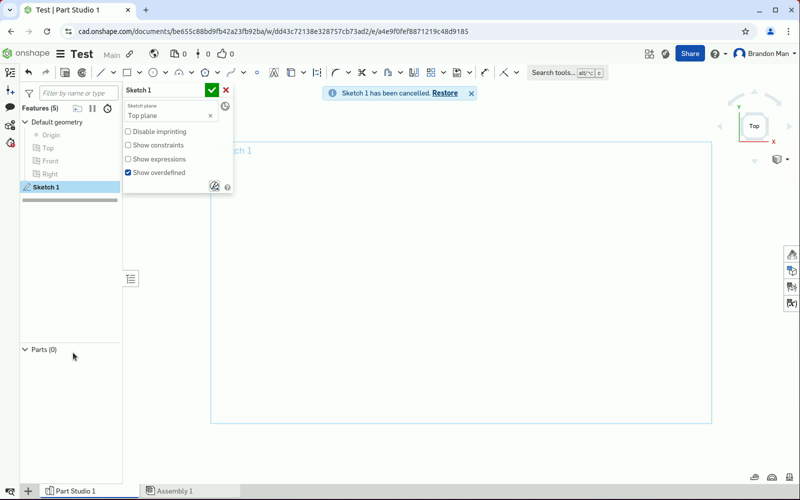
key(l)
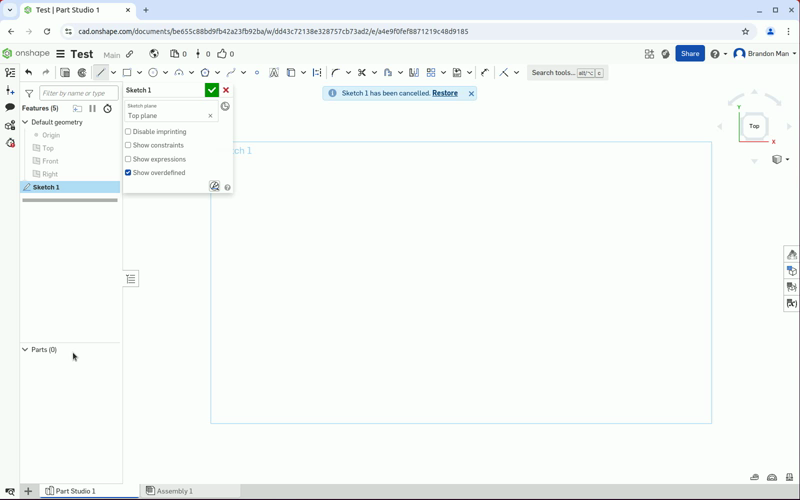
key_down(shift)
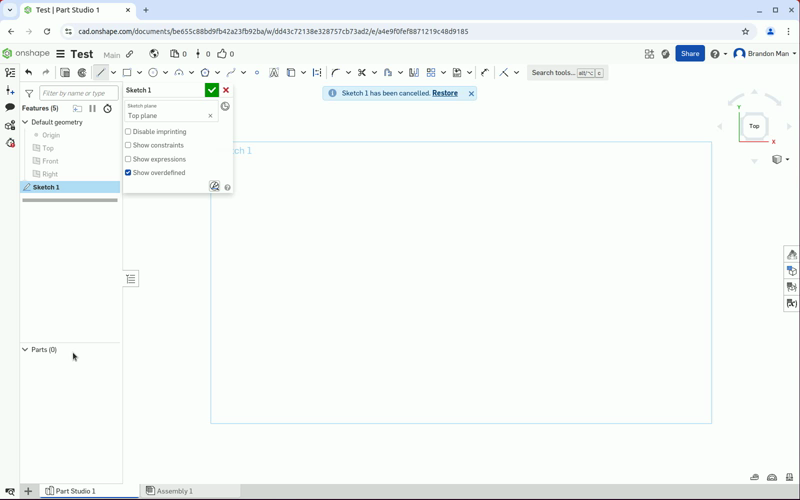
mouse_move(348, 351)
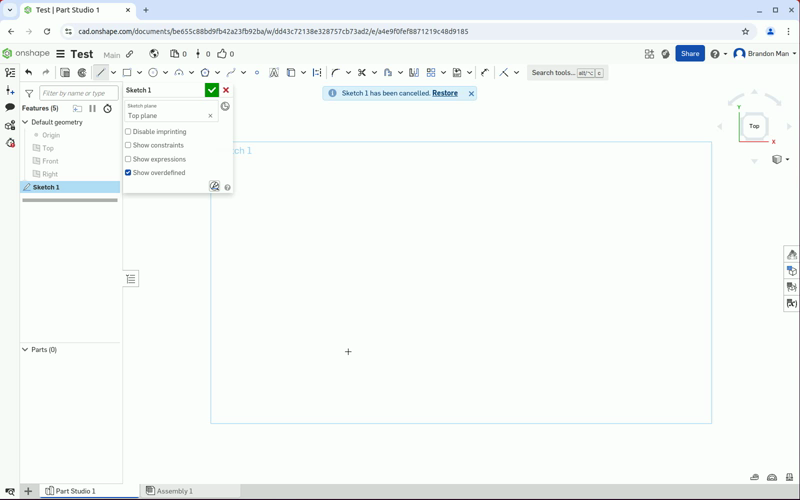
click(348, 351)
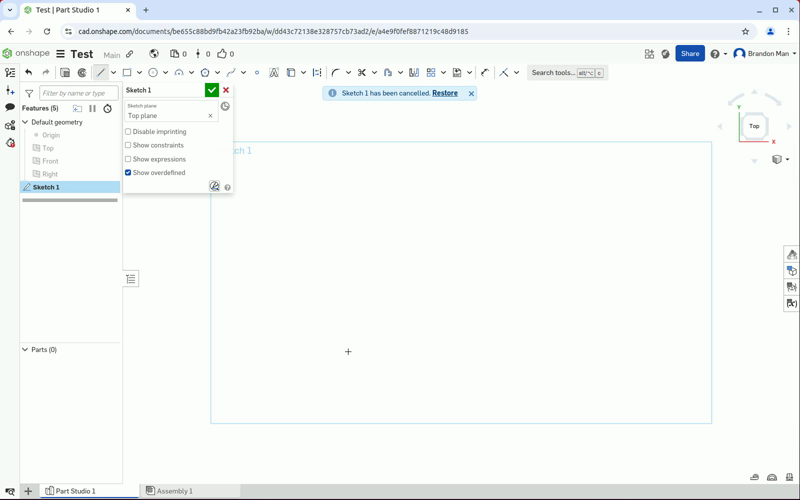
key_up(shift)
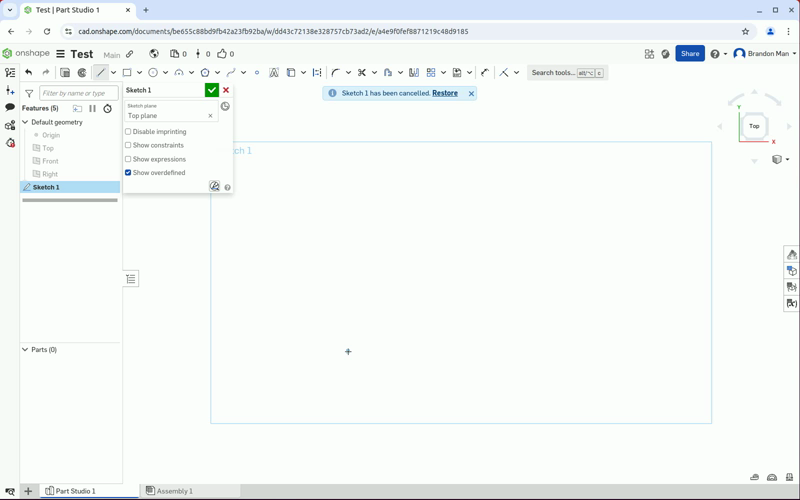
key_down(shift)
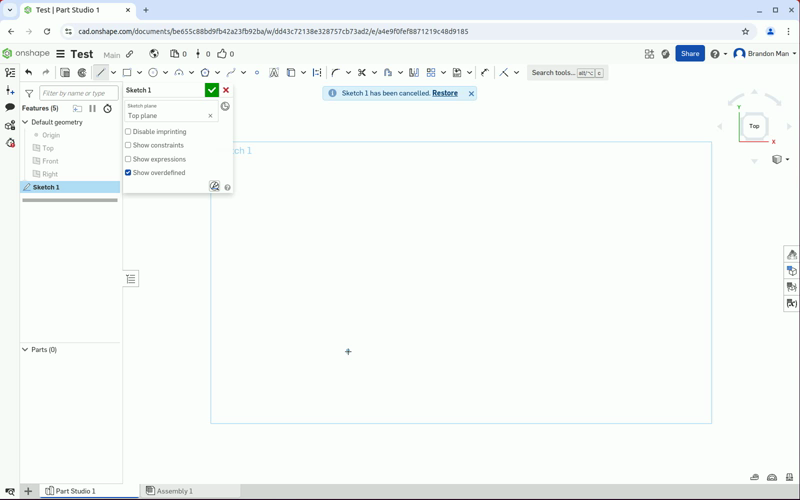
mouse_move(572, 351)
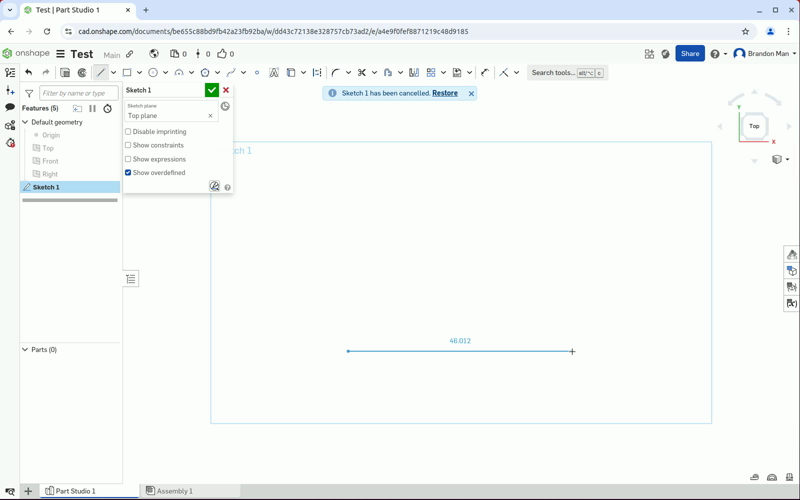
click(572, 351)
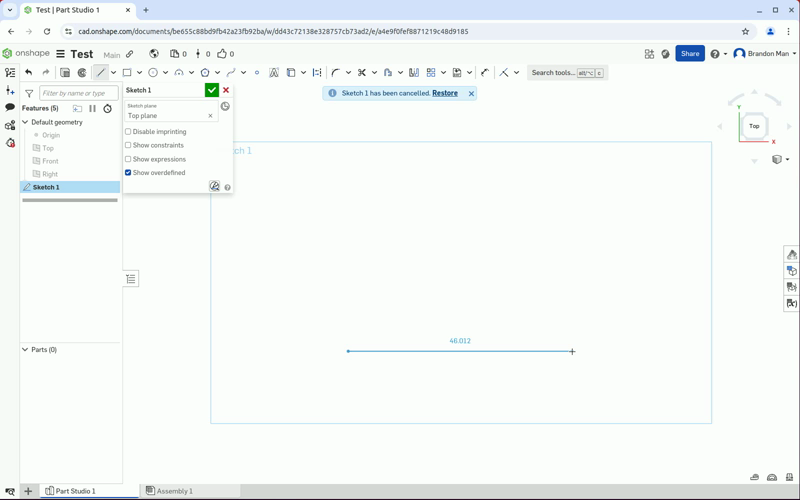
key_up(shift)
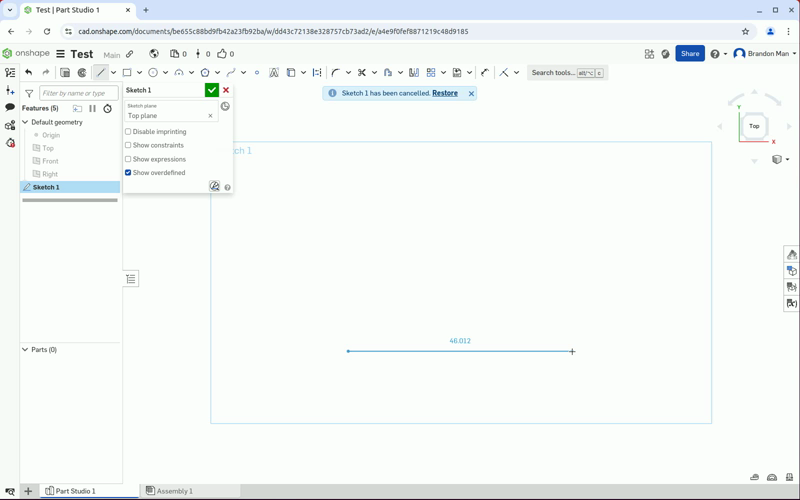
key_down(shift)
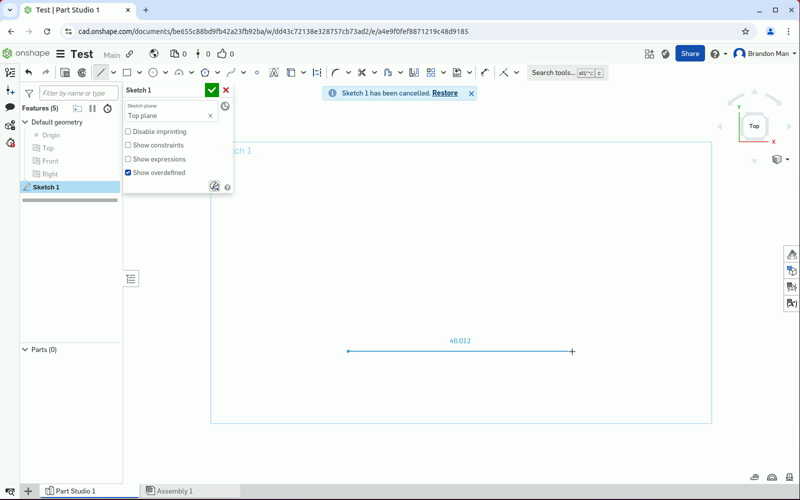
mouse_move(572, 216)
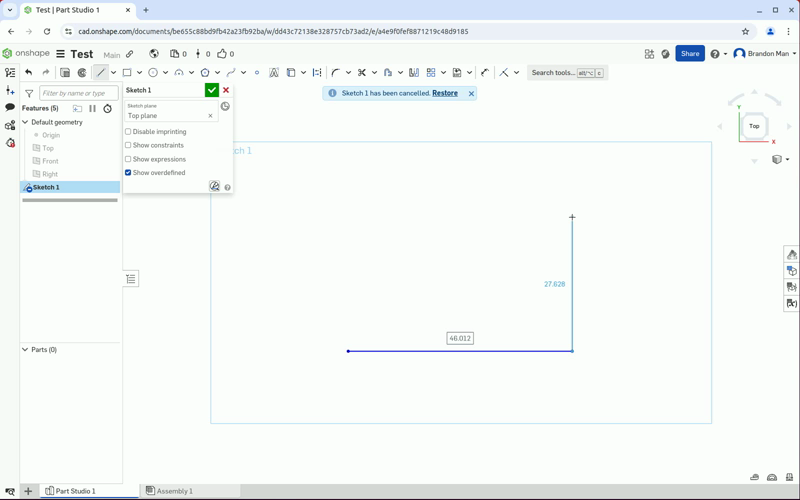
click(572, 216)
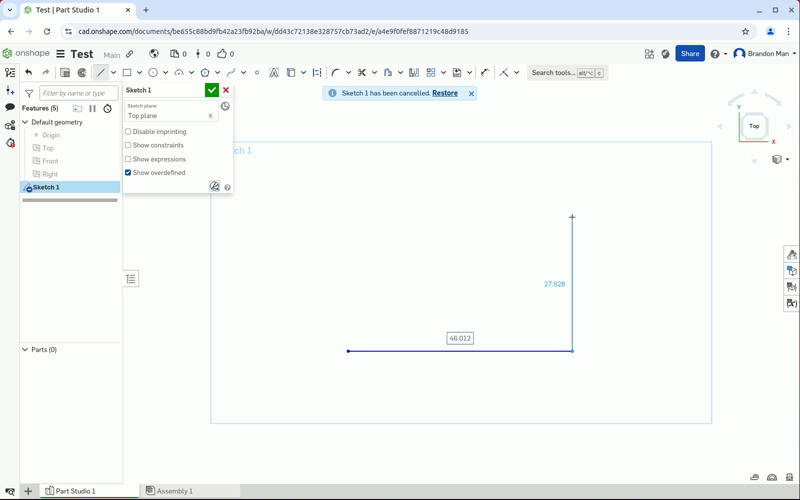
key_up(shift)
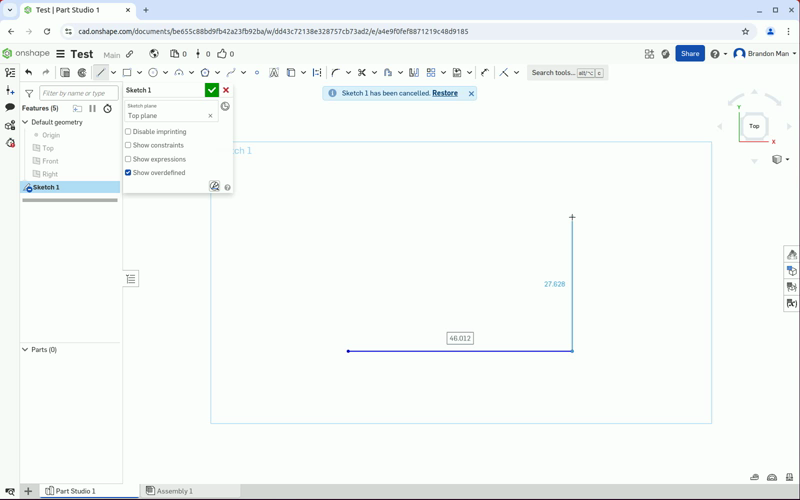
key_down(shift)
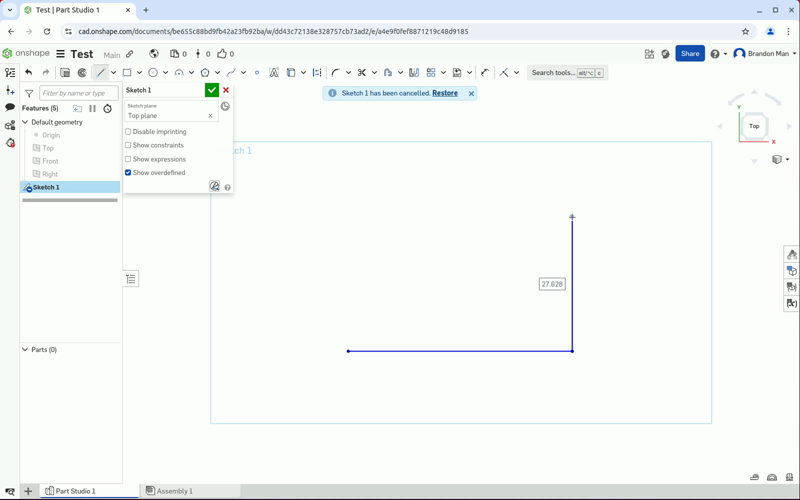
mouse_move(348, 216)
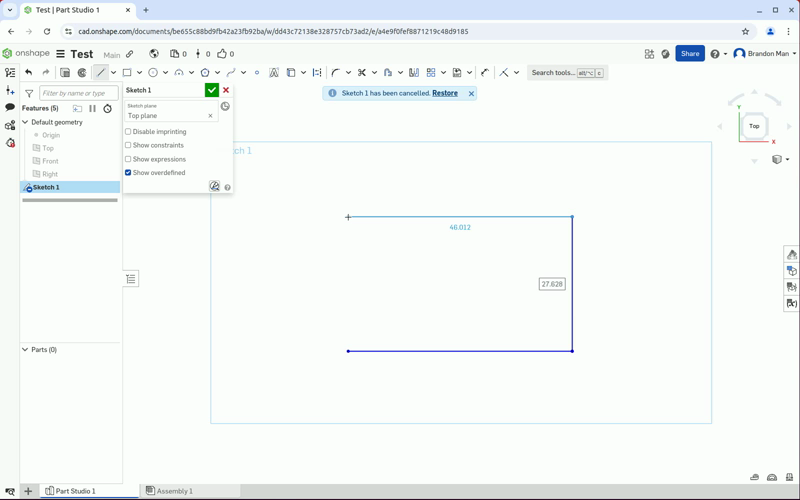
click(348, 216)
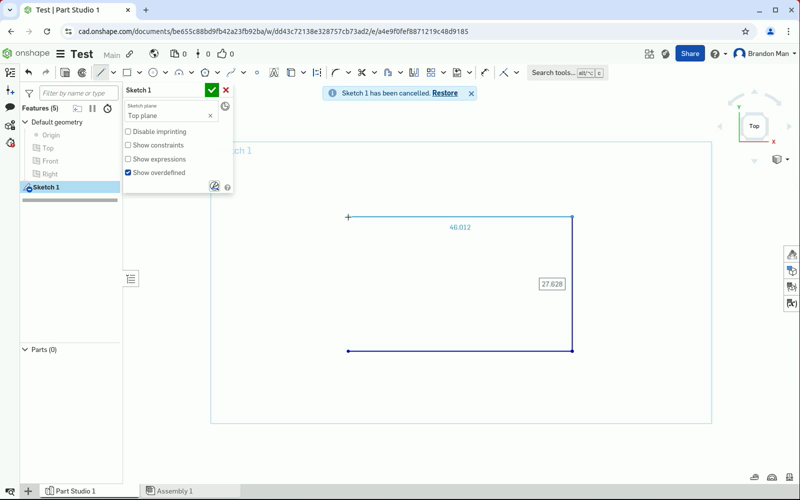
key_up(shift)
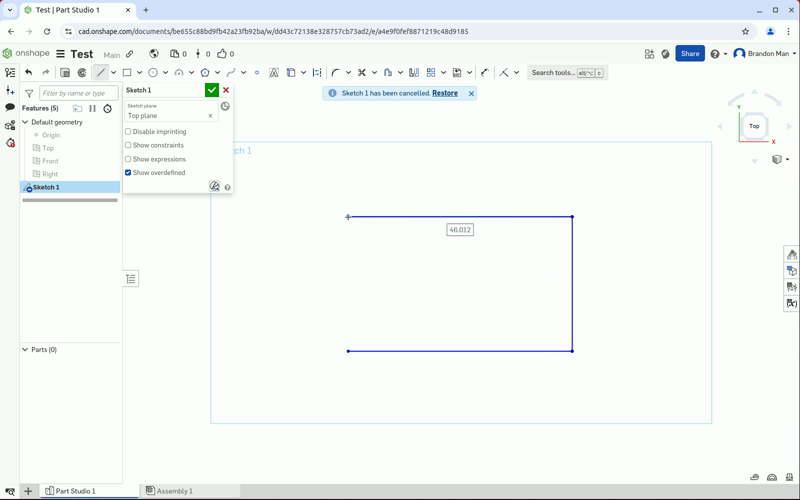
key_down(shift)
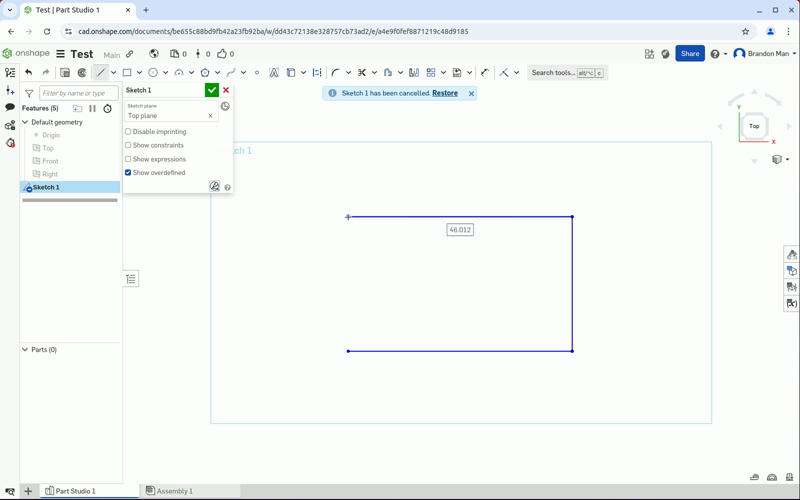
mouse_move(348, 351)
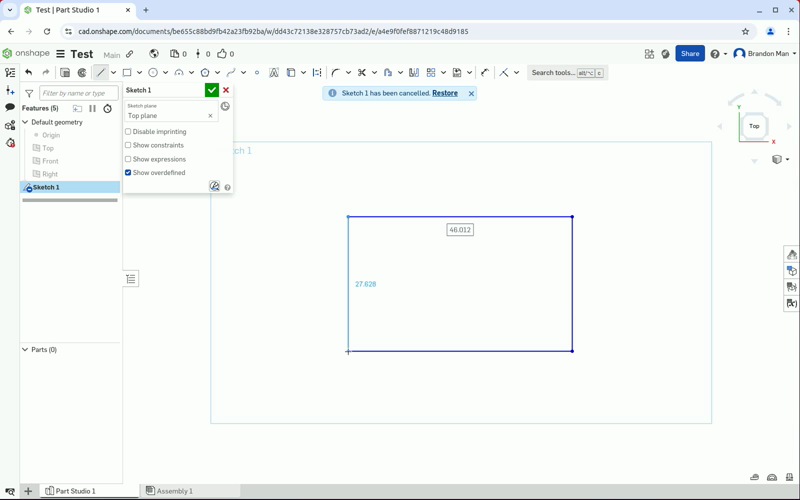
key_up(shift)
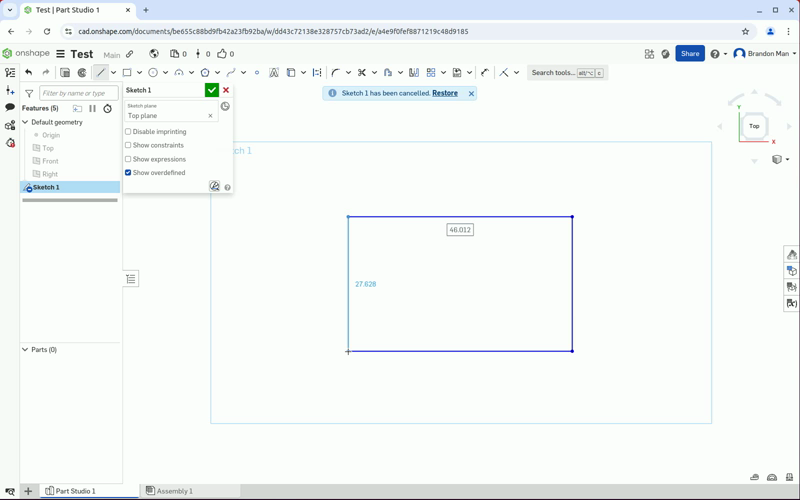
click(348, 351)
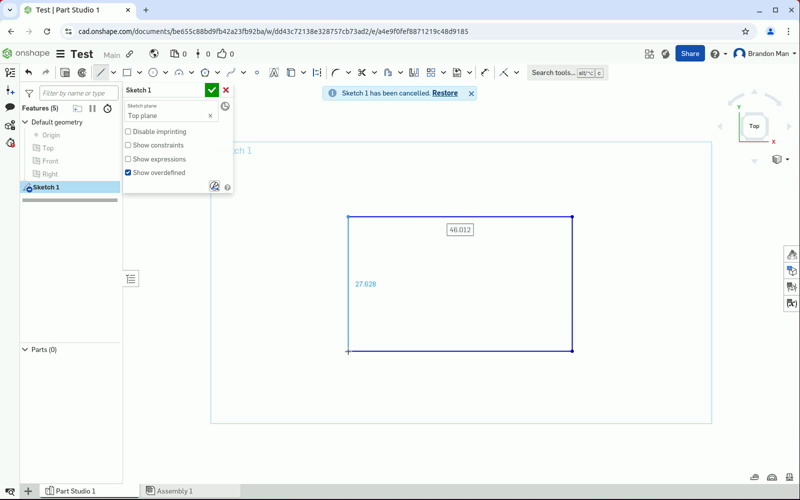
key(esc)
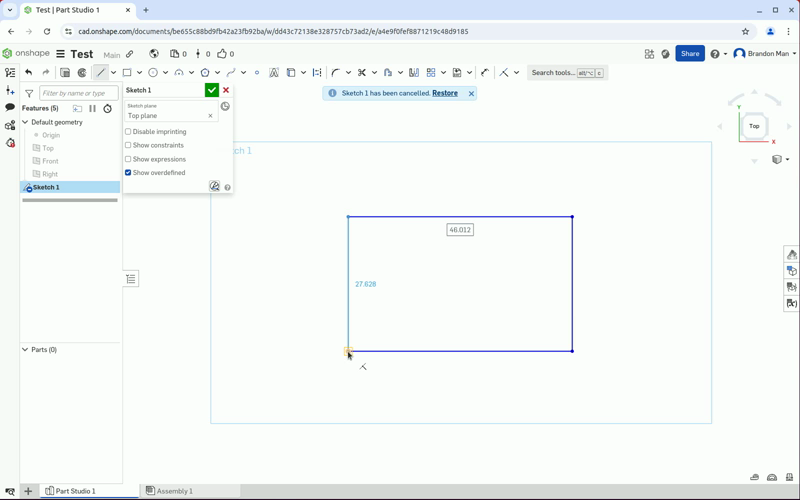
mouse_move(389, 314)
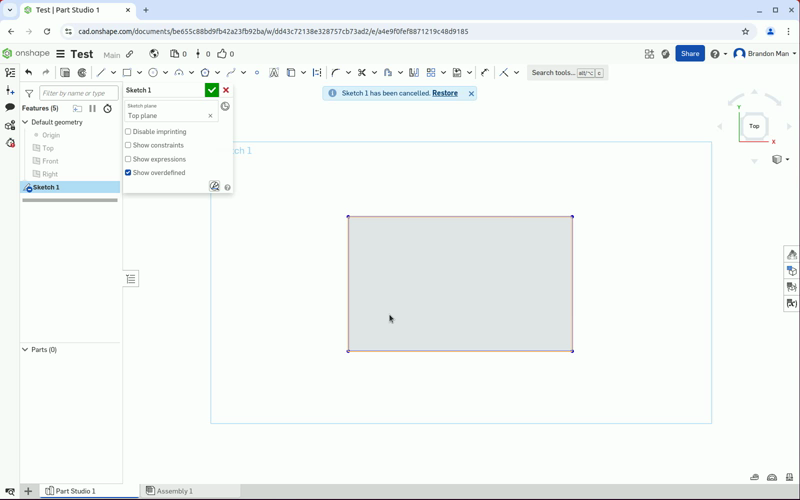
click(389, 314)
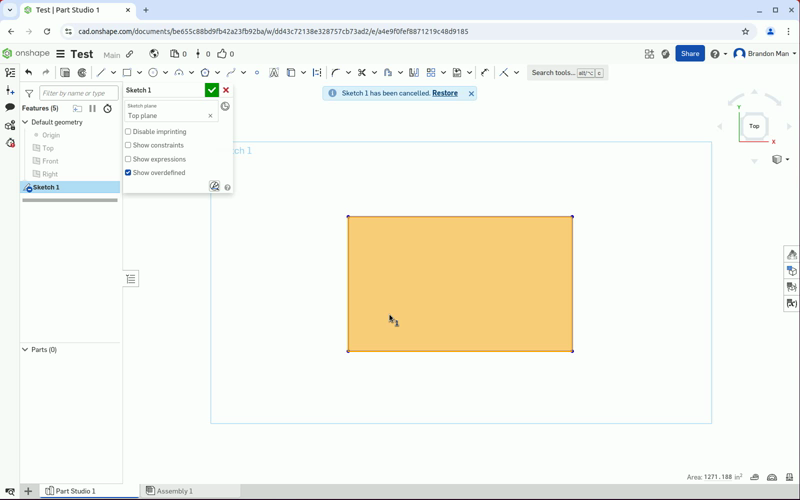
mouse_move(73, 352)
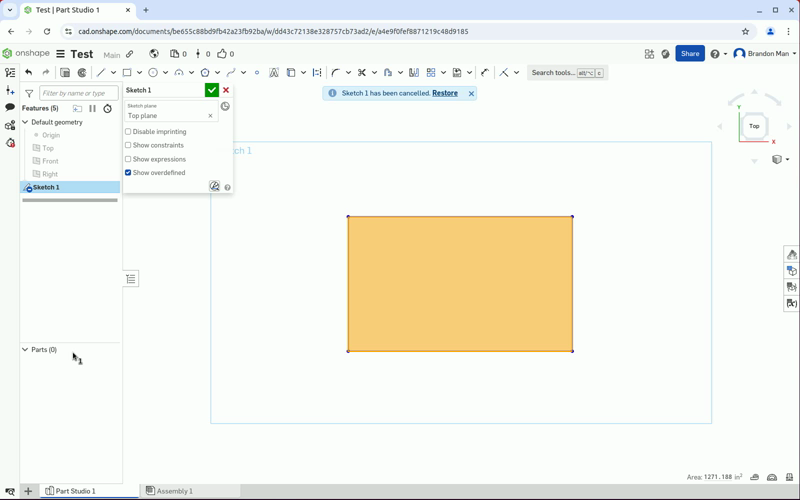
key(shift+y)
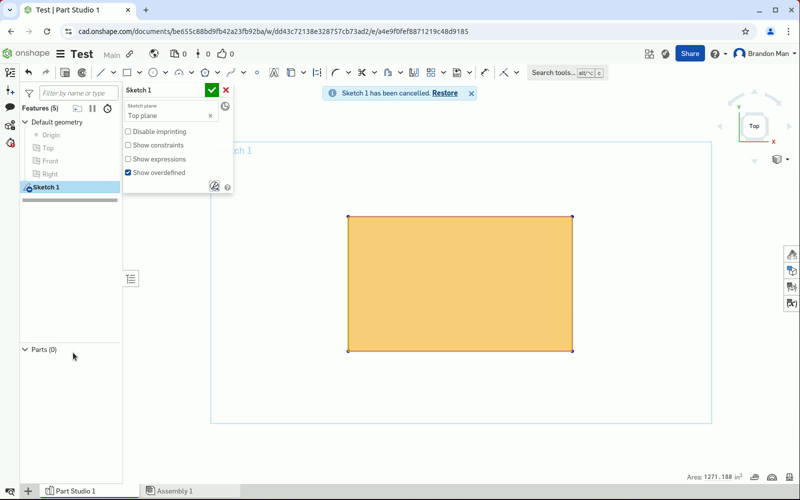
key(shift+e)
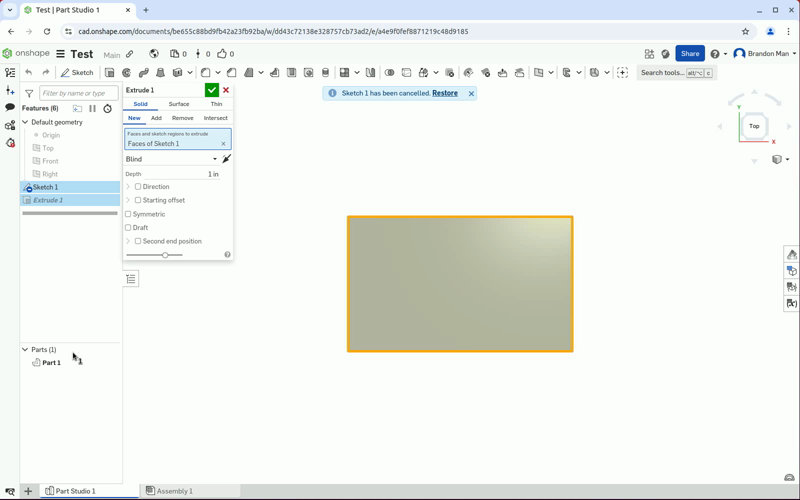
mouse_move(143, 106)
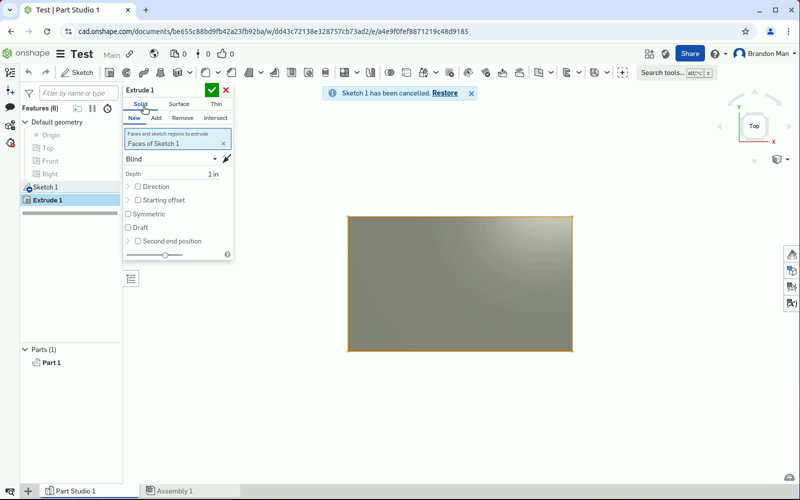
click(143, 106)
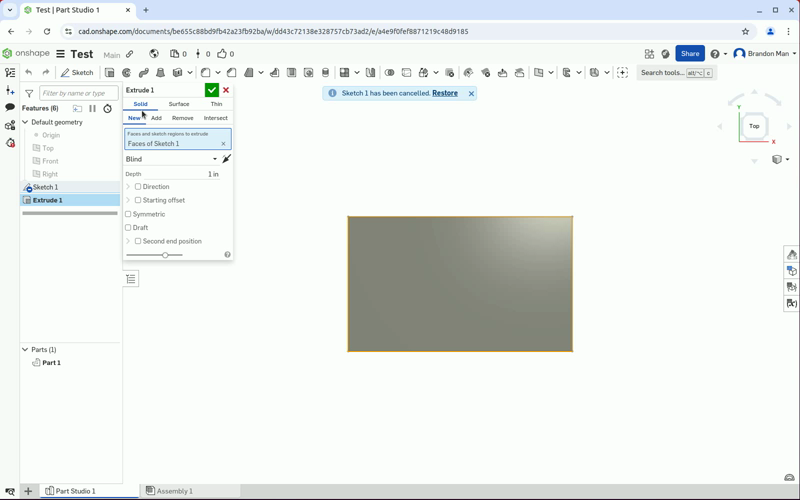
mouse_move(137, 120)
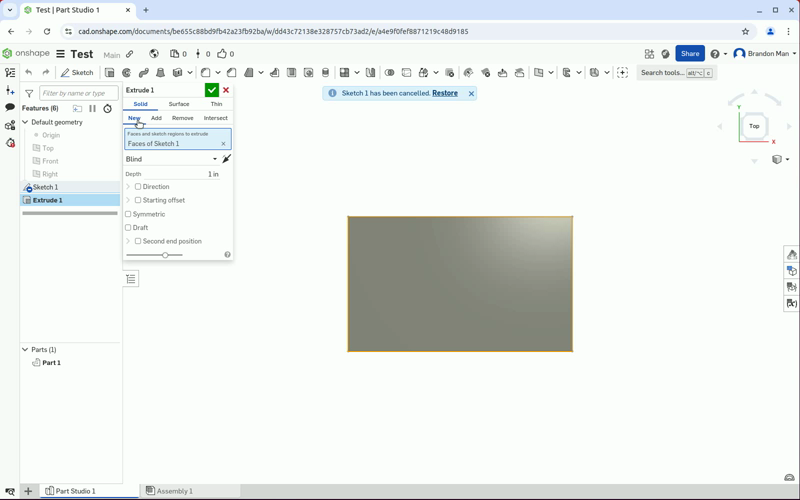
click(137, 120)
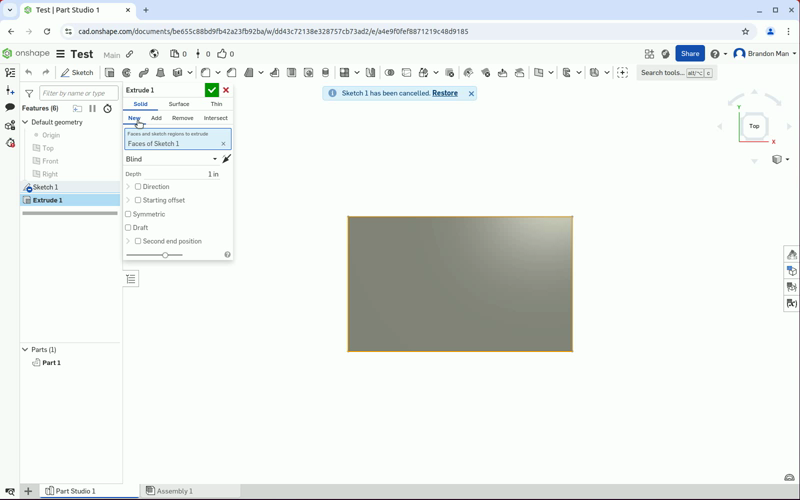
key(tab, 4)
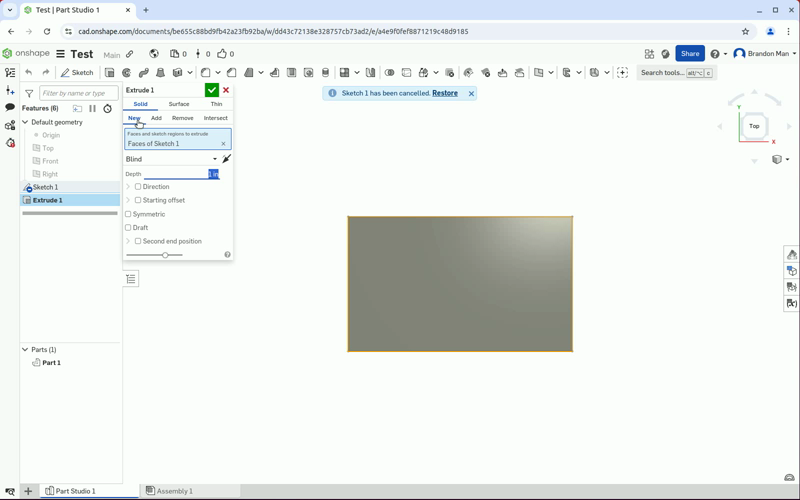
text(4.574)
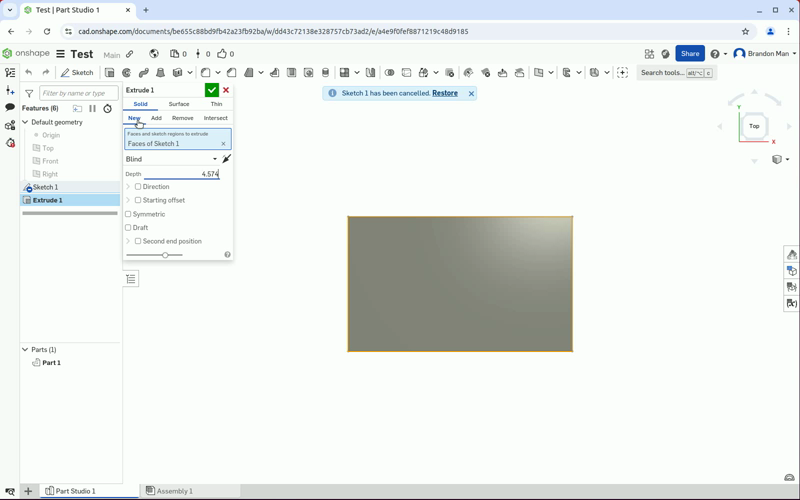
key(enter)
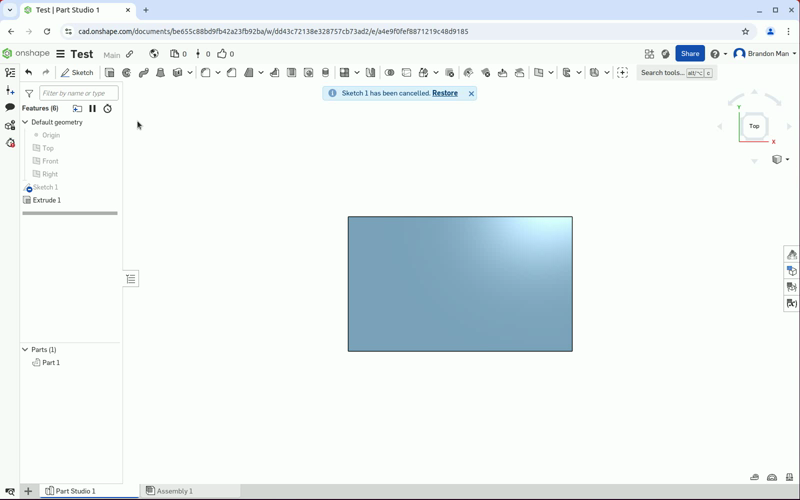
key(shift+h)
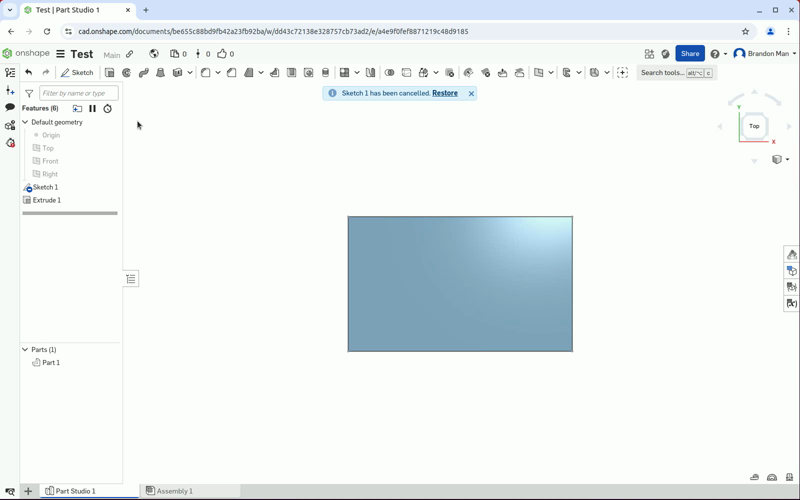
key(shift+h)
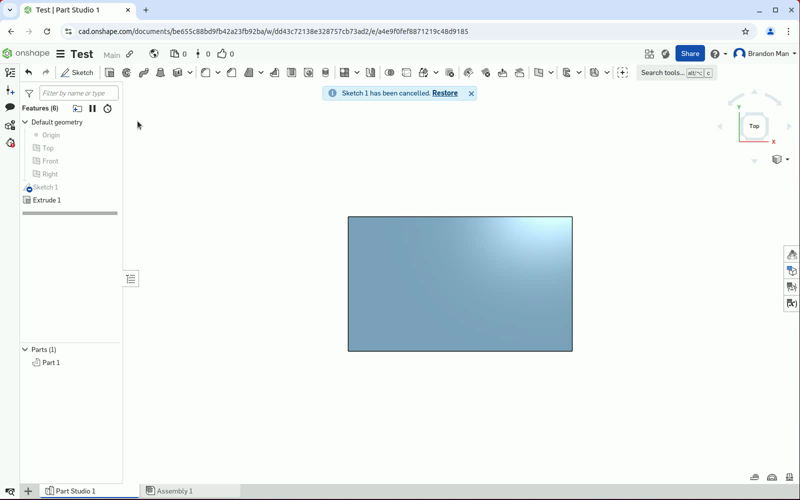
mouse_move(73, 189)
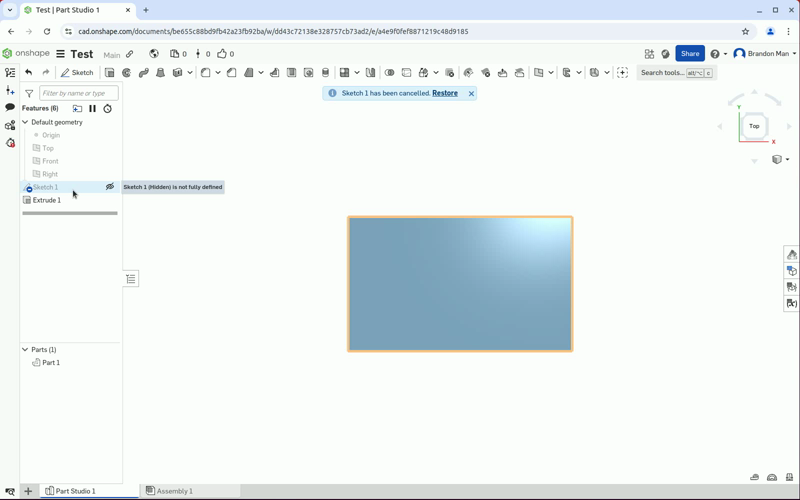
click(73, 189)
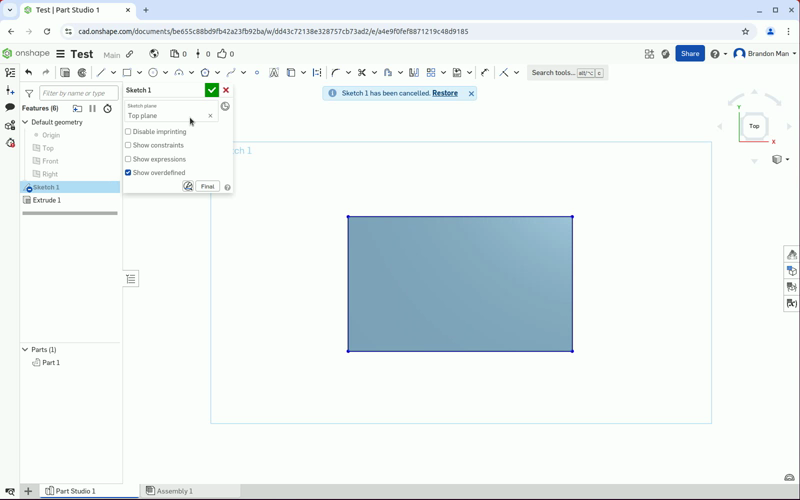
mouse_move(229, 92)
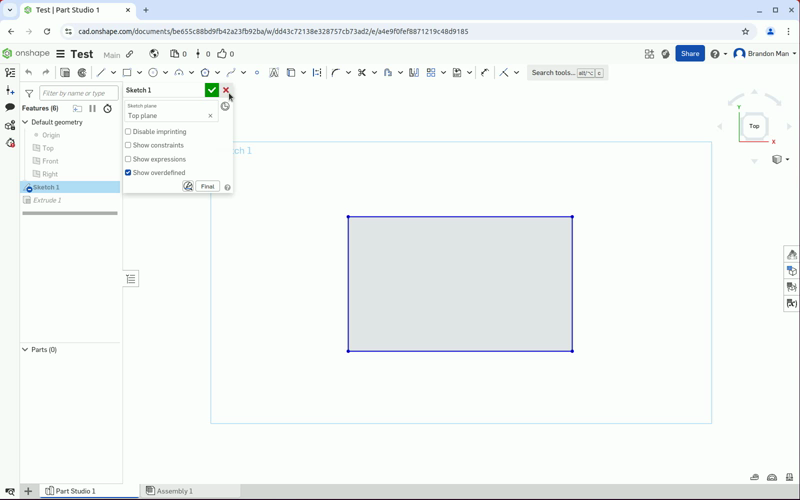
click(229, 92)
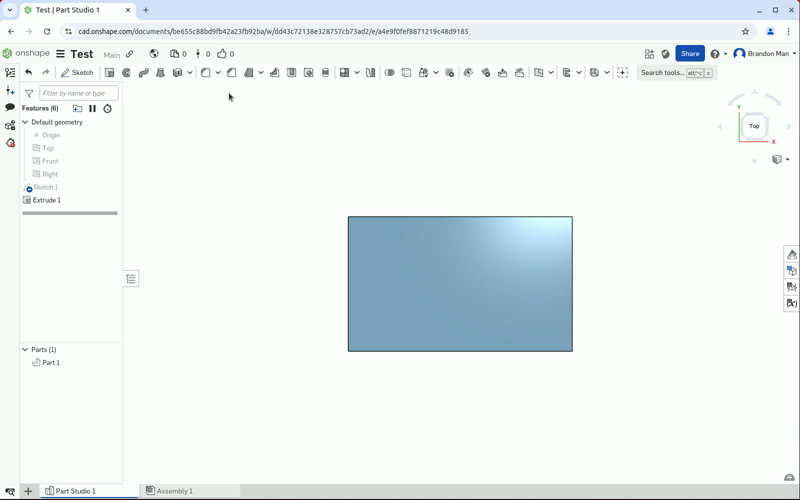
mouse_move(541, 75)
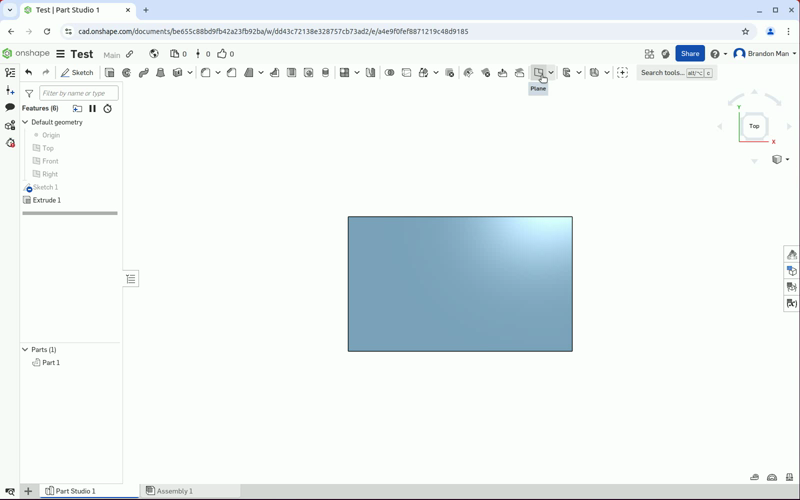
click(541, 75)
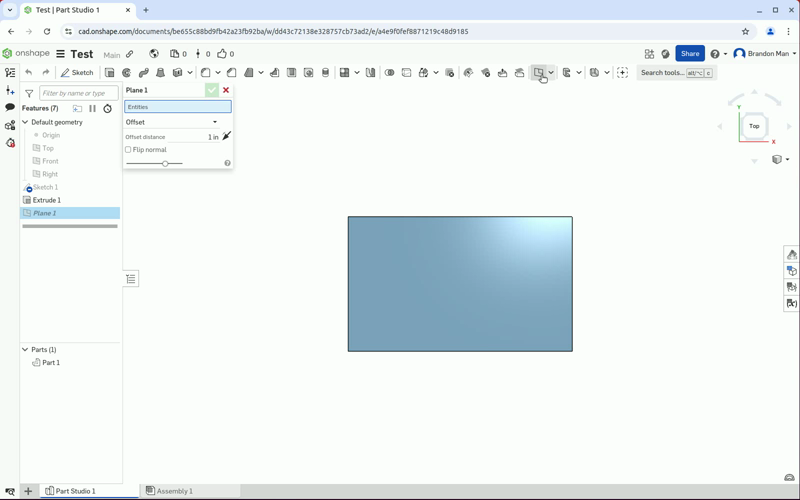
mouse_move(73, 150)
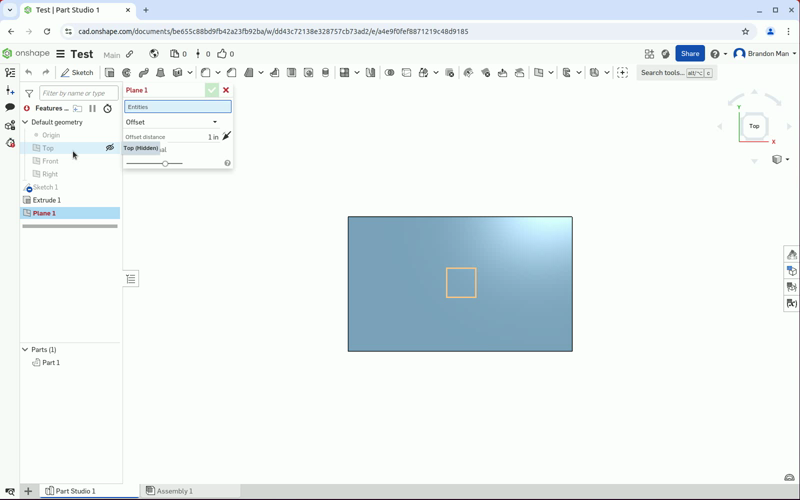
click(73, 150)
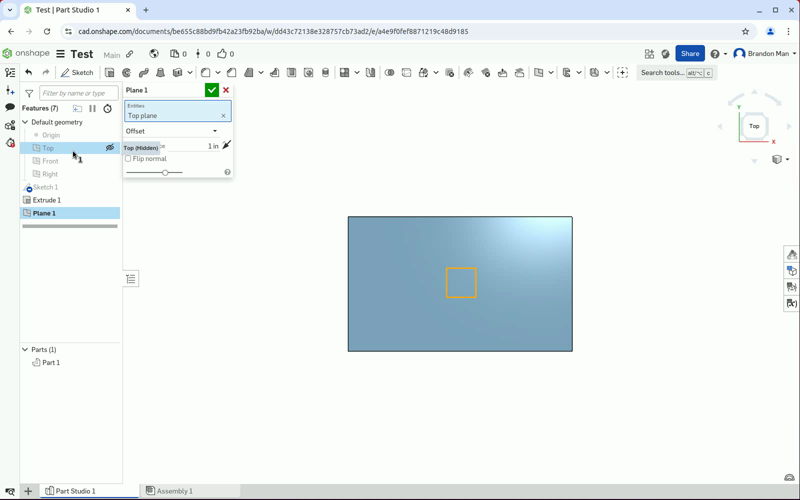
key(tab, 2)
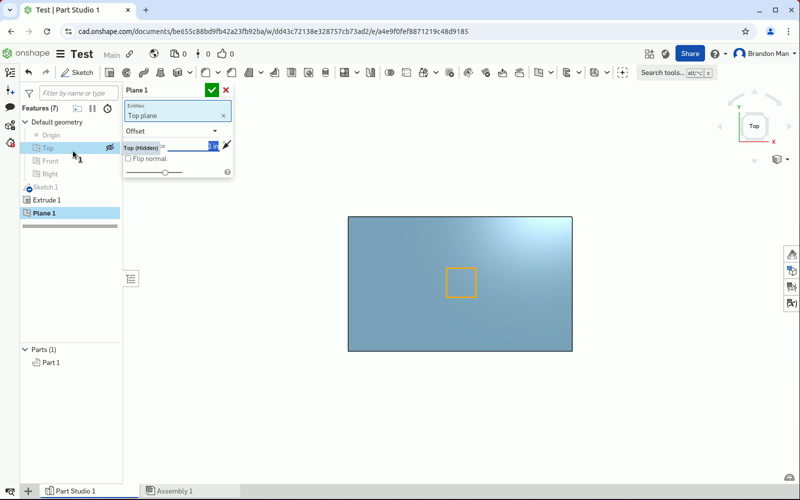
text(4.56)
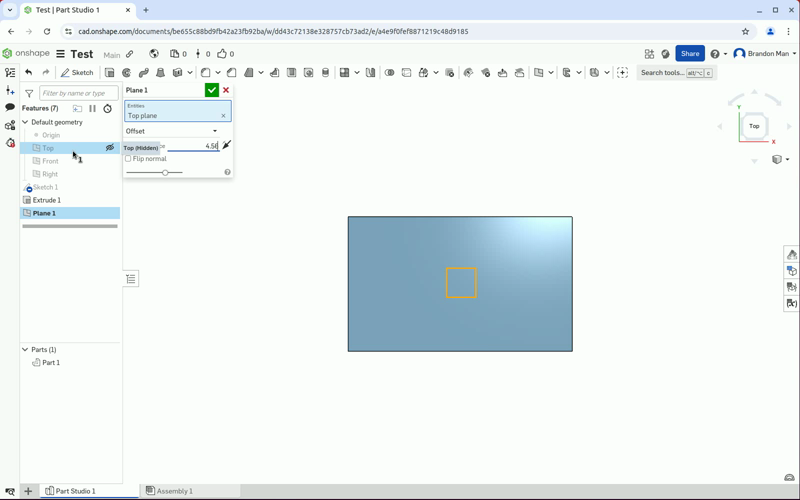
key(enter, 2)
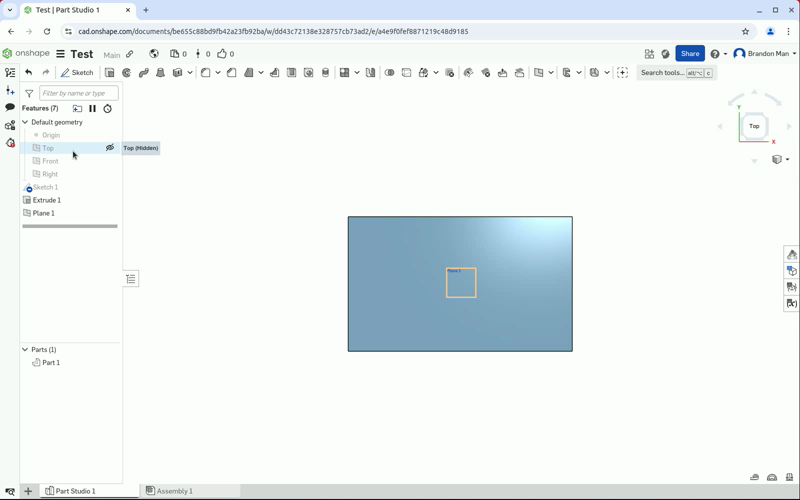
key(shift+s)
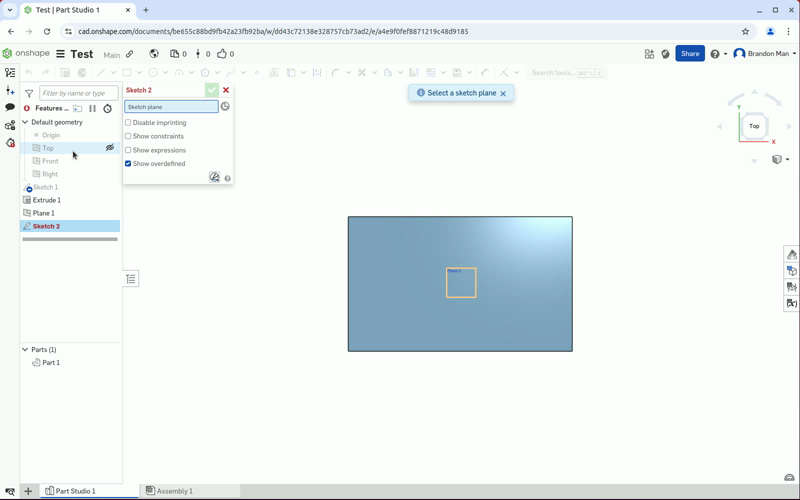
mouse_move(73, 215)
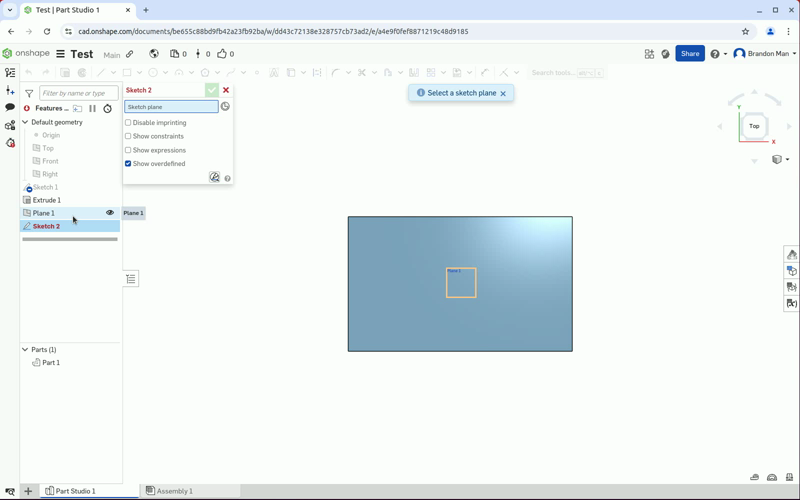
click(73, 215)
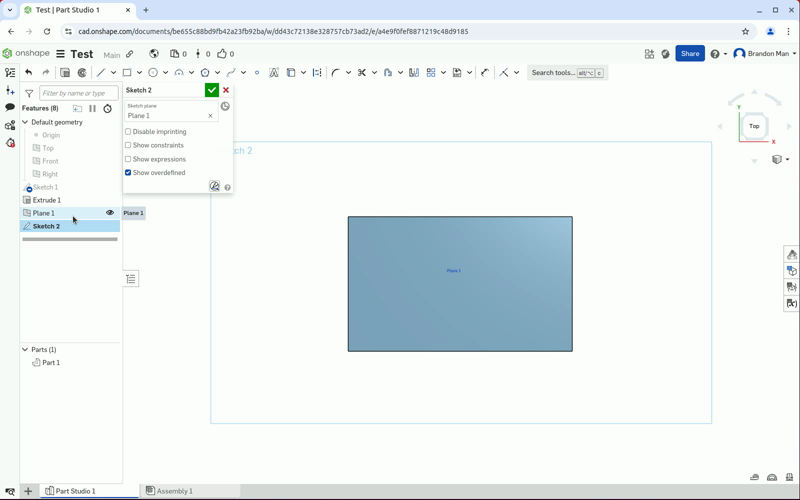
mouse_move(73, 352)
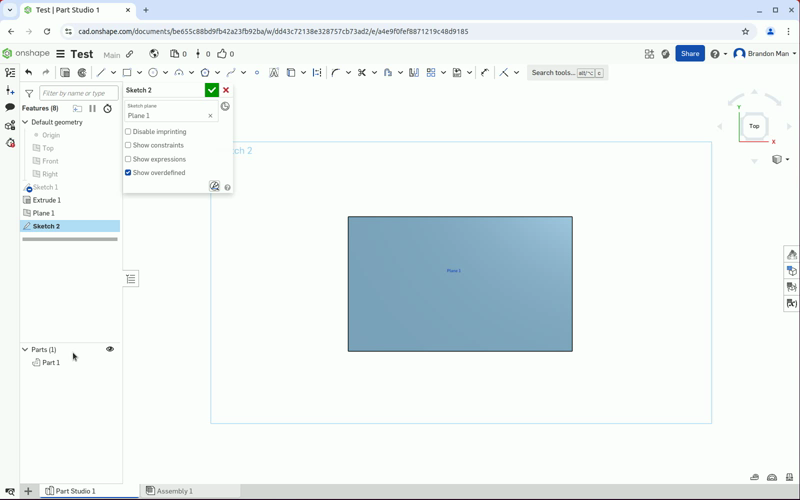
key(y)
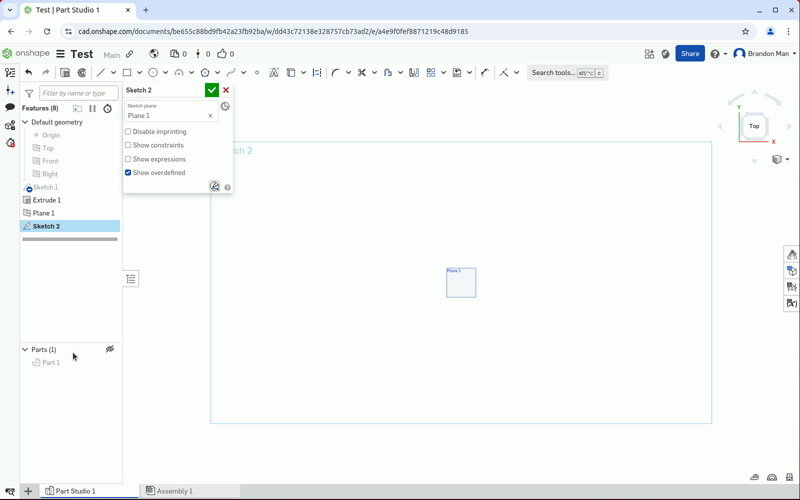
key(l)
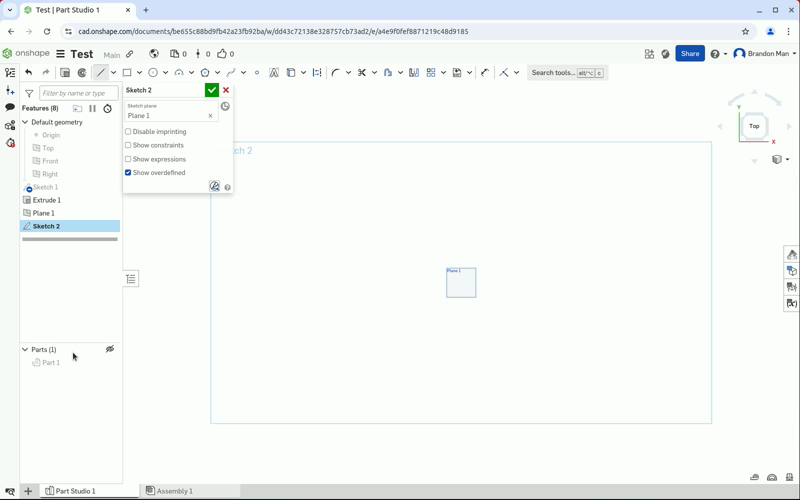
key_down(shift)
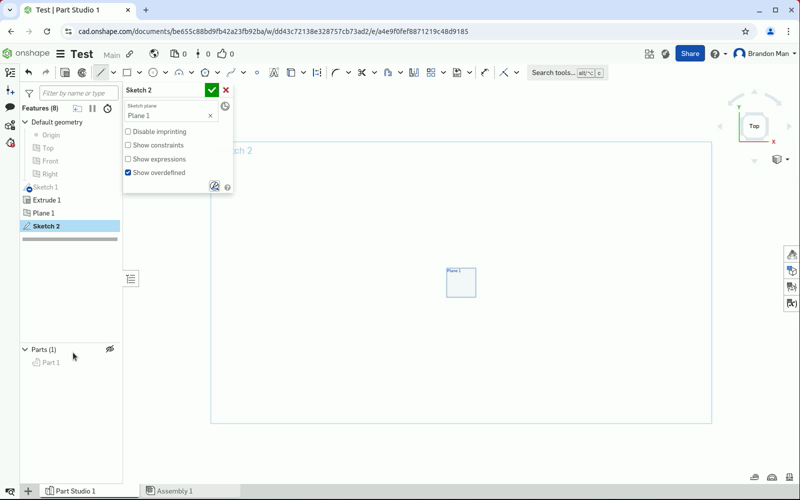
mouse_move(370, 351)
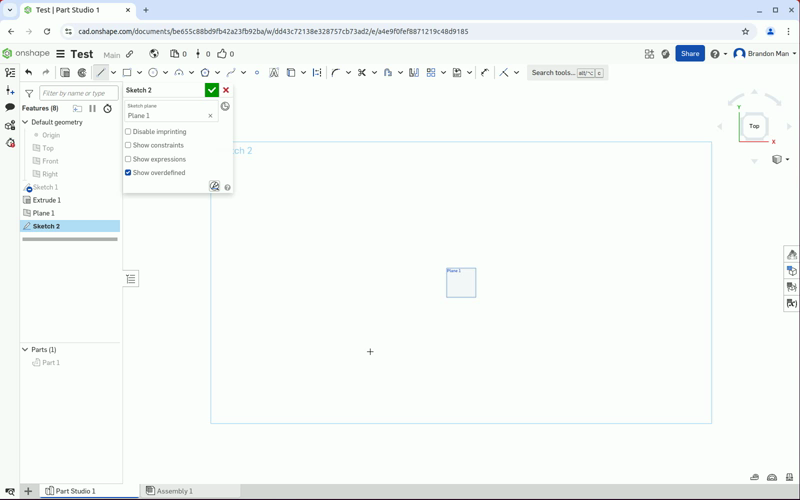
click(370, 351)
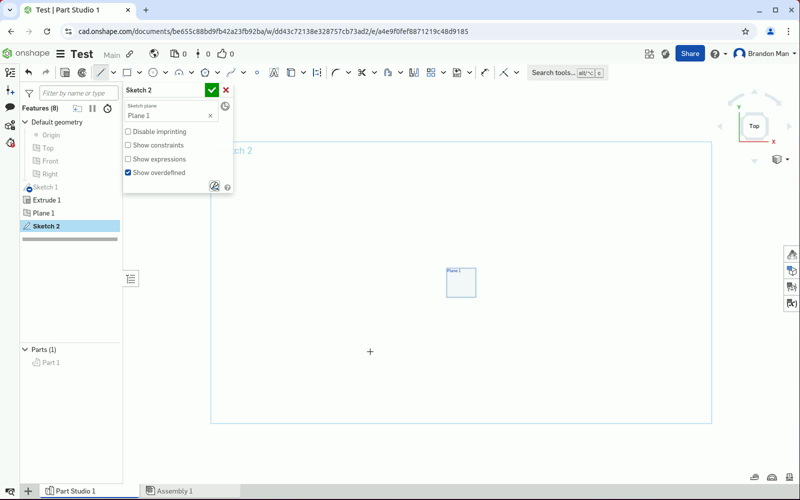
key_up(shift)
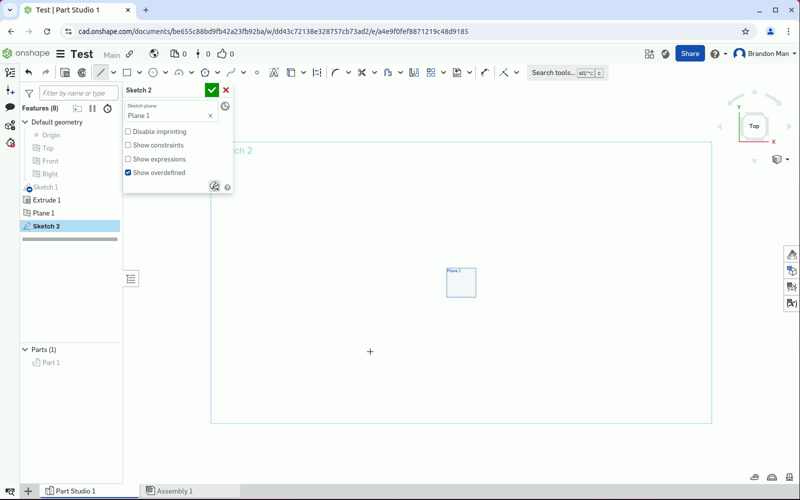
key_down(shift)
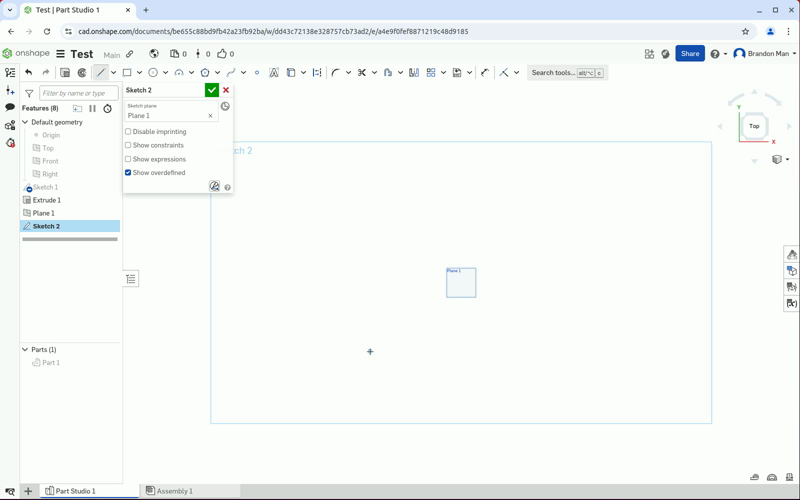
mouse_move(550, 351)
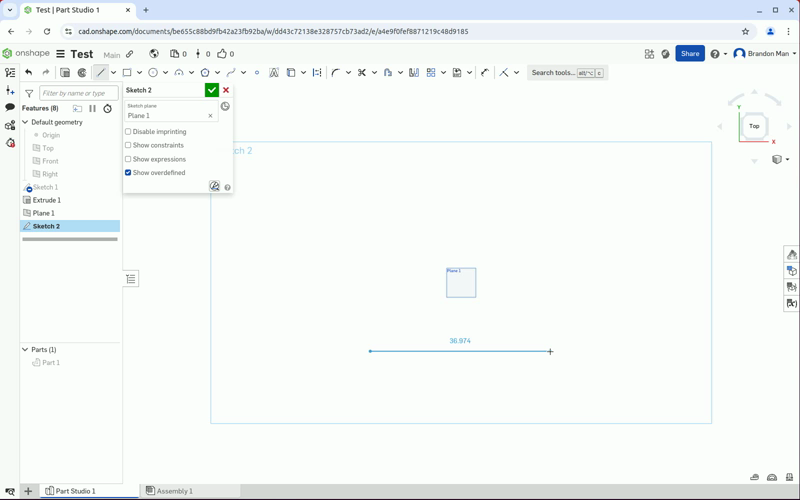
click(550, 351)
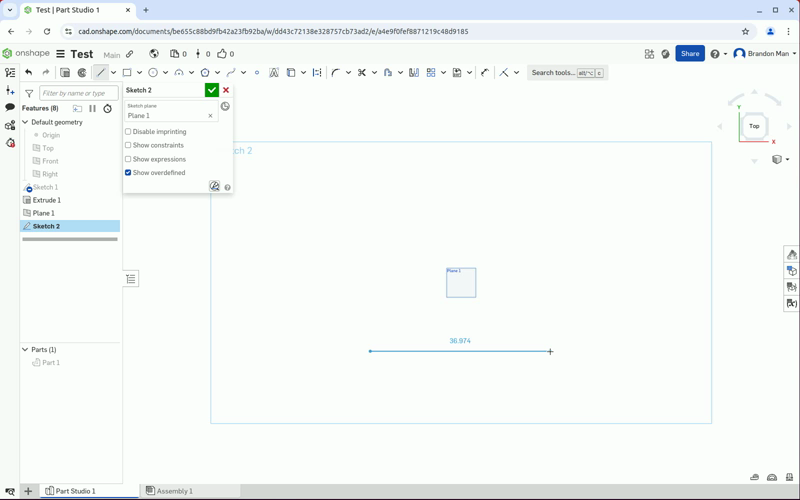
key_up(shift)
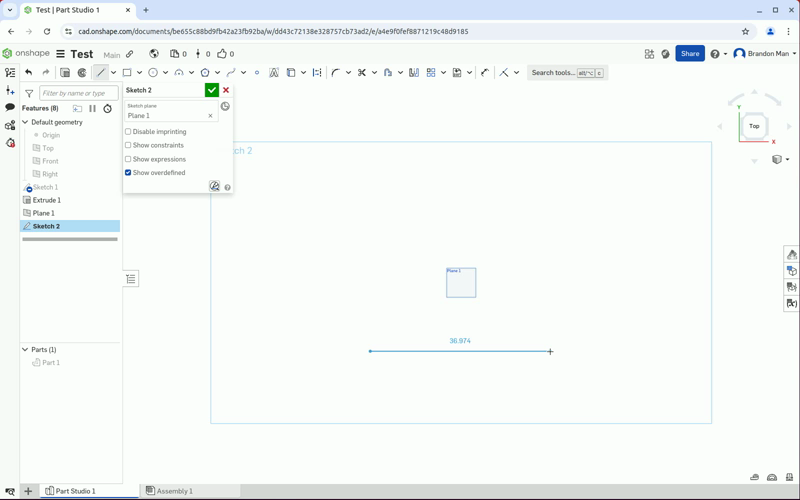
key_down(shift)
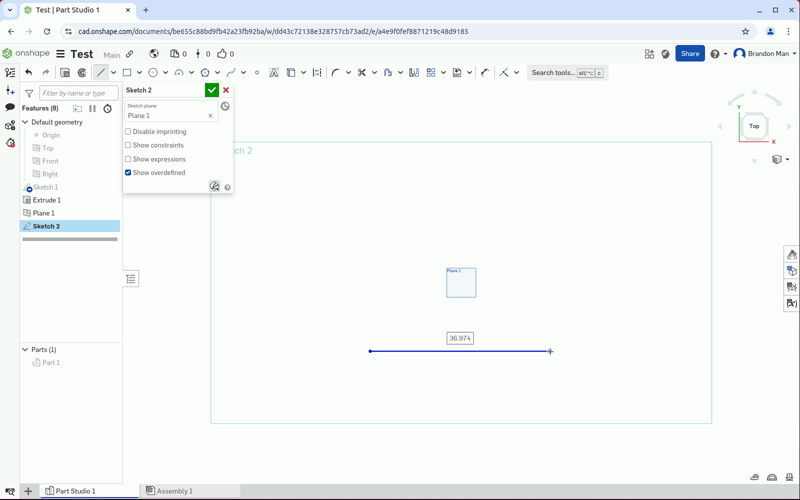
mouse_move(550, 216)
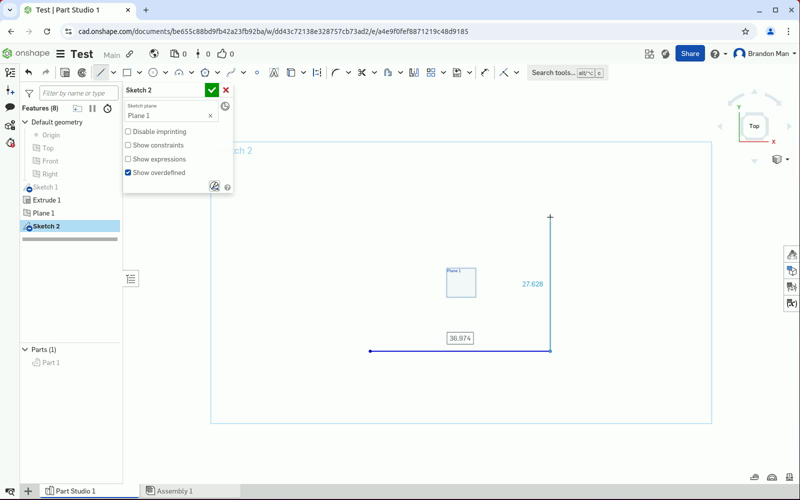
click(550, 216)
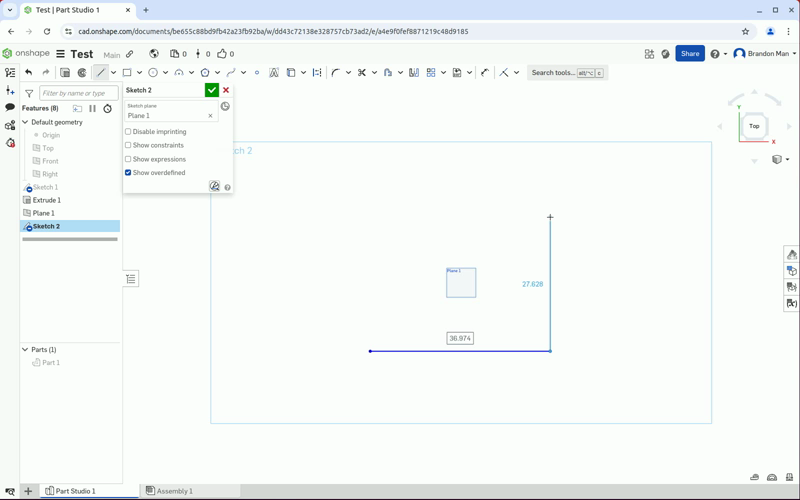
key_up(shift)
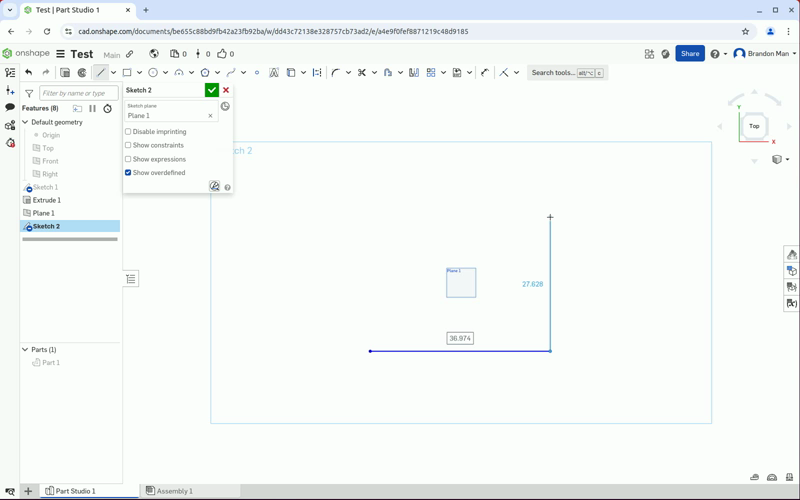
key_down(shift)
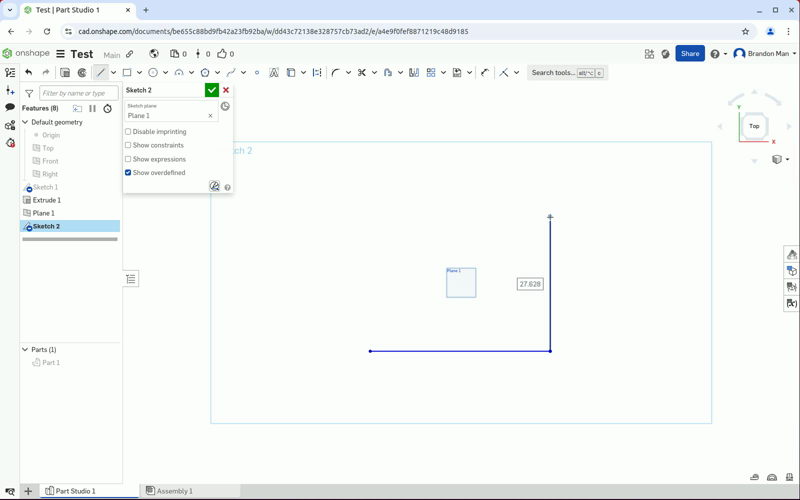
mouse_move(370, 216)
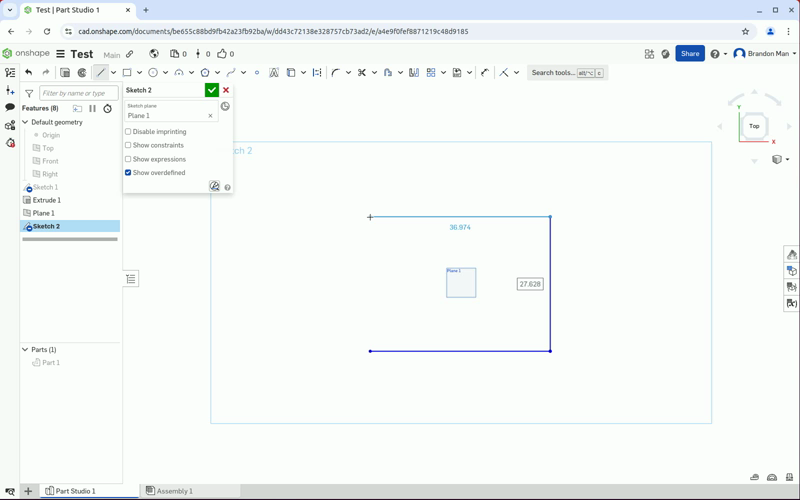
click(370, 216)
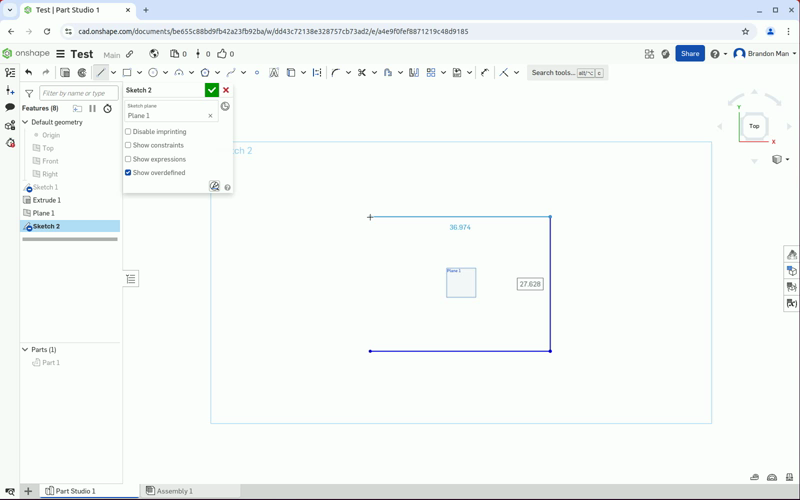
key_up(shift)
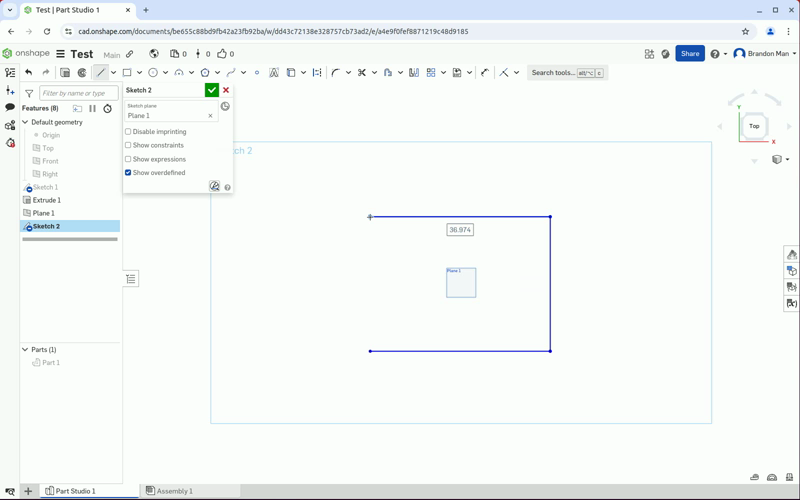
key_down(shift)
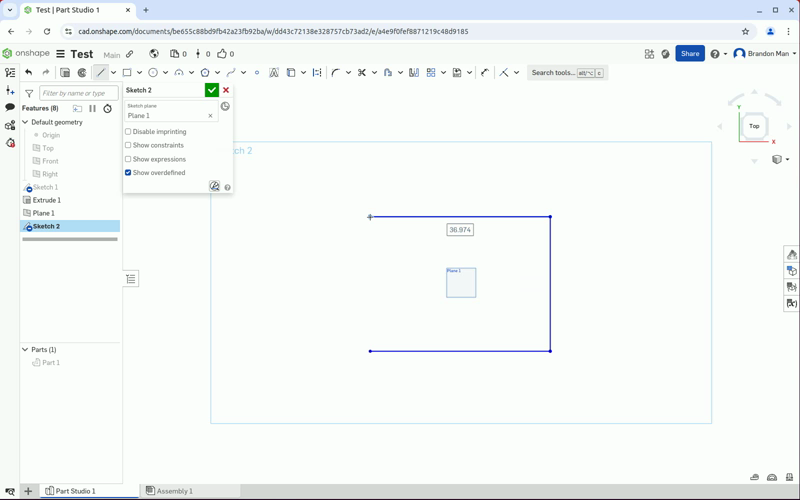
mouse_move(370, 351)
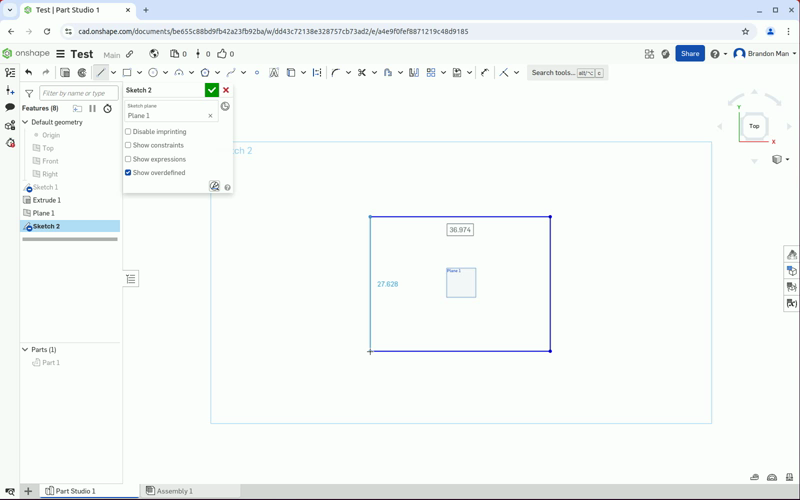
key_up(shift)
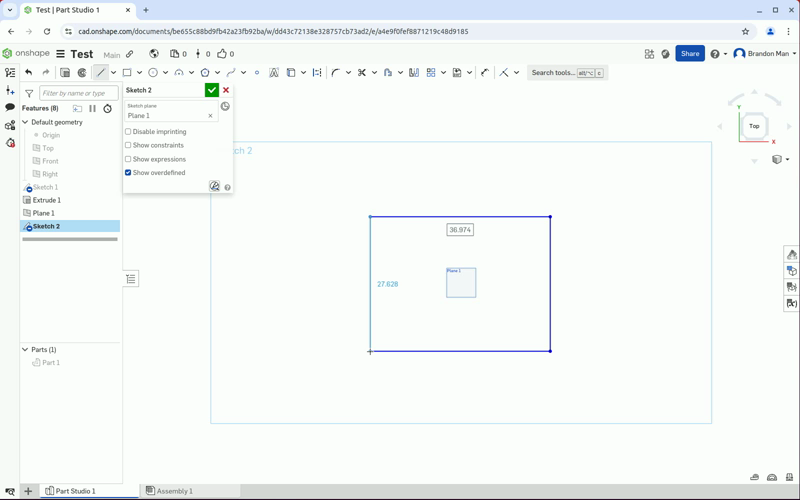
click(370, 351)
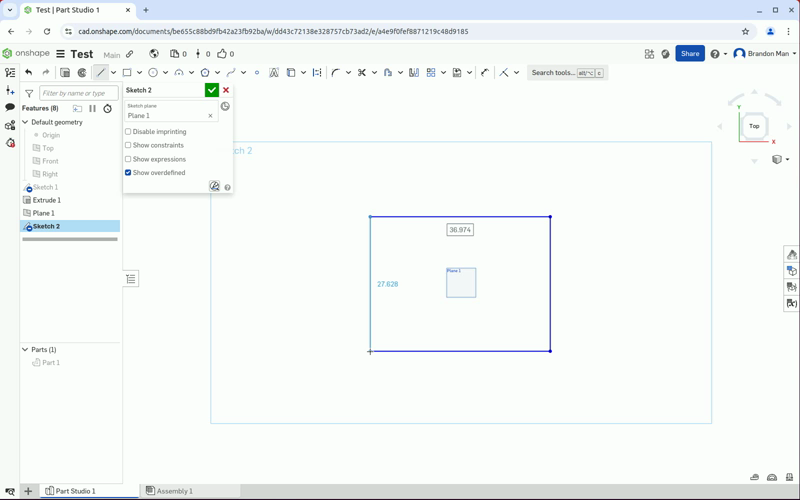
key(esc)
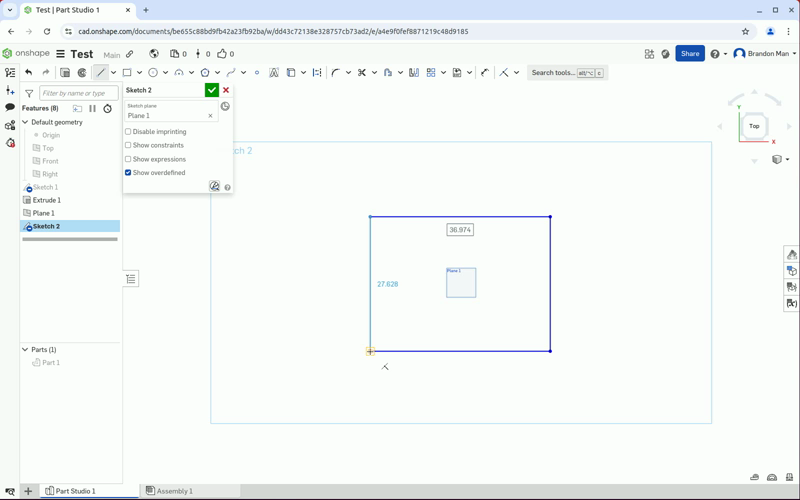
mouse_move(481, 322)
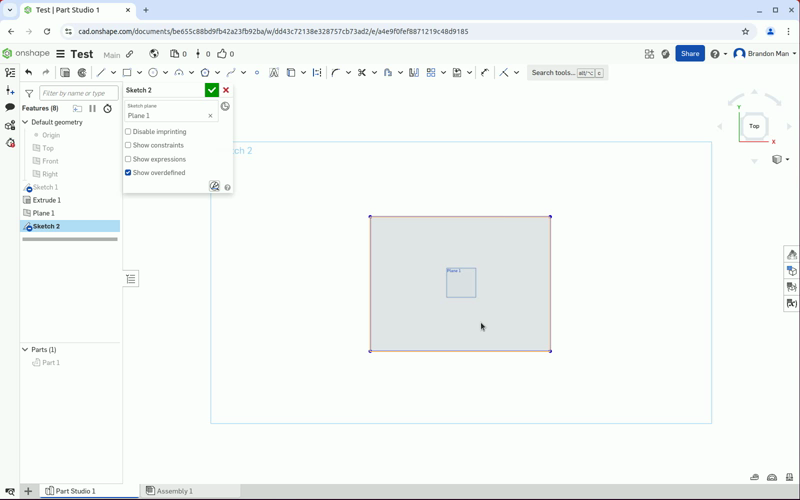
click(481, 322)
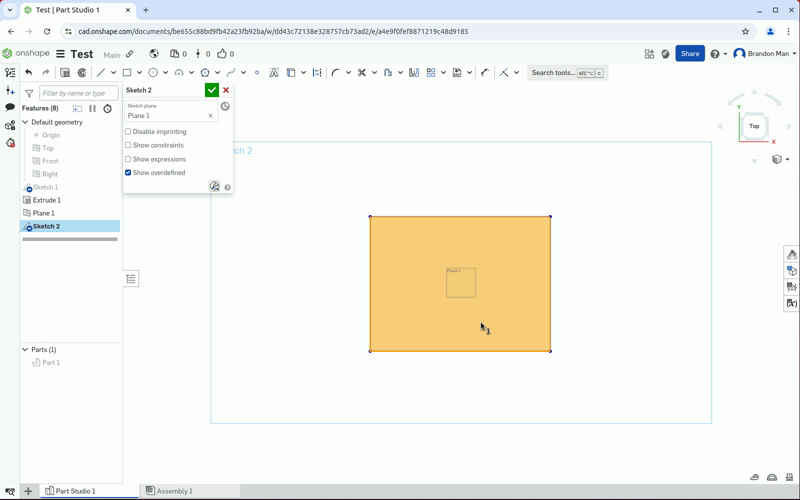
mouse_move(73, 352)
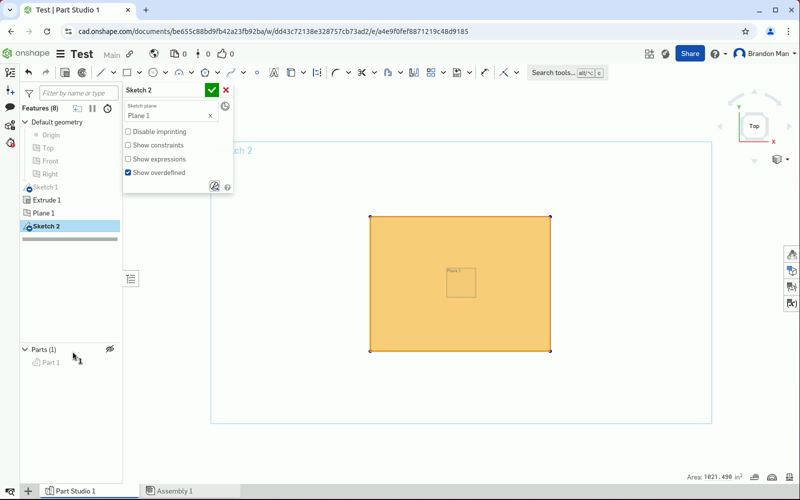
key(shift+y)
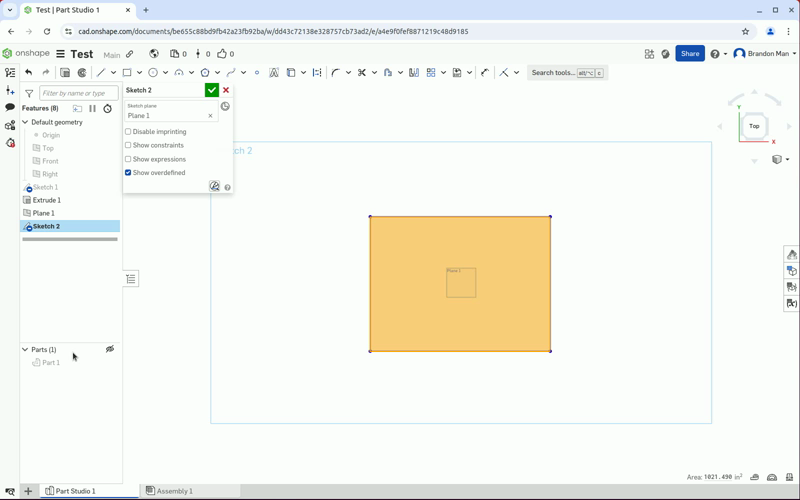
key(shift+e)
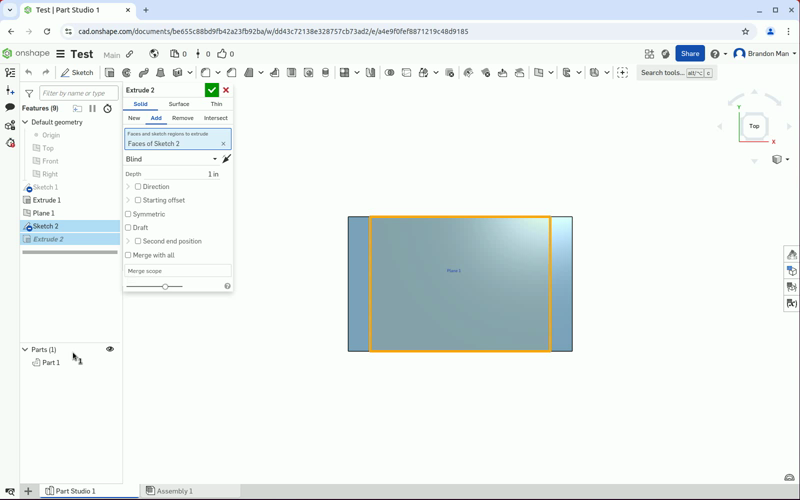
mouse_move(143, 106)
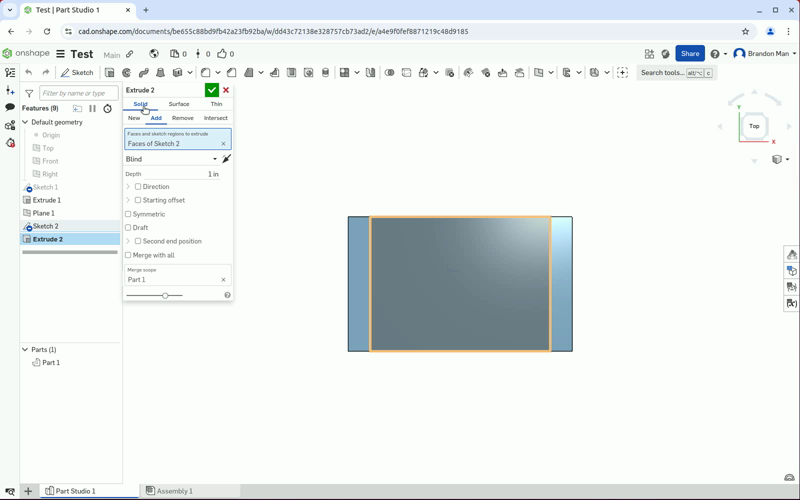
click(143, 106)
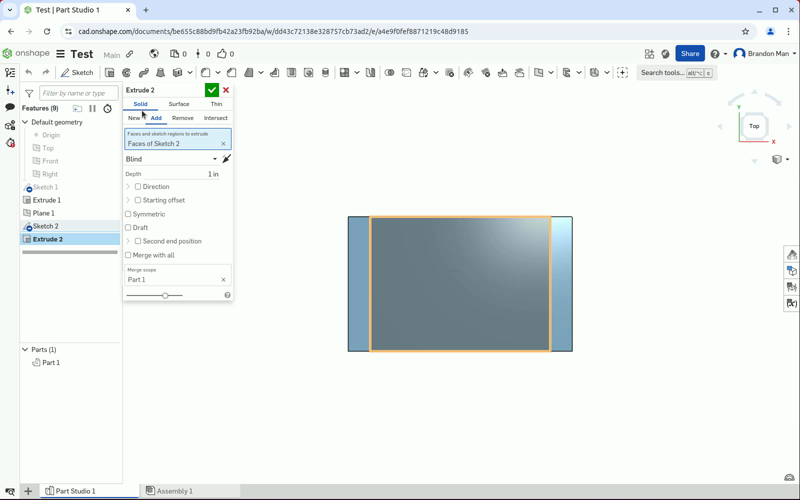
mouse_move(137, 120)
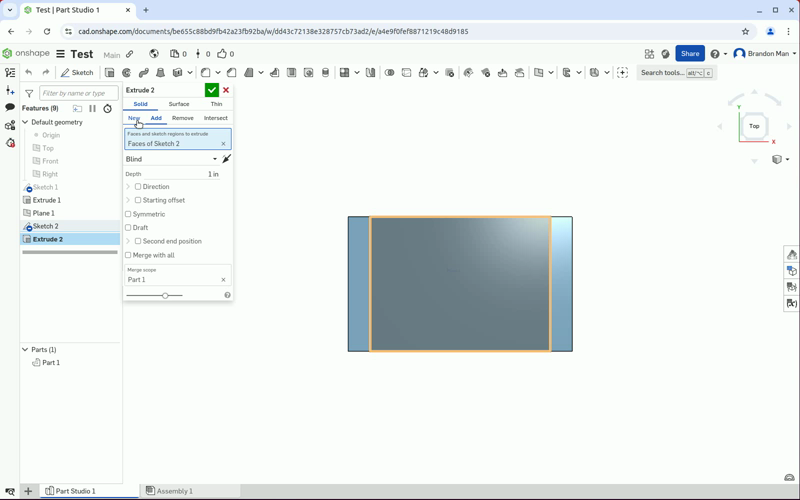
click(137, 120)
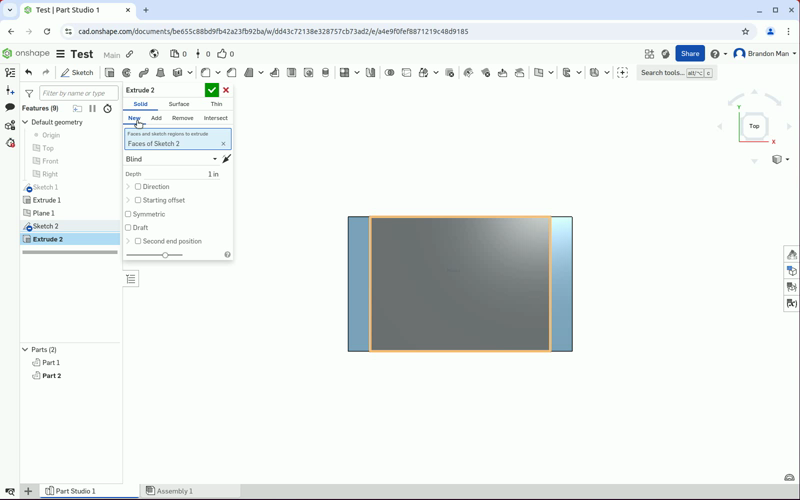
key(tab, 4)
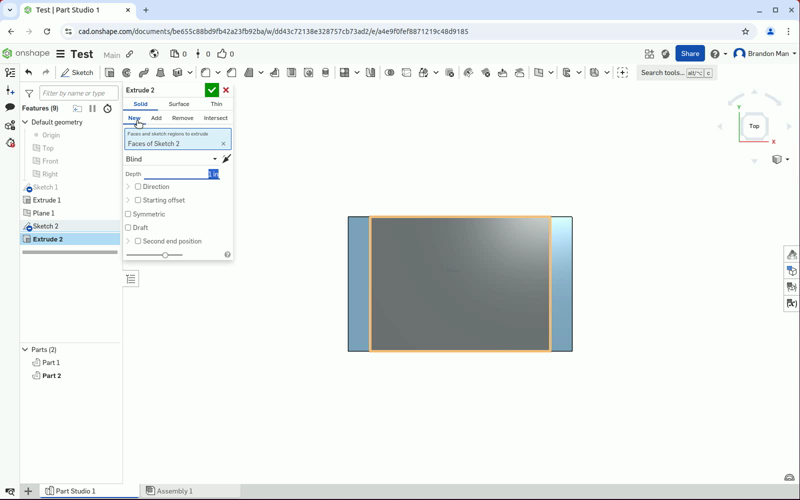
text(13.961)
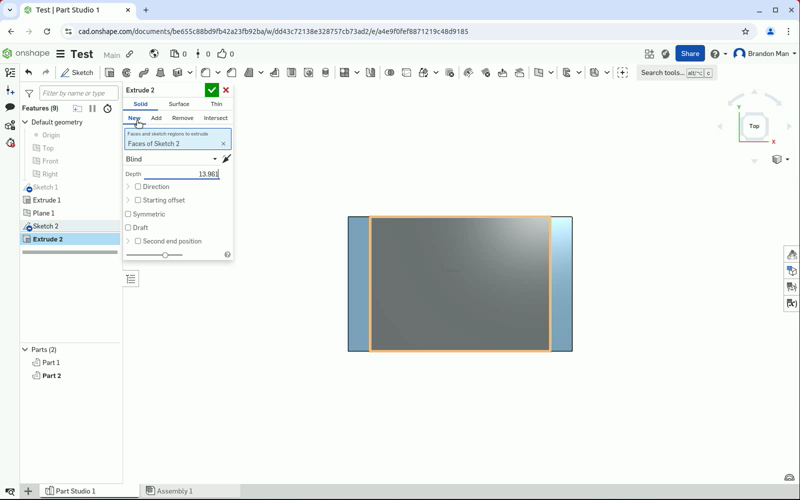
key(enter)
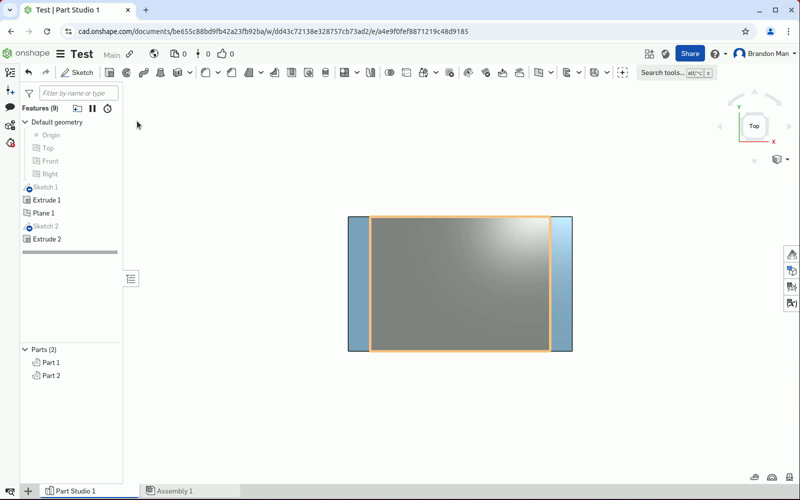
key(shift+h)
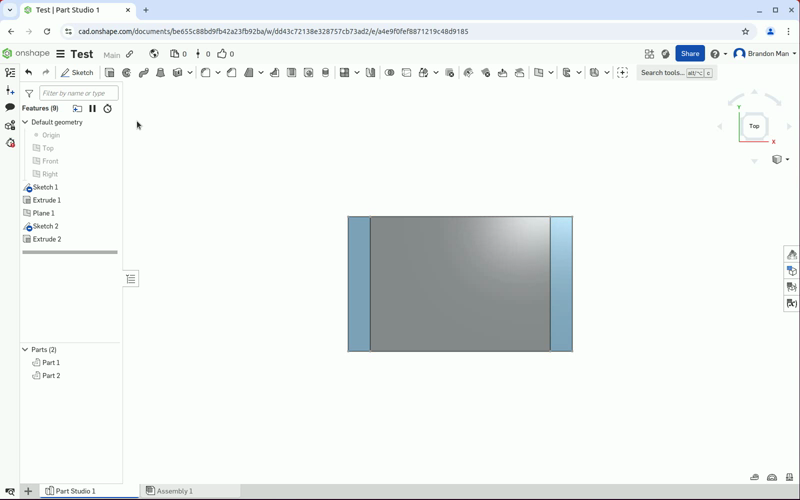
key(shift+h)
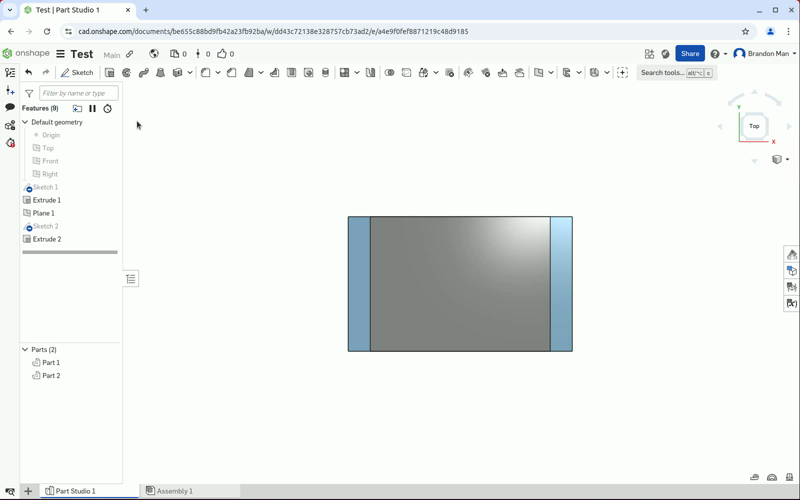
mouse_move(73, 189)
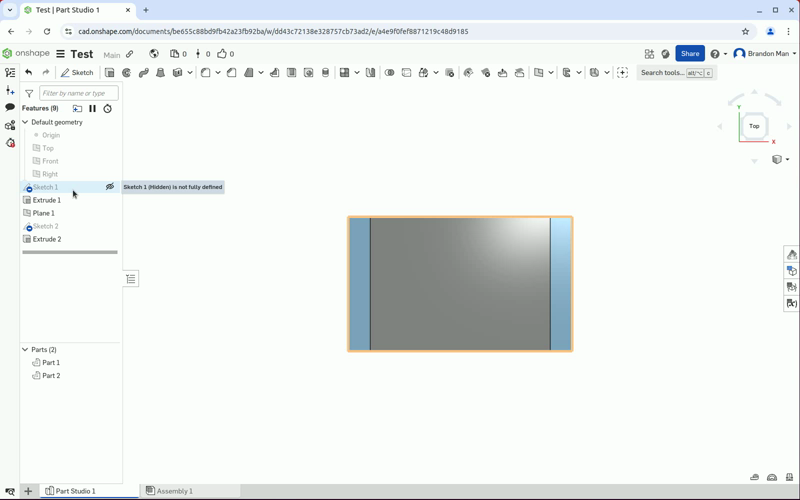
click(73, 189)
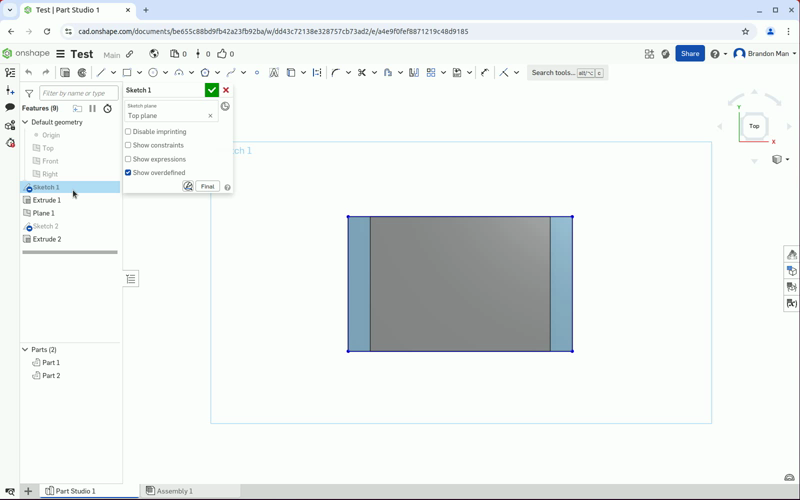
mouse_move(229, 92)
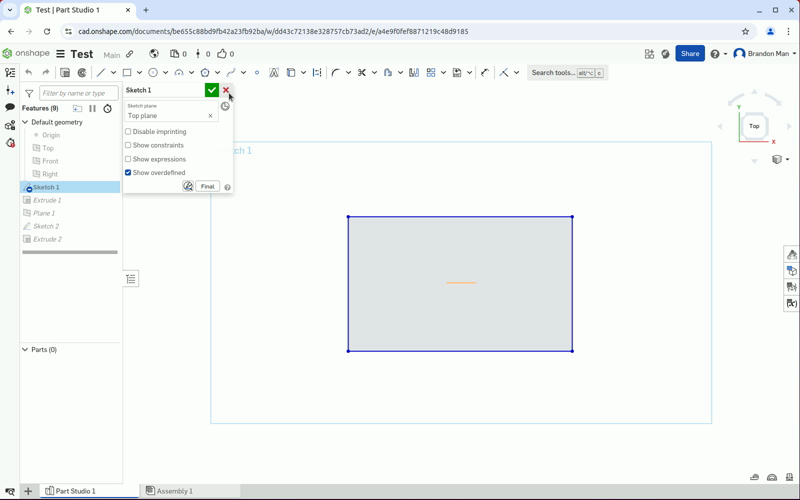
click(229, 92)
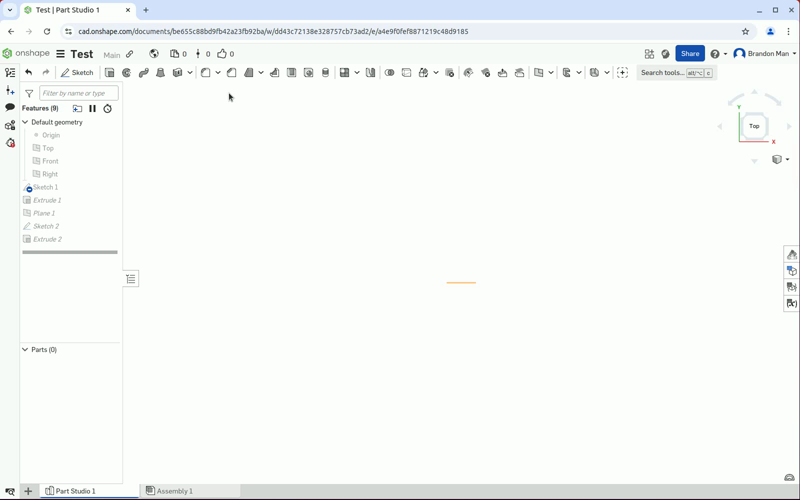
mouse_move(541, 75)
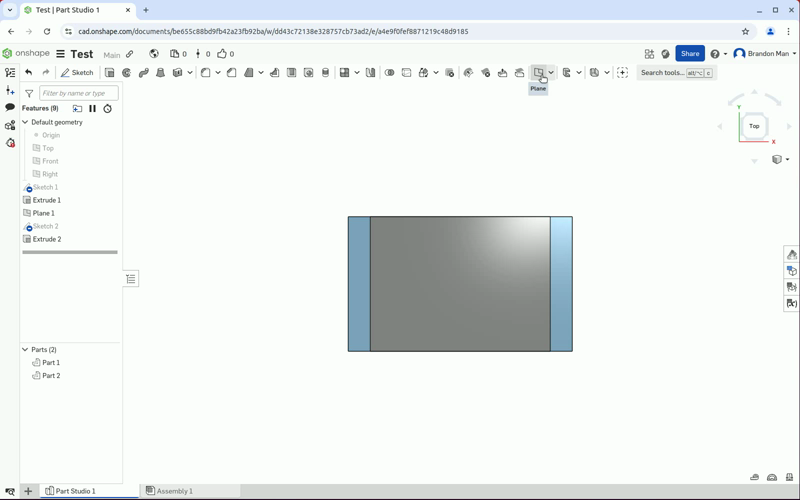
click(541, 75)
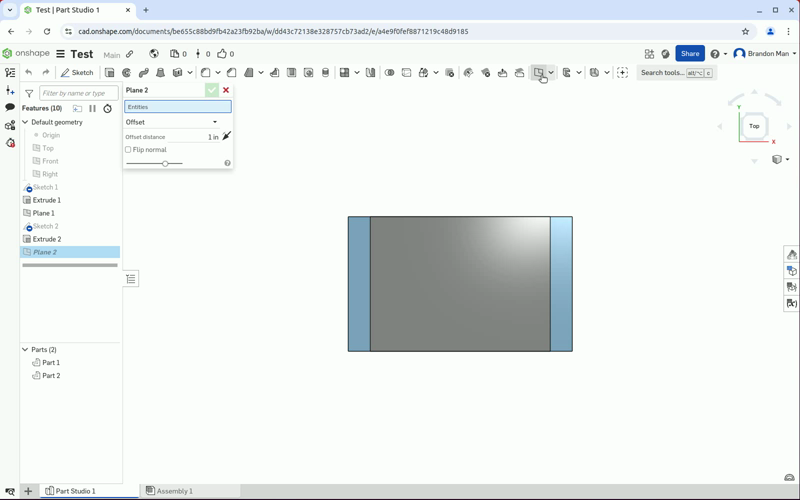
mouse_move(73, 150)
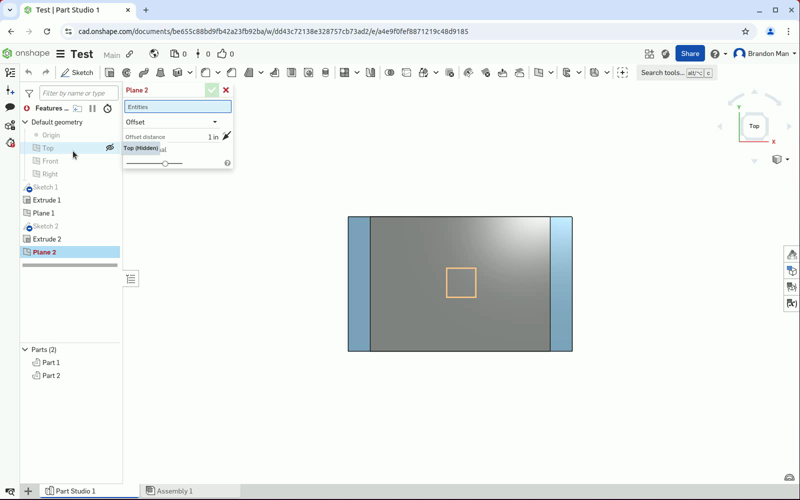
click(73, 150)
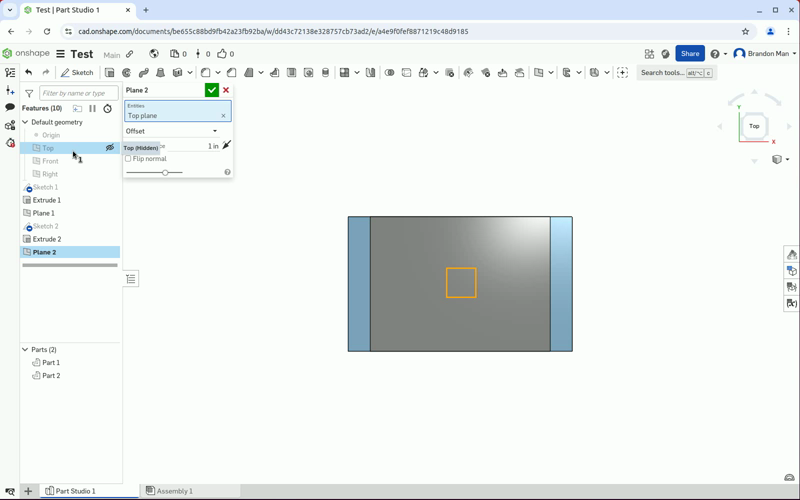
key(tab, 2)
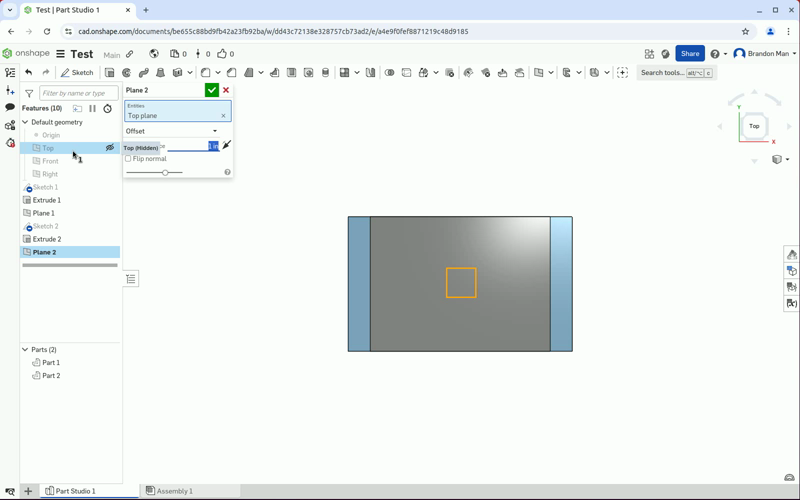
text(18.548)
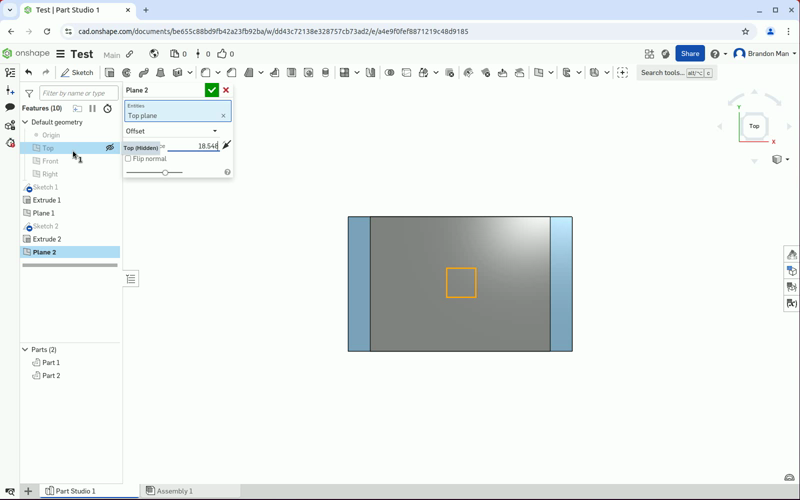
key(enter, 2)
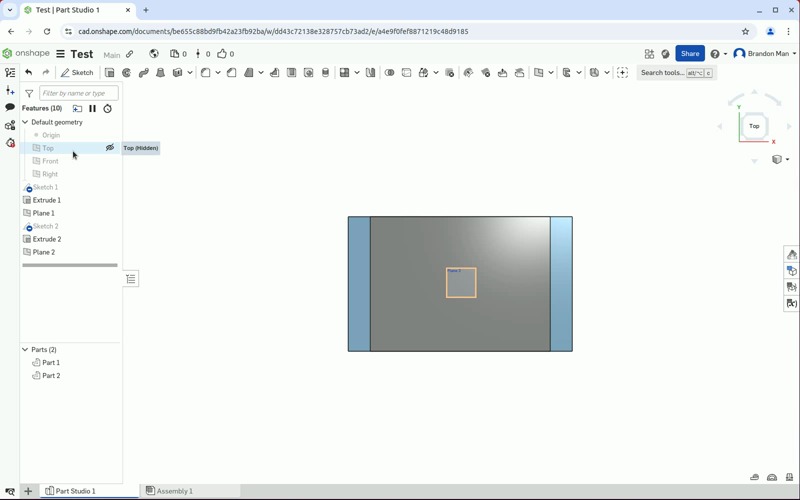
key(shift+s)
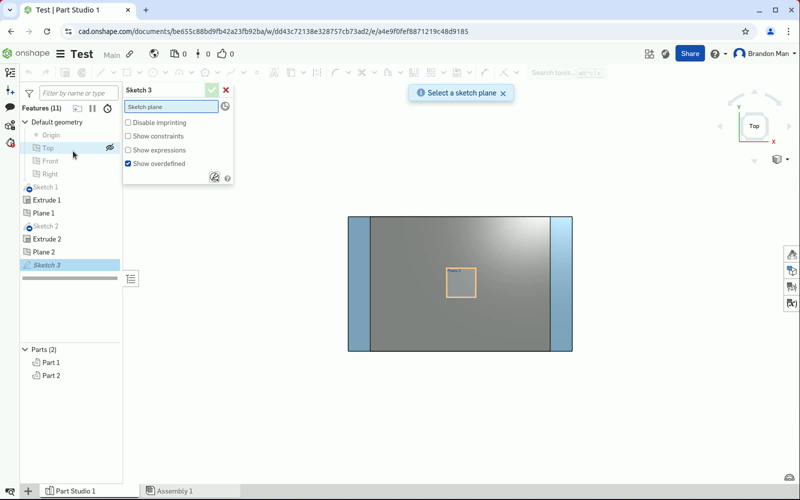
mouse_move(73, 254)
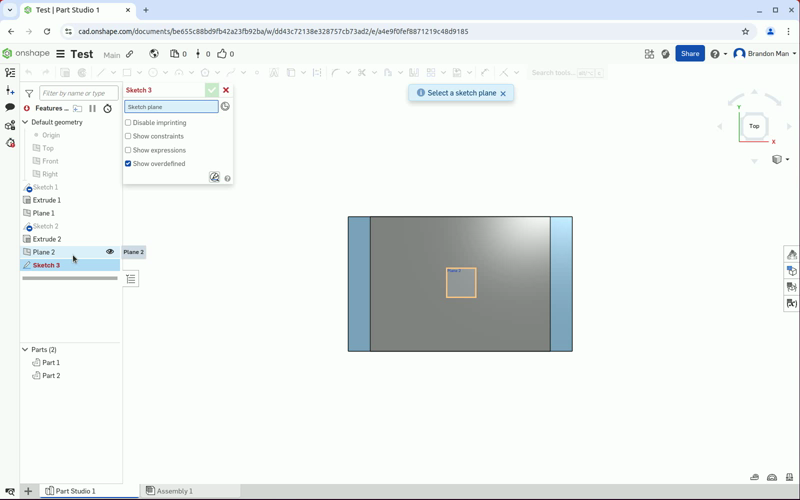
click(73, 254)
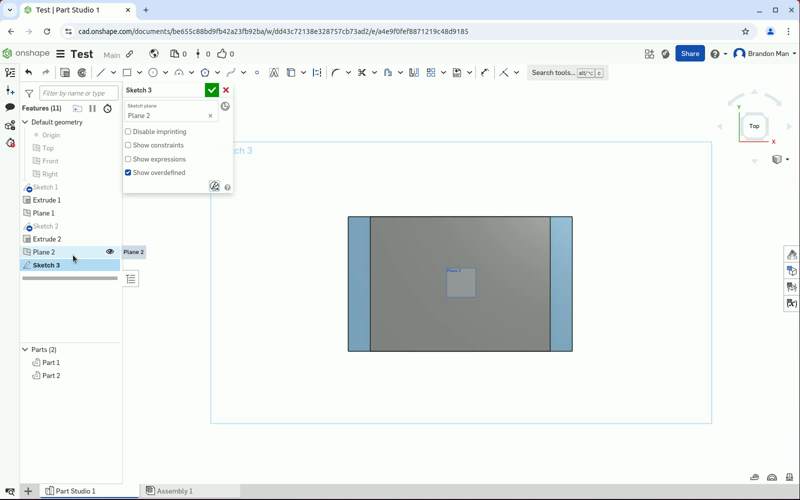
mouse_move(73, 352)
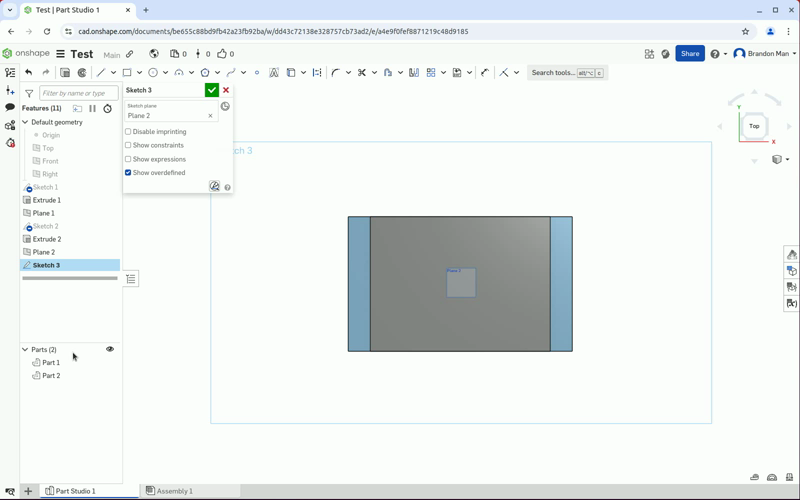
key(y)
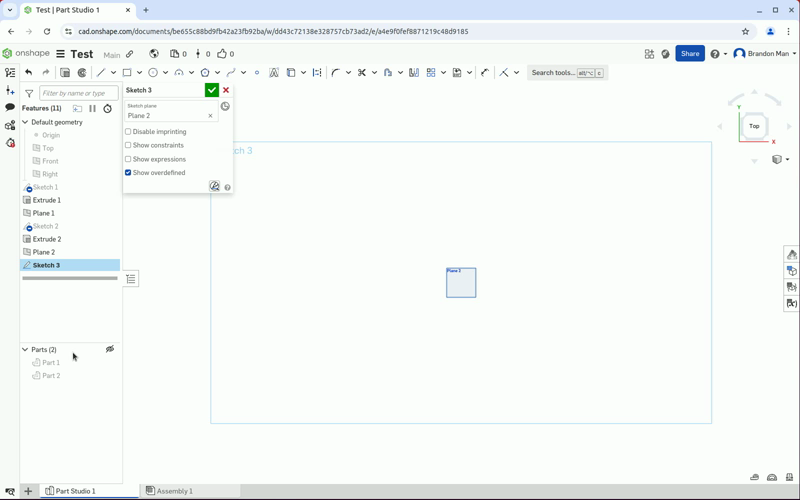
key(l)
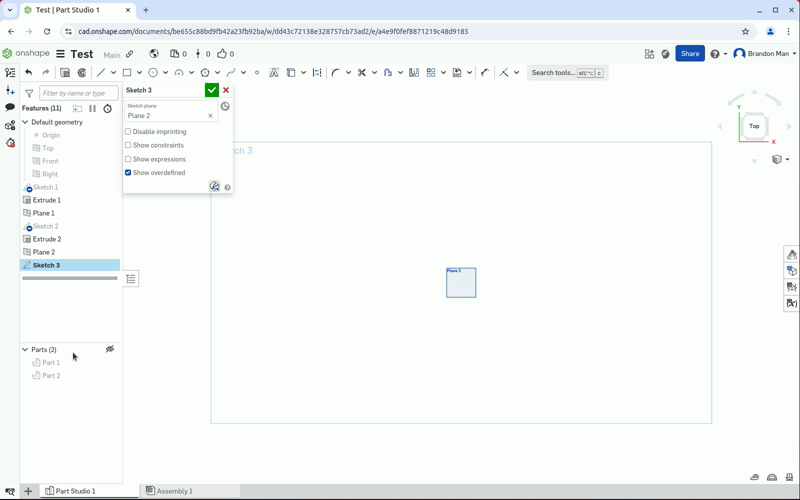
key_down(shift)
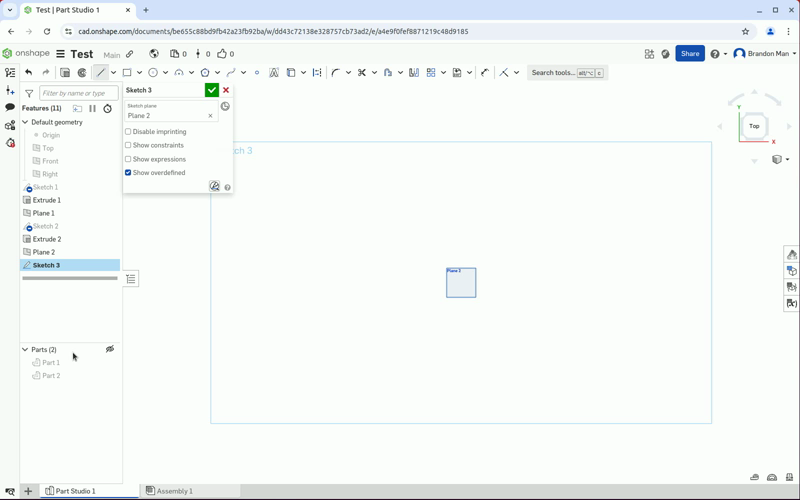
mouse_move(392, 351)
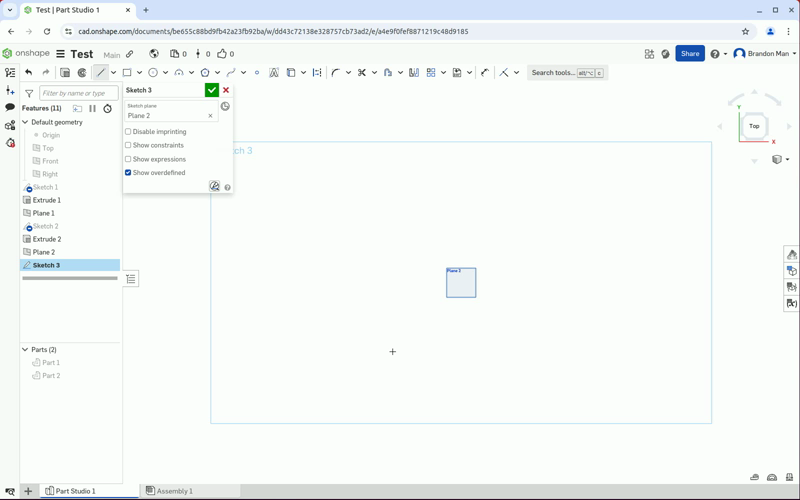
click(392, 351)
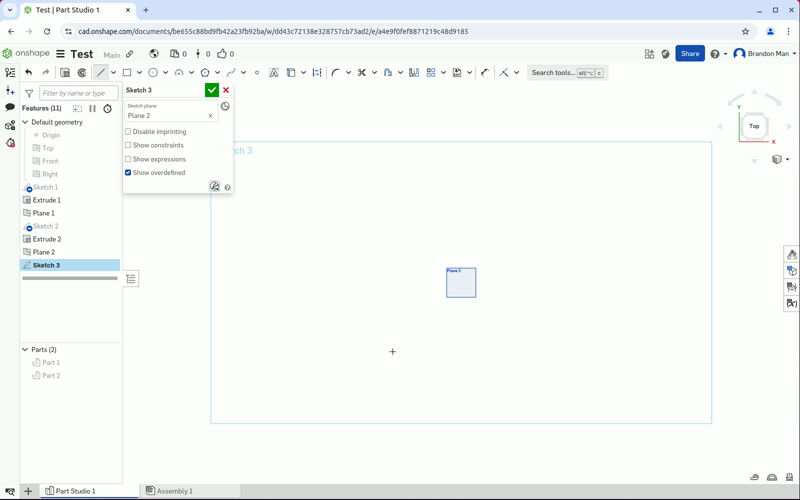
key_up(shift)
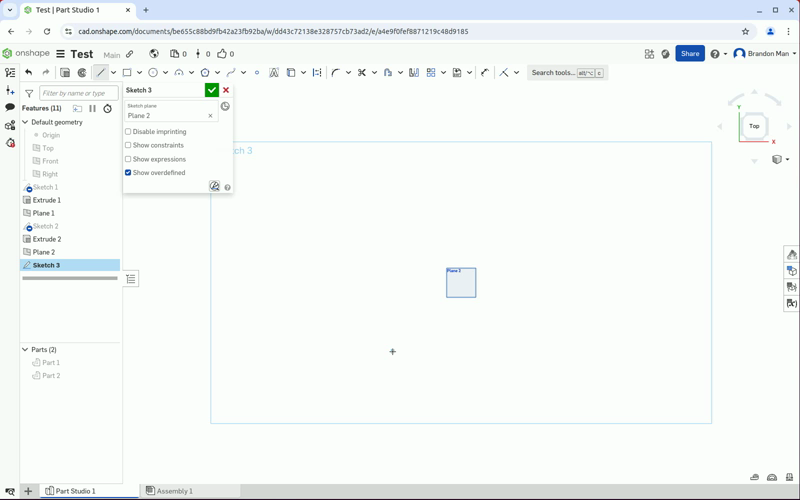
key_down(shift)
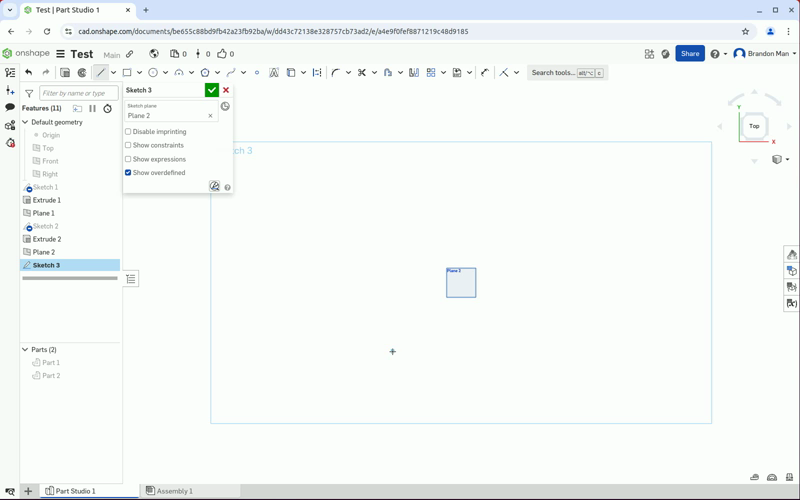
mouse_move(527, 351)
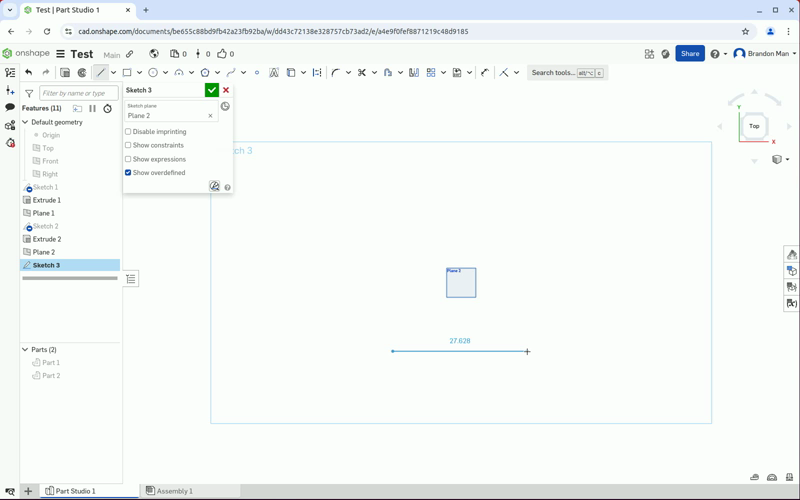
click(527, 351)
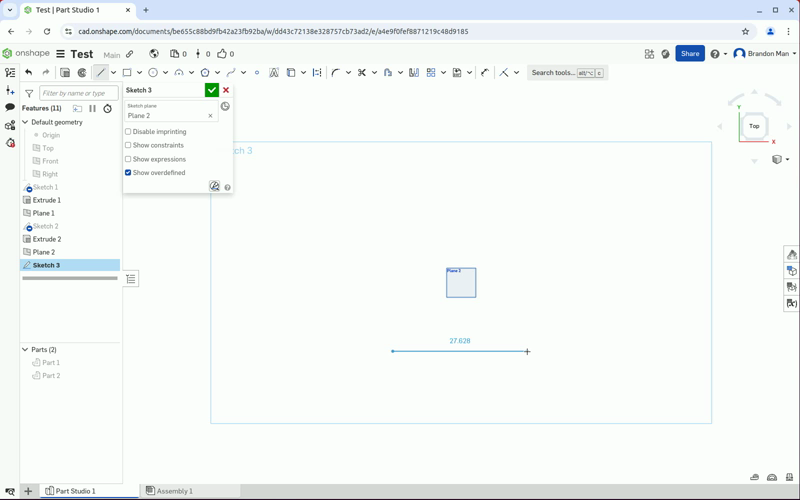
key_up(shift)
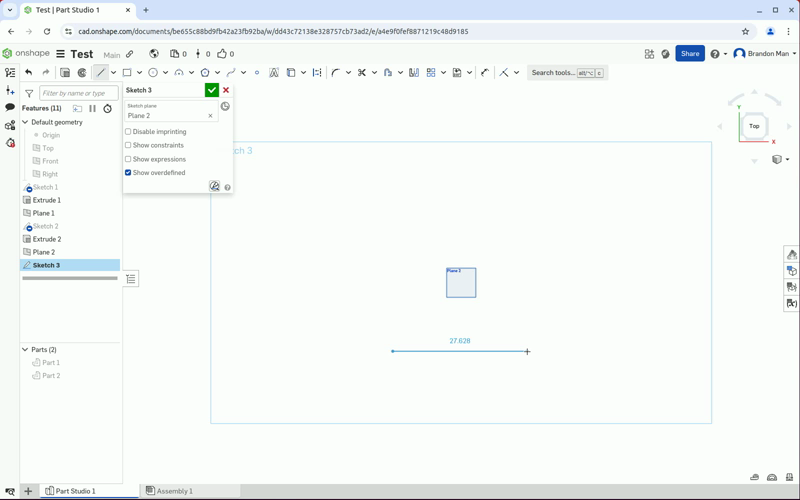
key_down(shift)
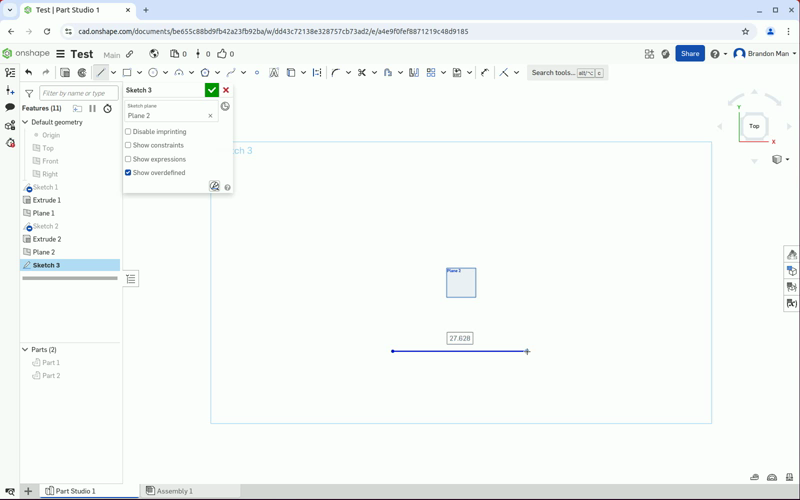
mouse_move(557, 351)
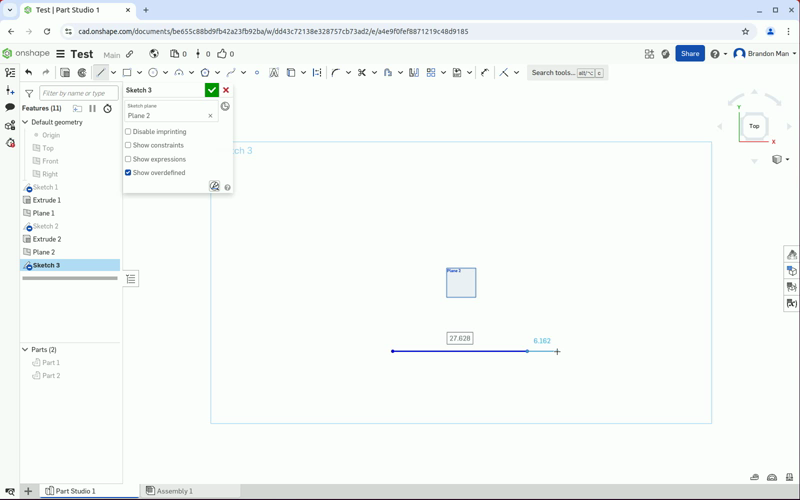
mouse_move(527, 328)
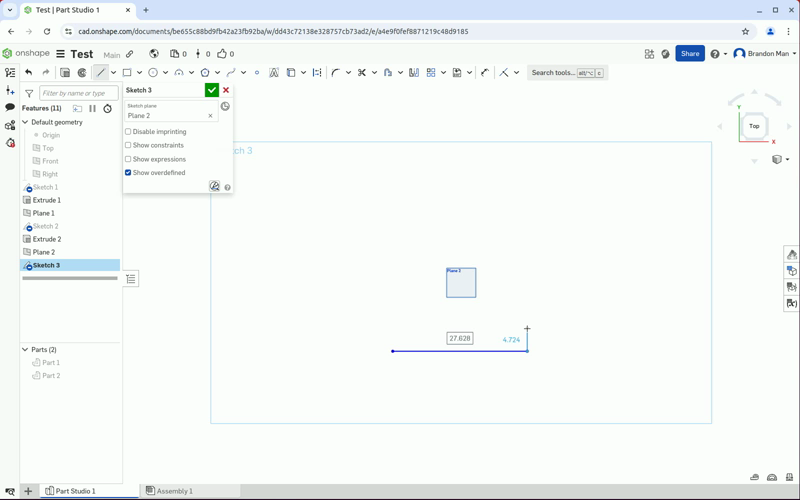
click(527, 328)
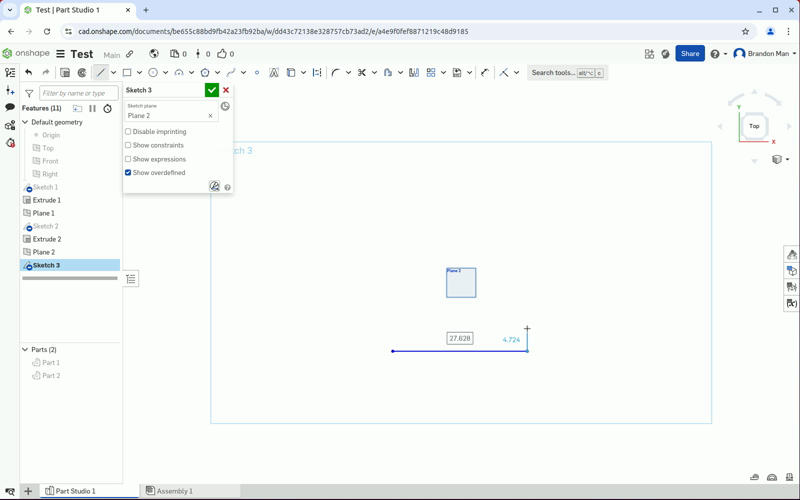
key_up(shift)
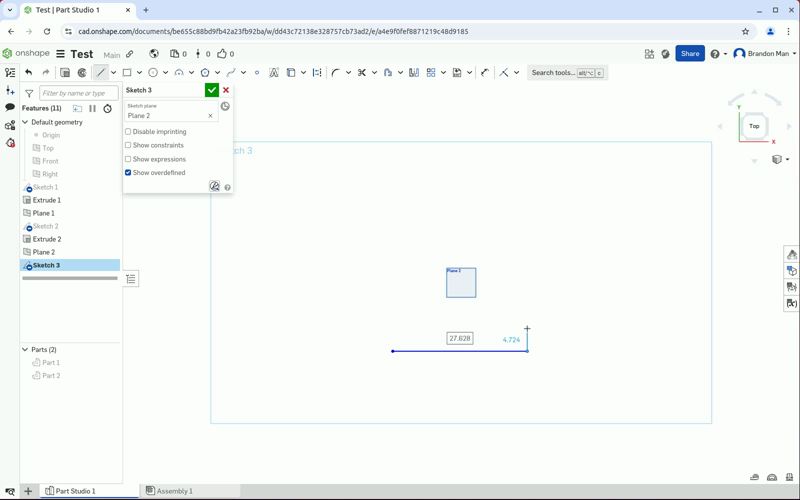
key_down(shift)
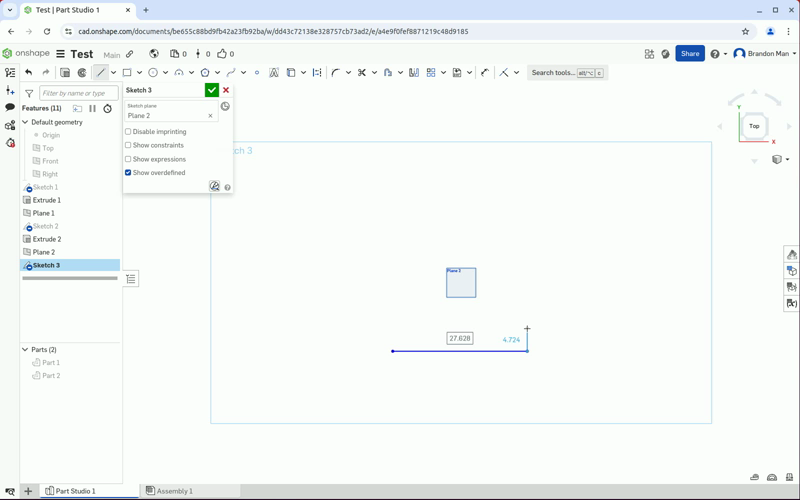
mouse_move(392, 328)
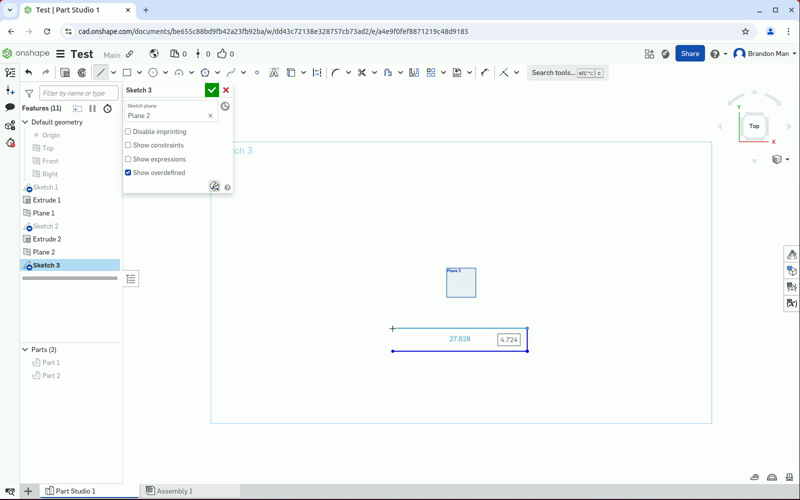
click(392, 328)
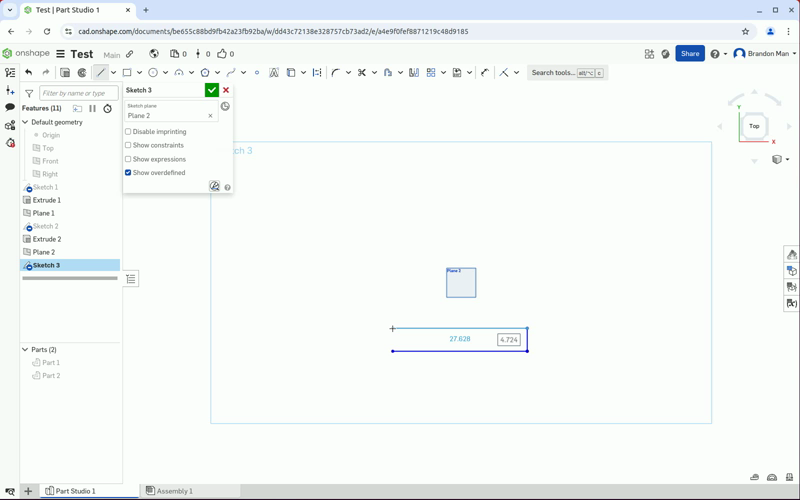
key_up(shift)
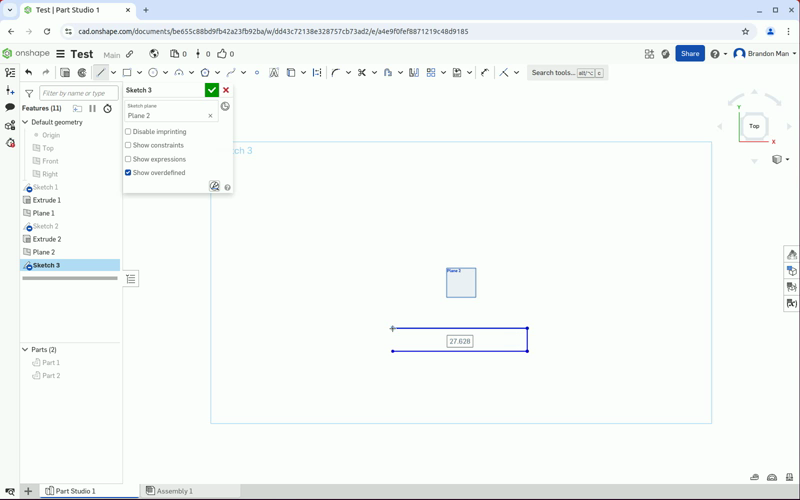
mouse_move(422, 328)
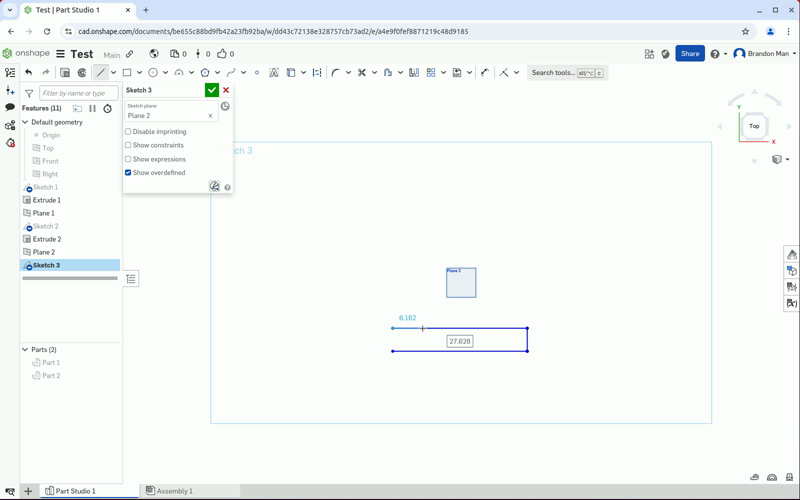
key_down(shift)
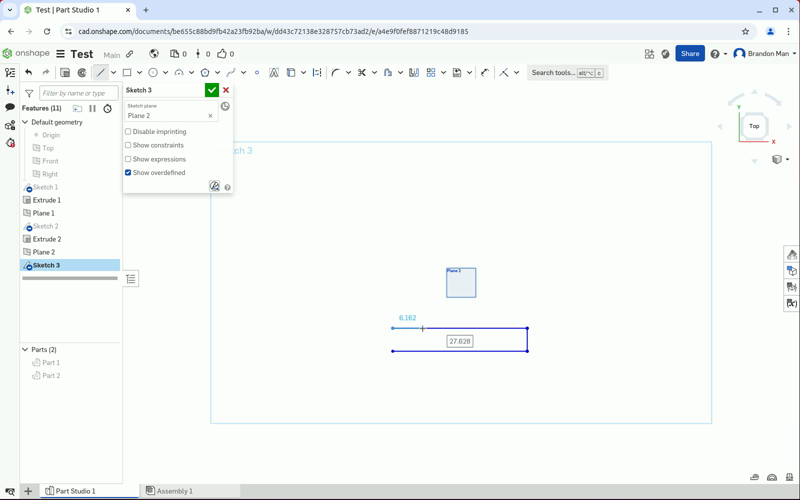
mouse_move(392, 351)
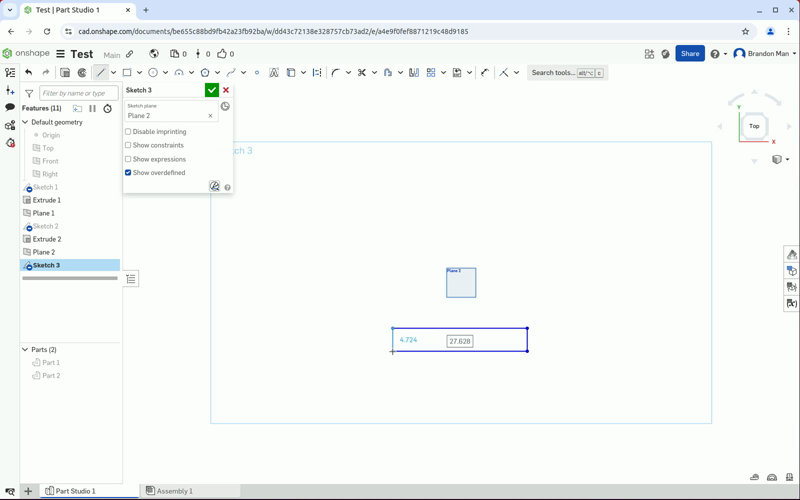
key_up(shift)
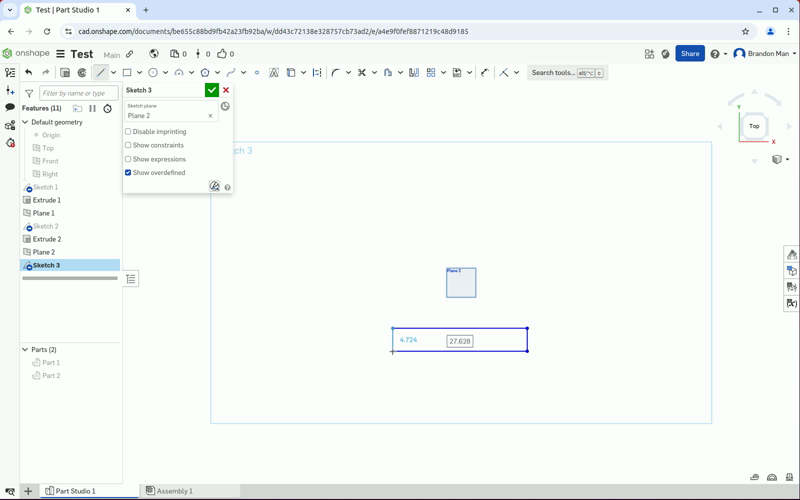
click(392, 351)
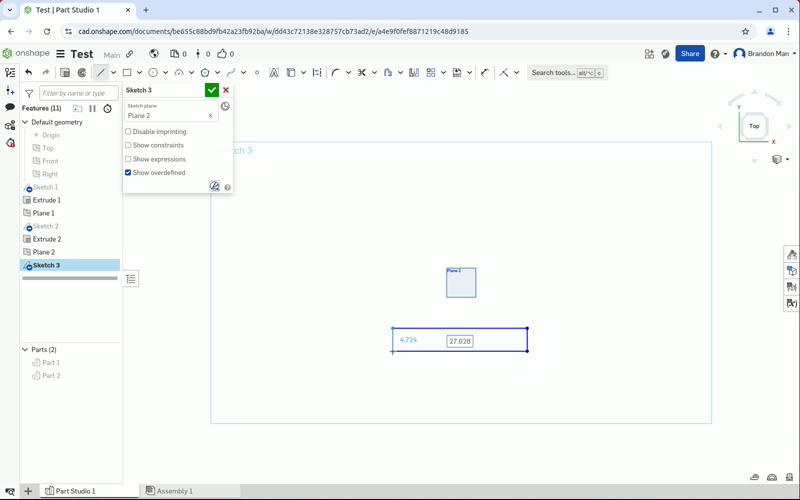
key(esc)
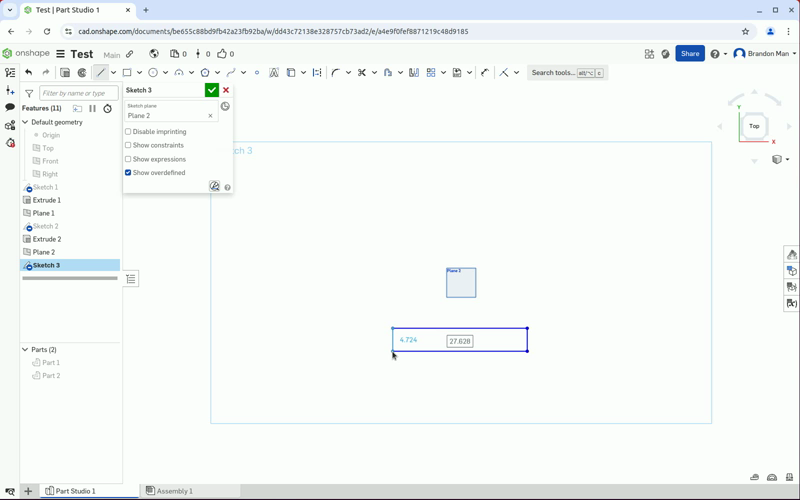
mouse_move(470, 338)
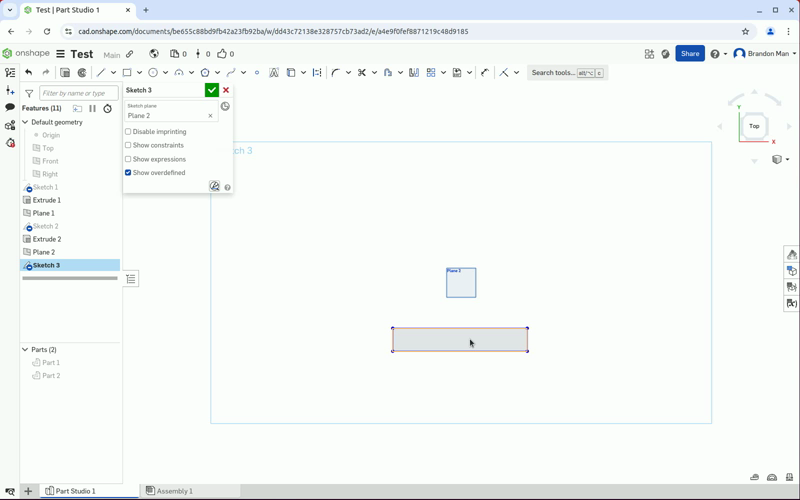
click(470, 338)
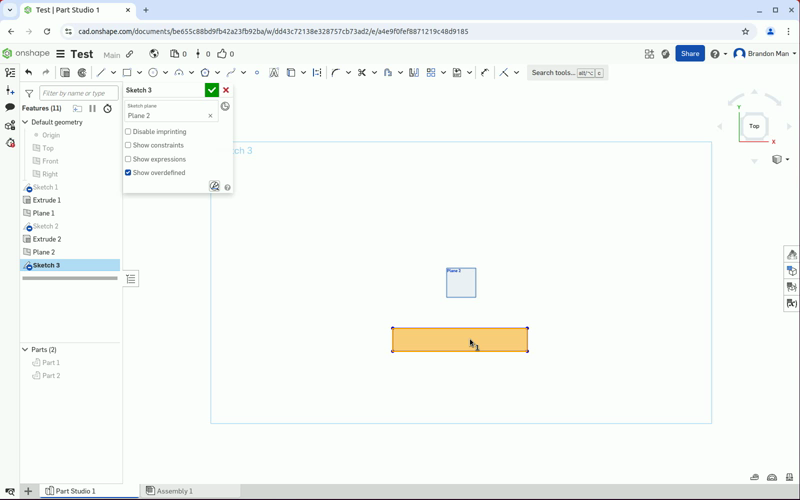
mouse_move(73, 352)
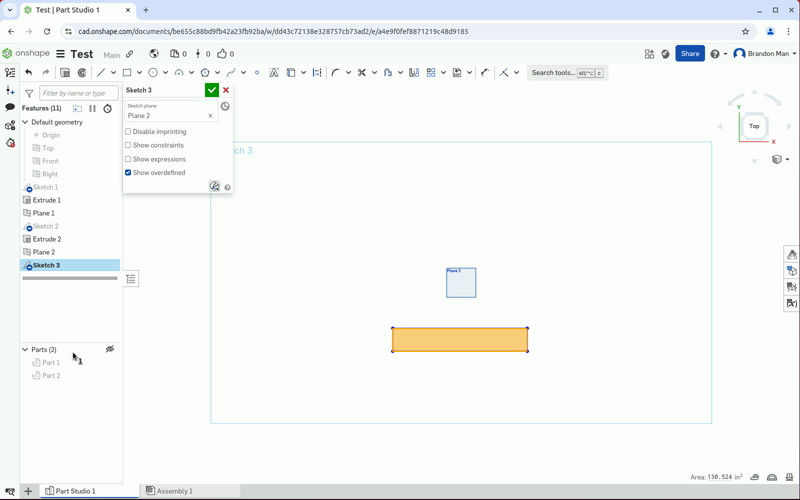
key(shift+y)
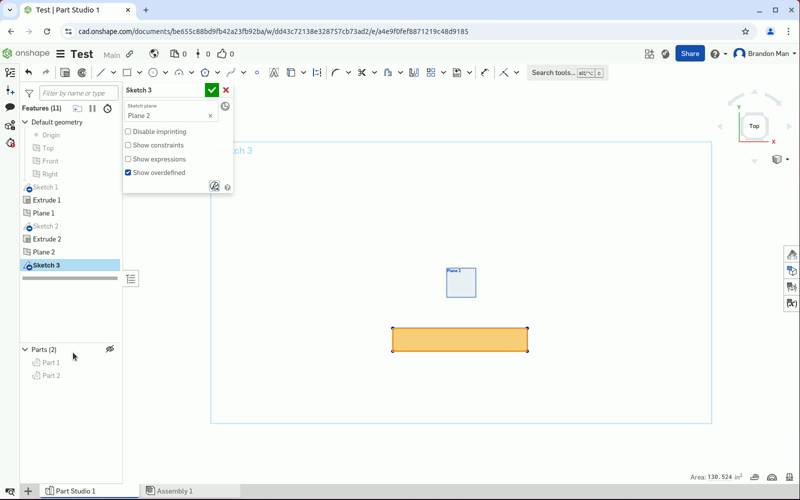
key(shift+e)
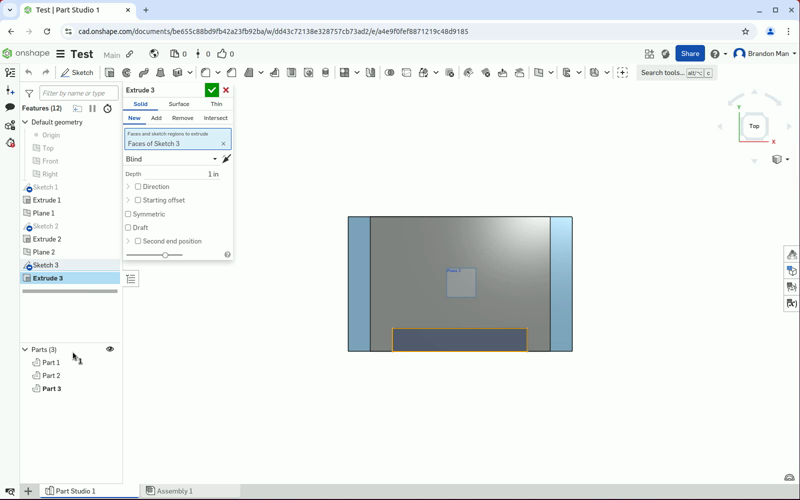
mouse_move(143, 106)
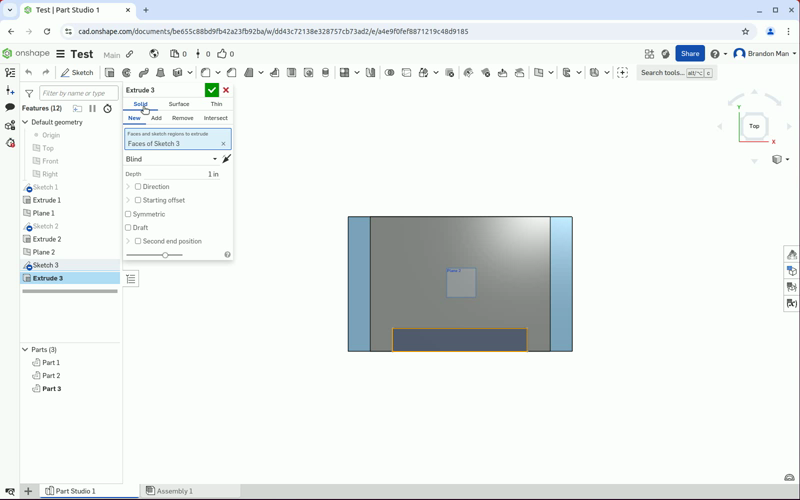
click(143, 106)
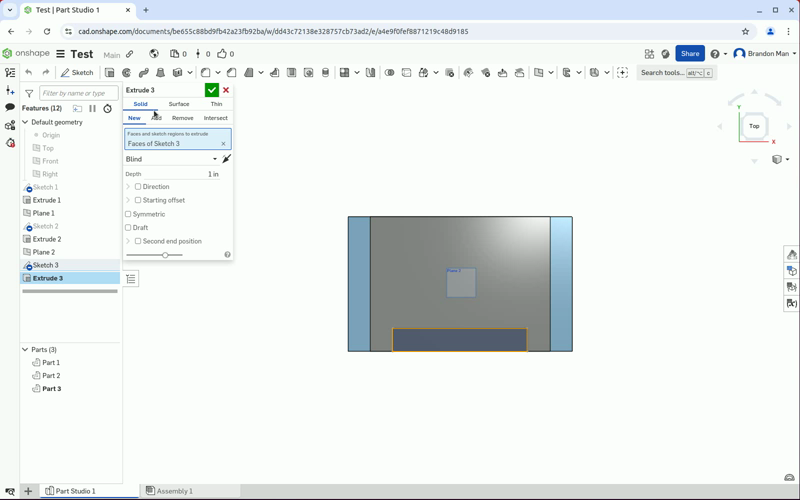
mouse_move(186, 120)
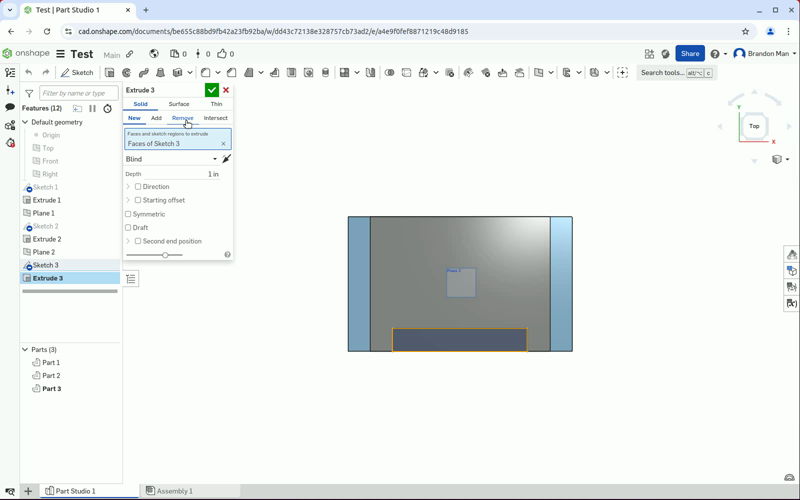
click(186, 120)
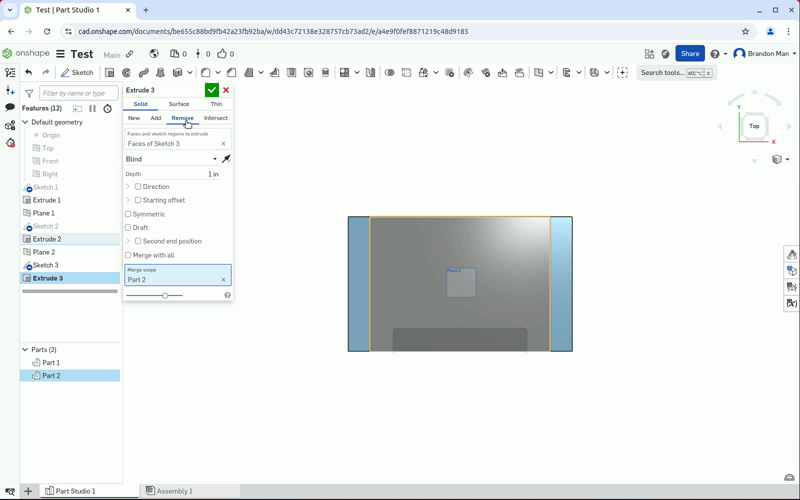
key(tab, 4)
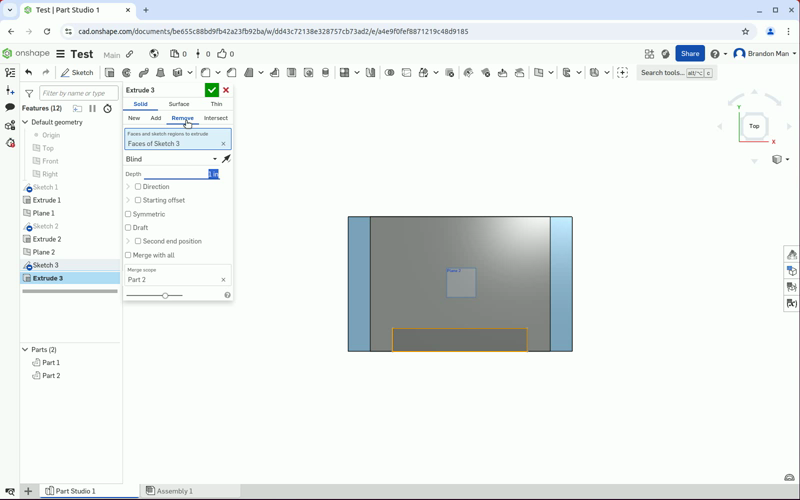
text(13.961)
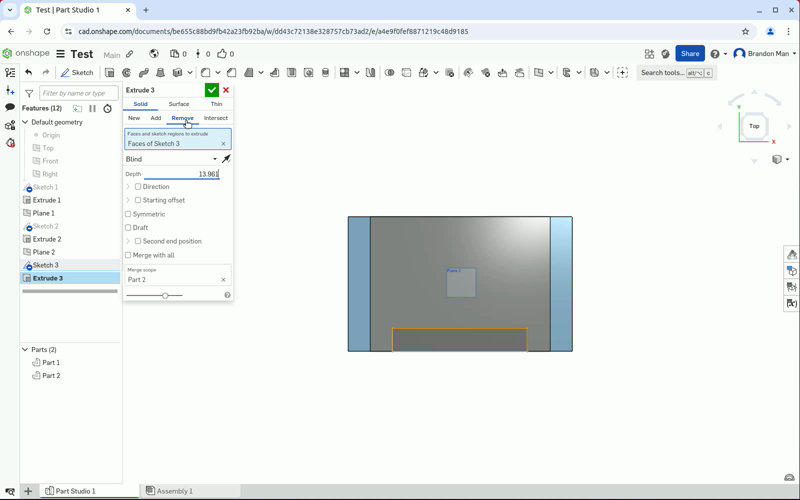
key(tab, 6)
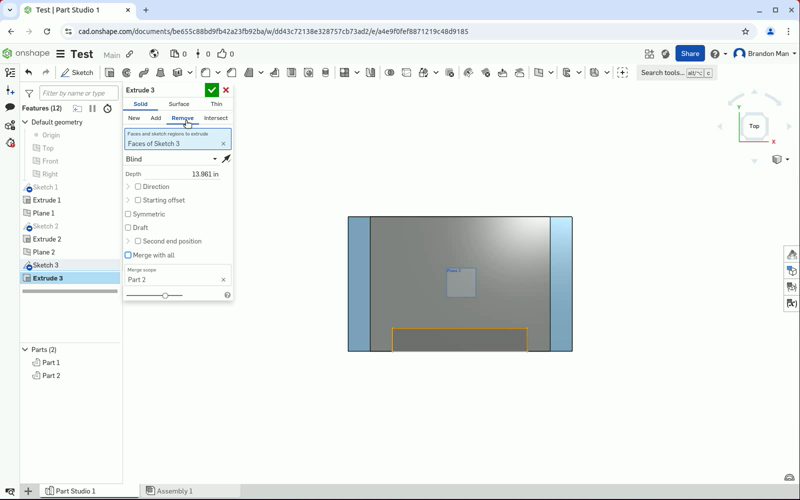
key(space)
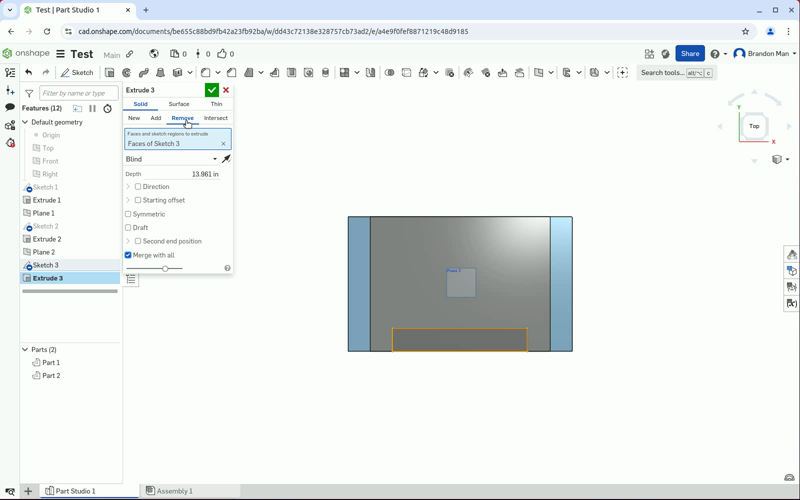
key(enter)
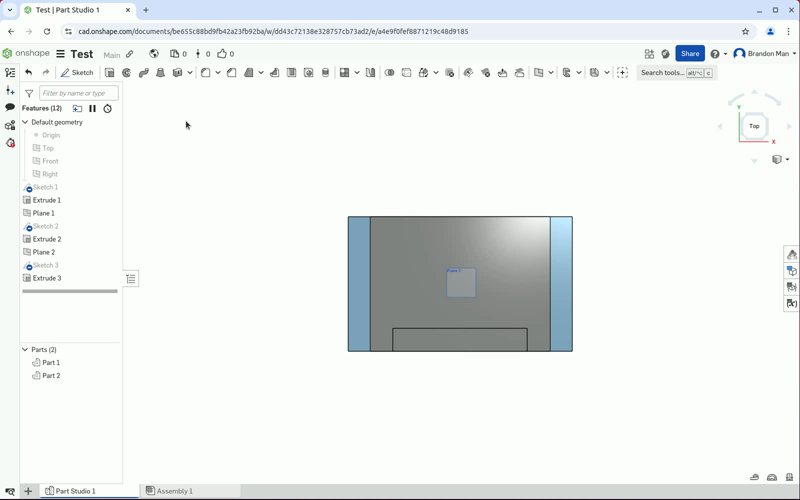
key(shift+h)
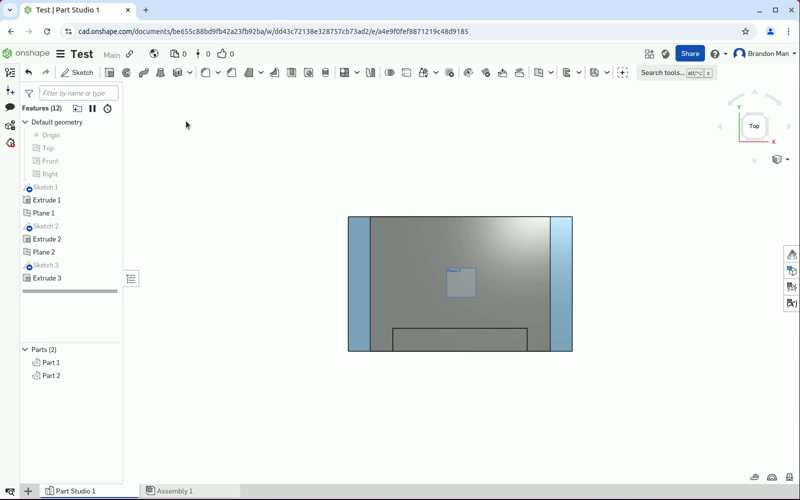
key(shift+h)
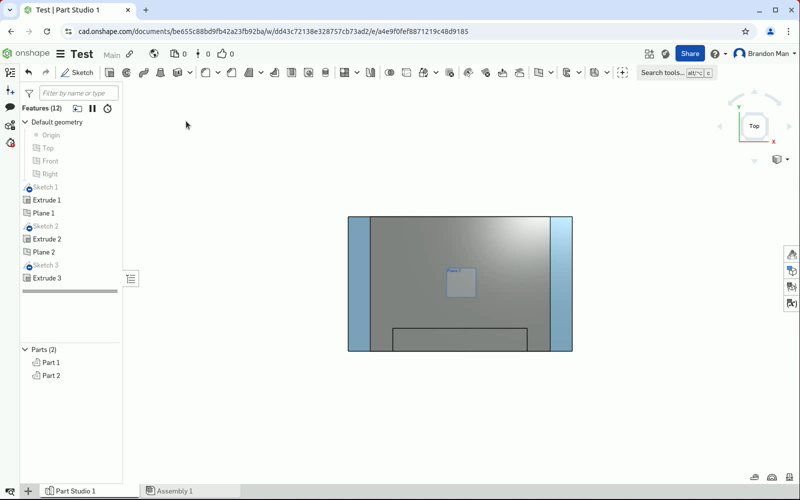
mouse_move(73, 189)
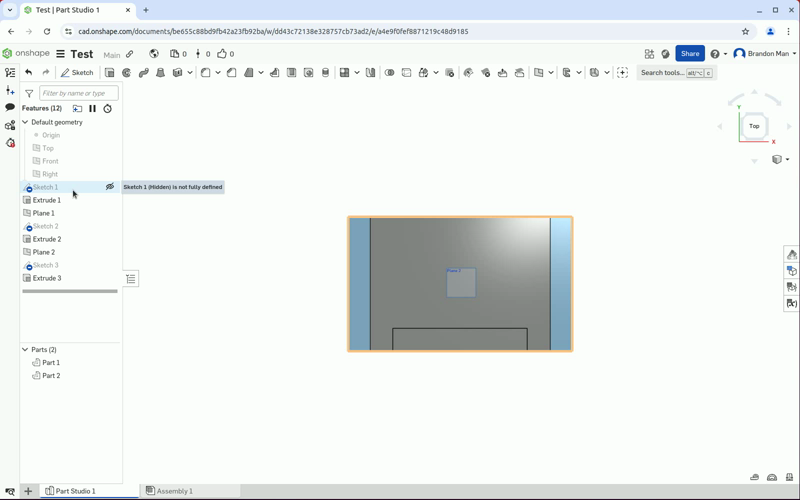
click(73, 189)
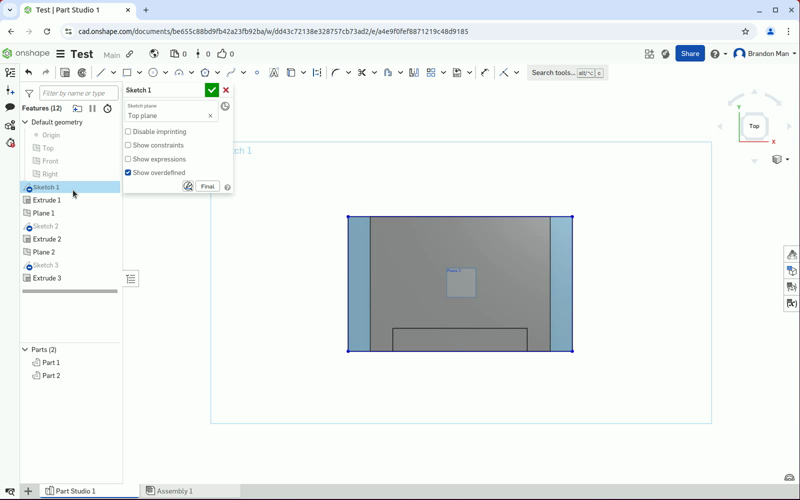
mouse_move(229, 92)
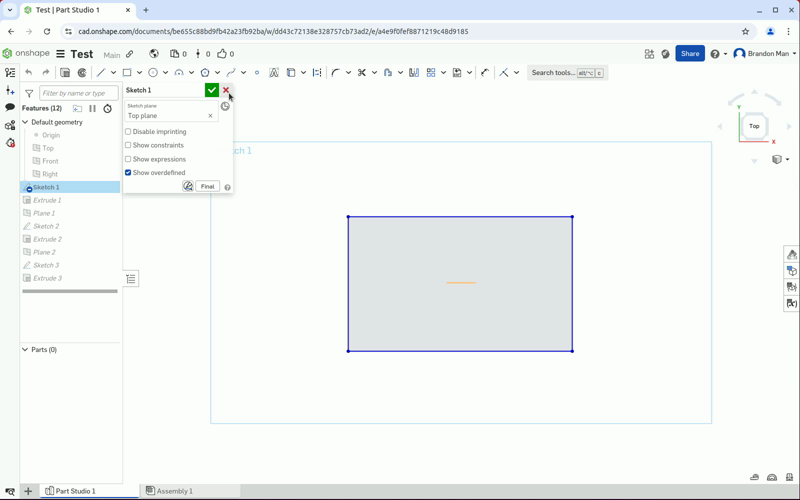
click(229, 92)
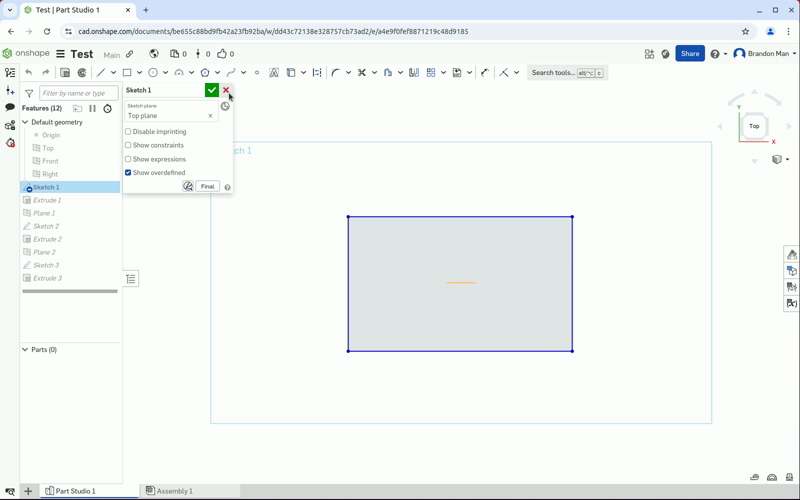
key(shift+s)
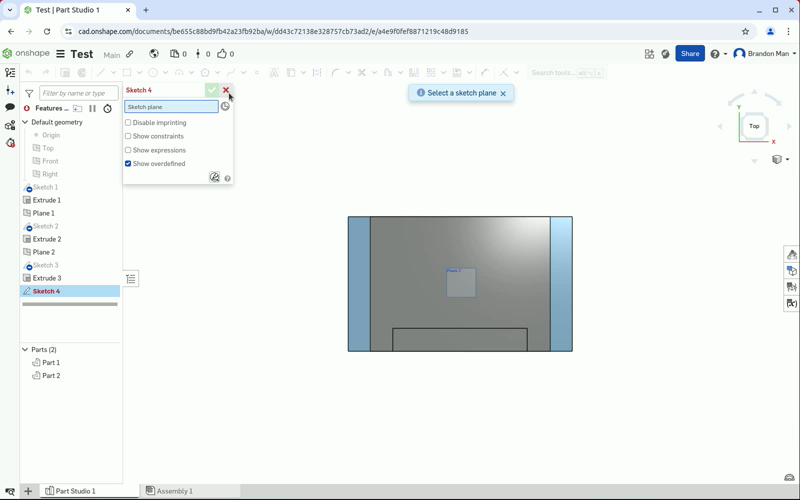
mouse_move(73, 254)
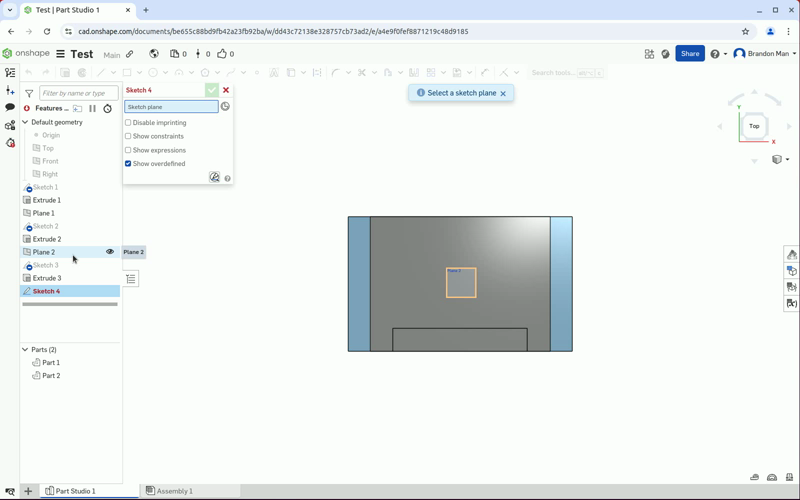
click(73, 254)
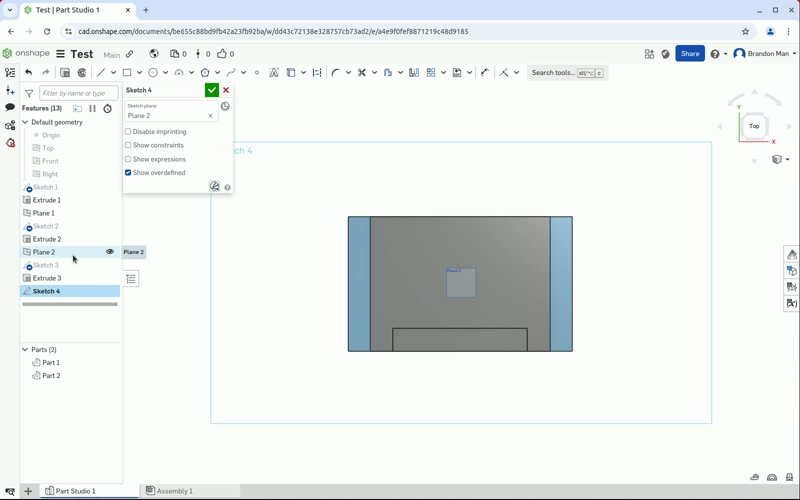
mouse_move(73, 352)
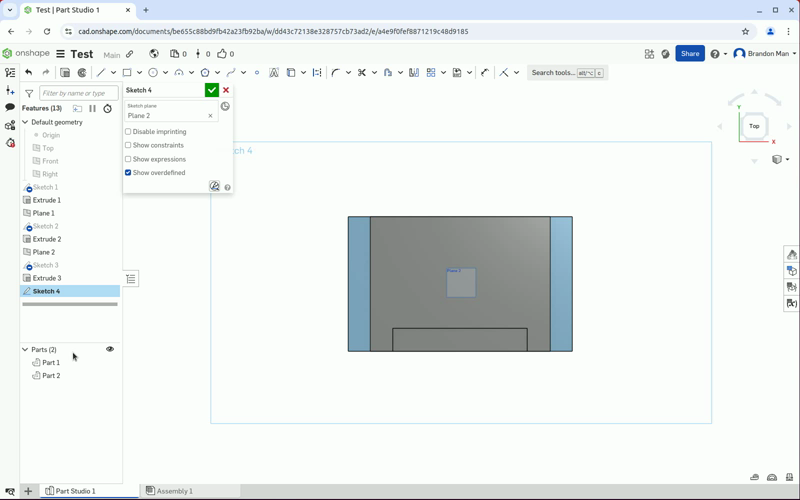
key(y)
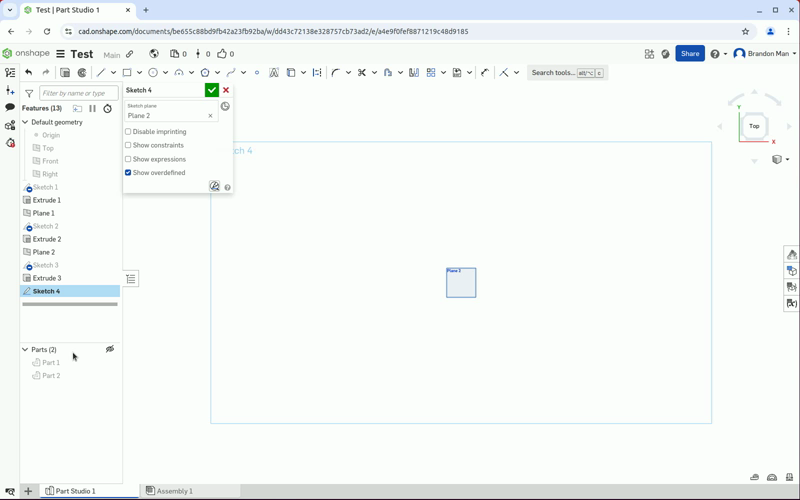
key(l)
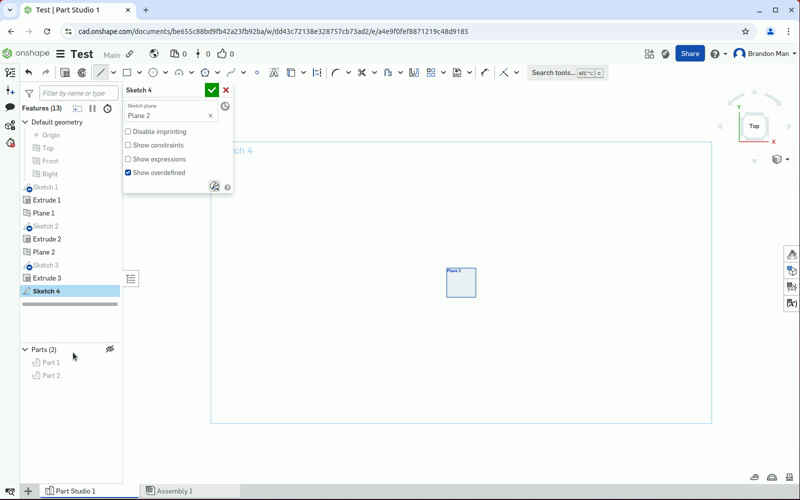
key_down(shift)
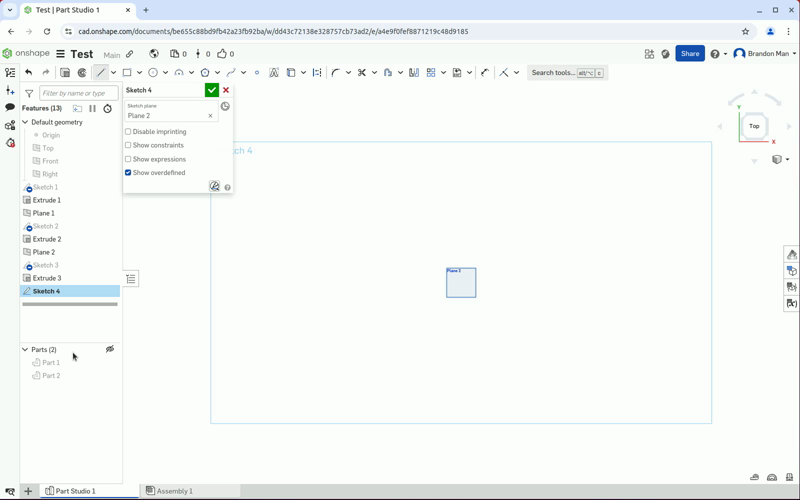
mouse_move(370, 282)
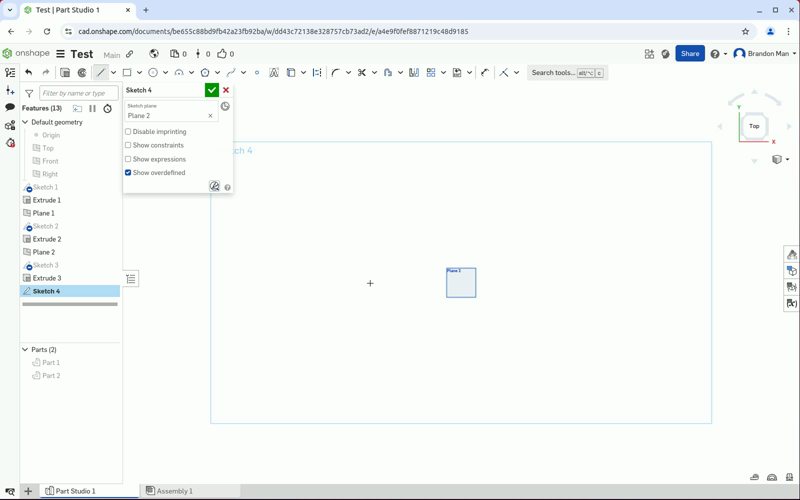
click(370, 282)
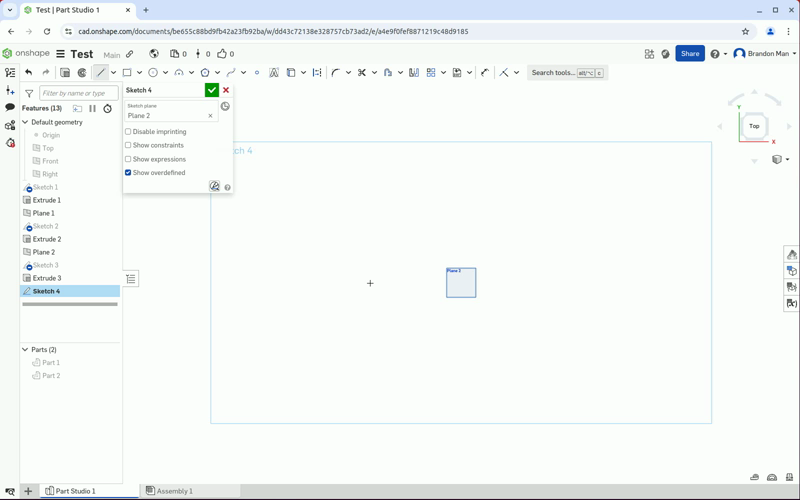
key_up(shift)
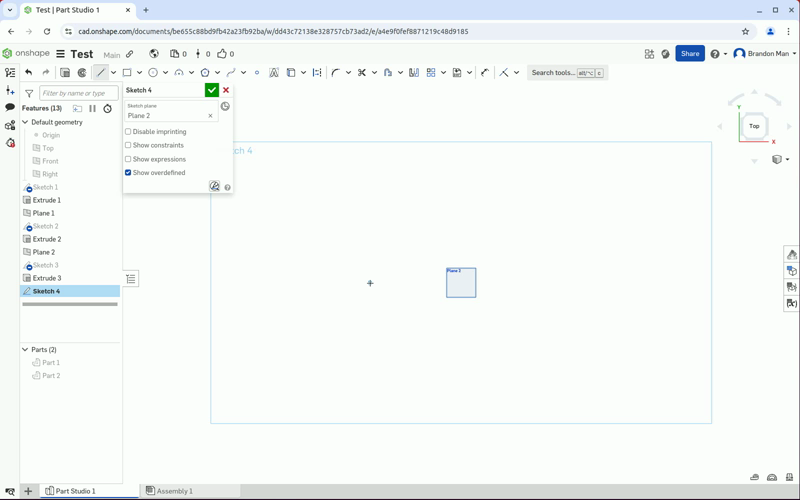
key_down(shift)
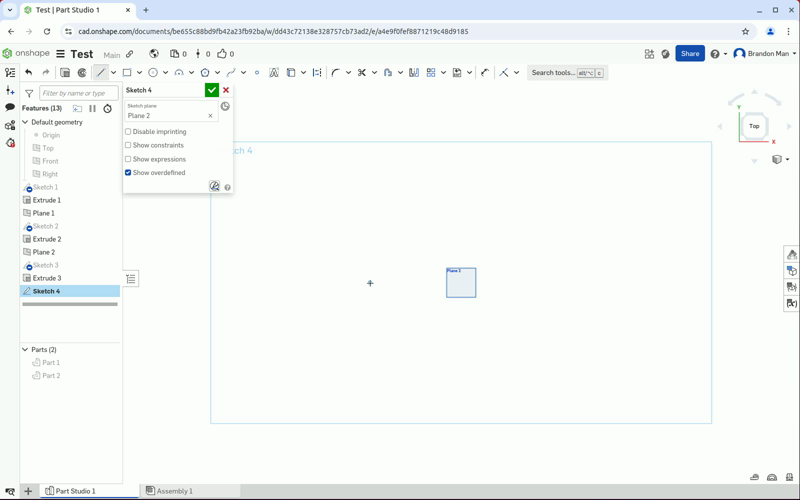
mouse_move(400, 282)
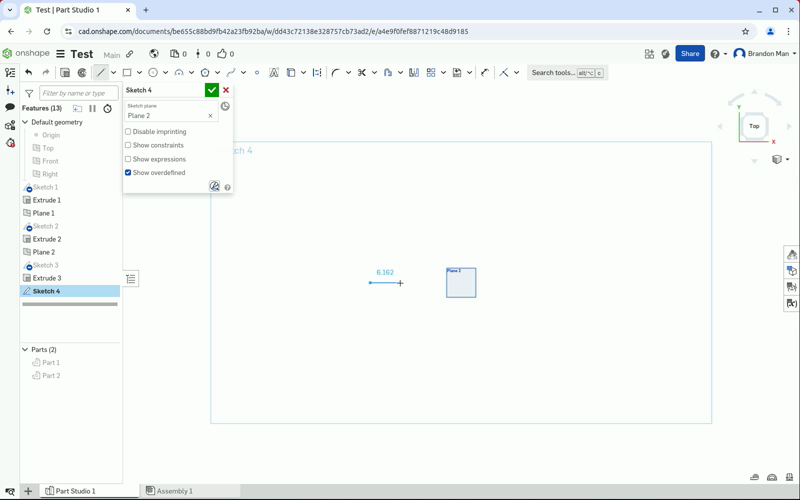
mouse_move(407, 282)
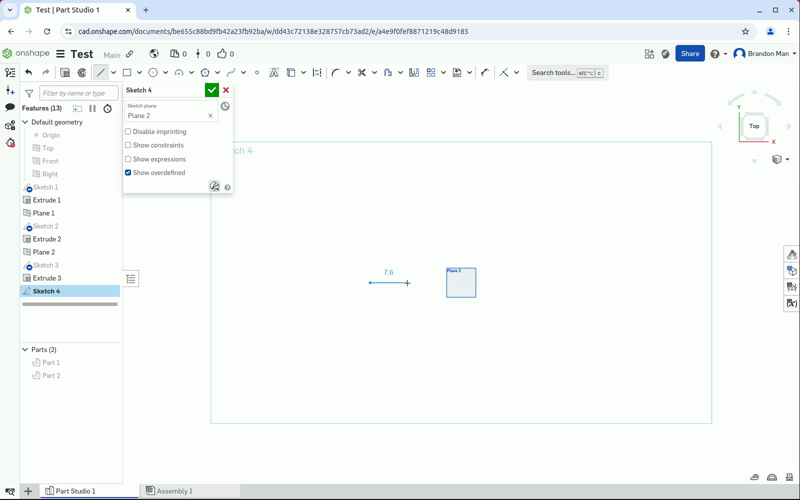
click(407, 282)
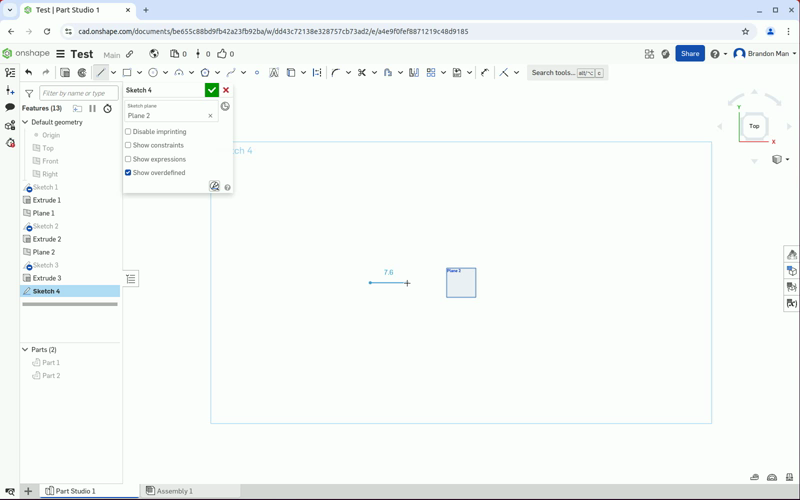
key_up(shift)
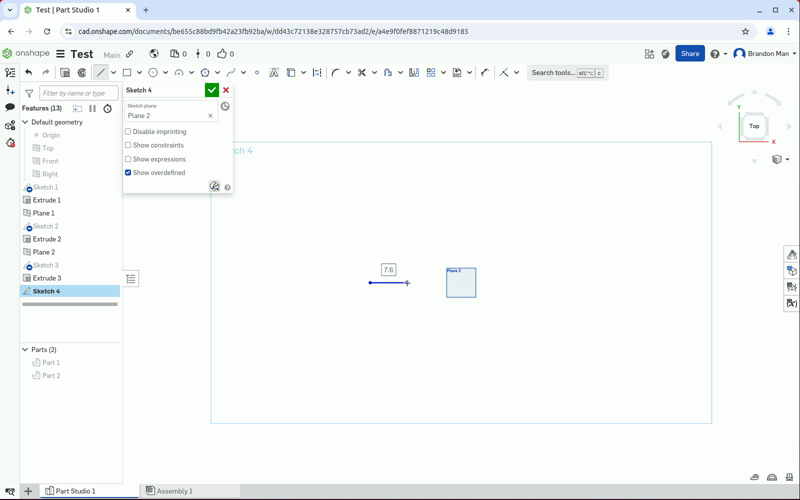
key_down(shift)
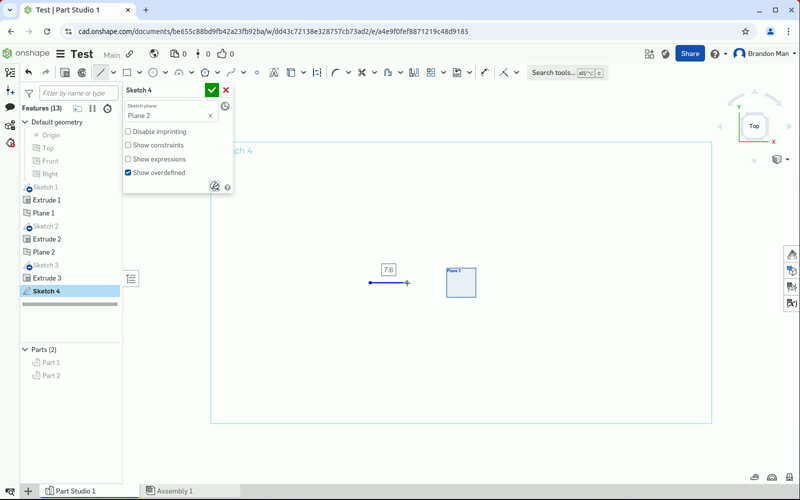
mouse_move(407, 214)
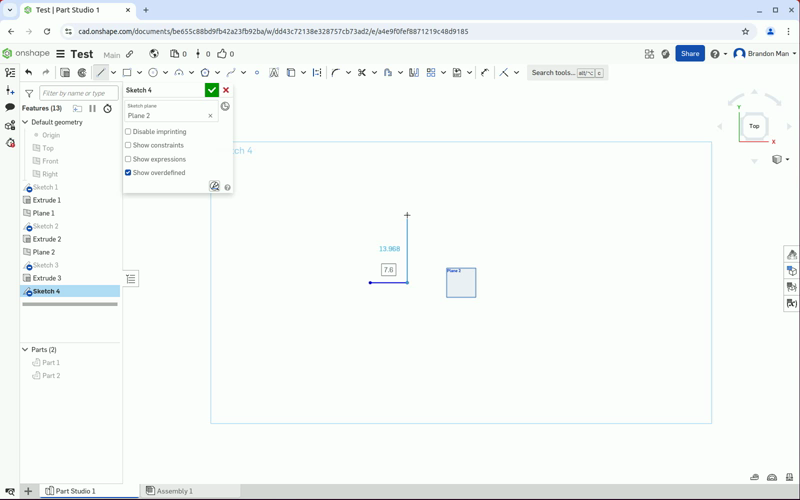
click(407, 214)
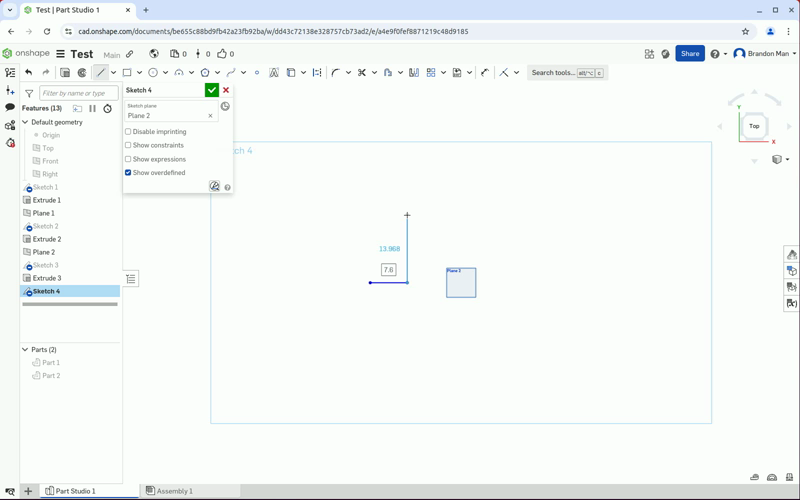
key_up(shift)
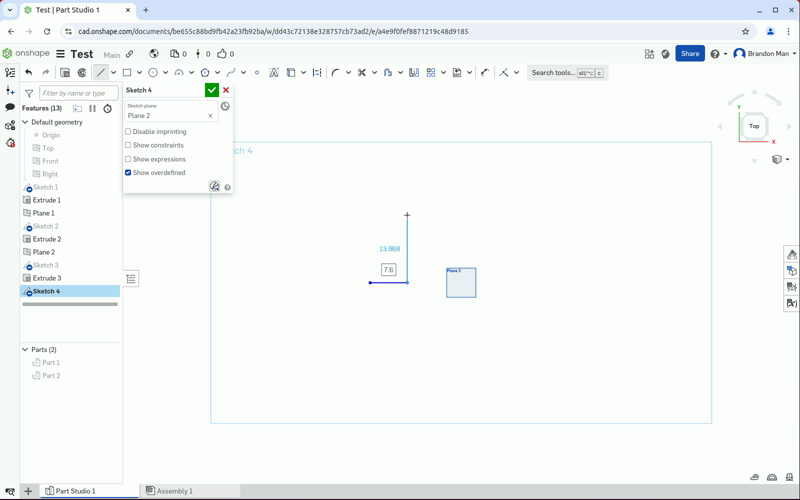
key_down(shift)
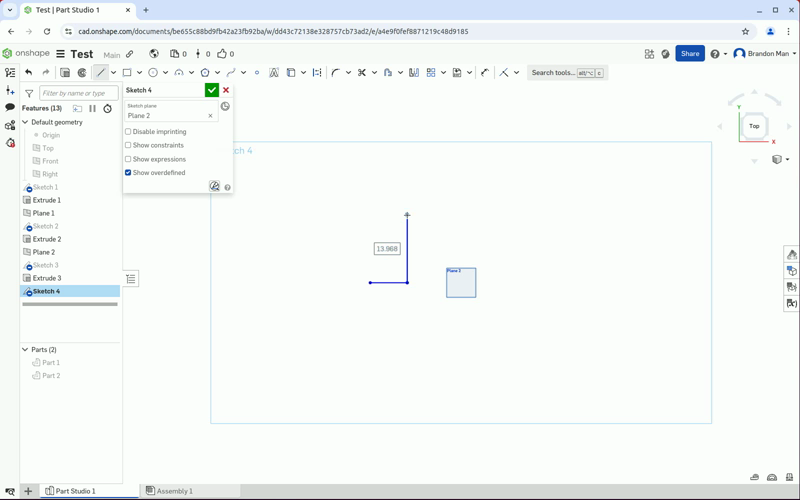
mouse_move(437, 214)
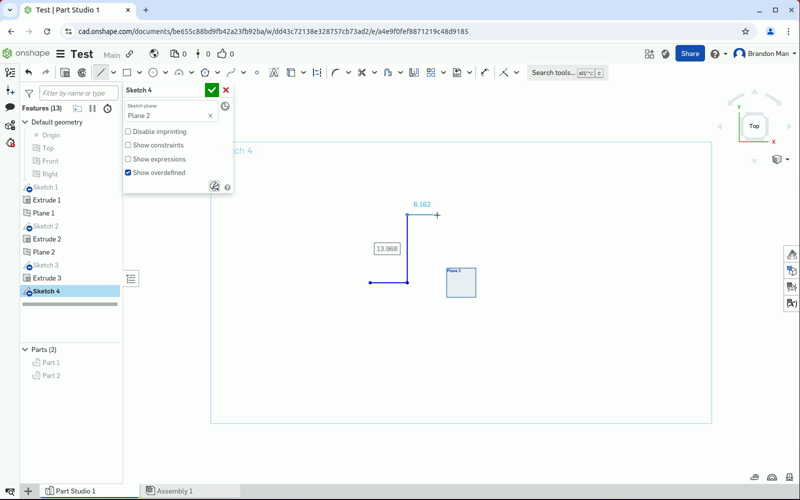
mouse_move(370, 214)
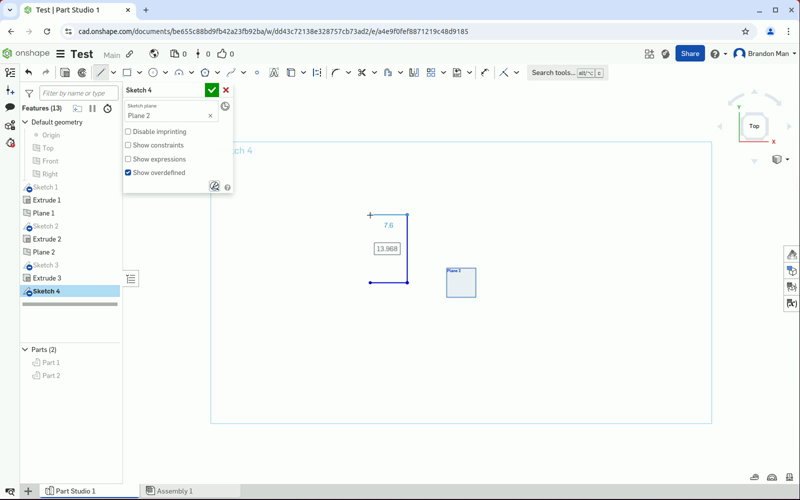
click(370, 214)
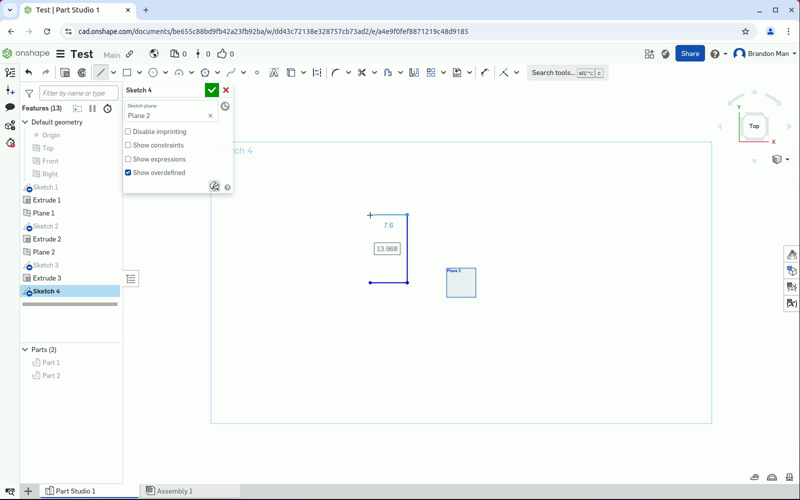
key_up(shift)
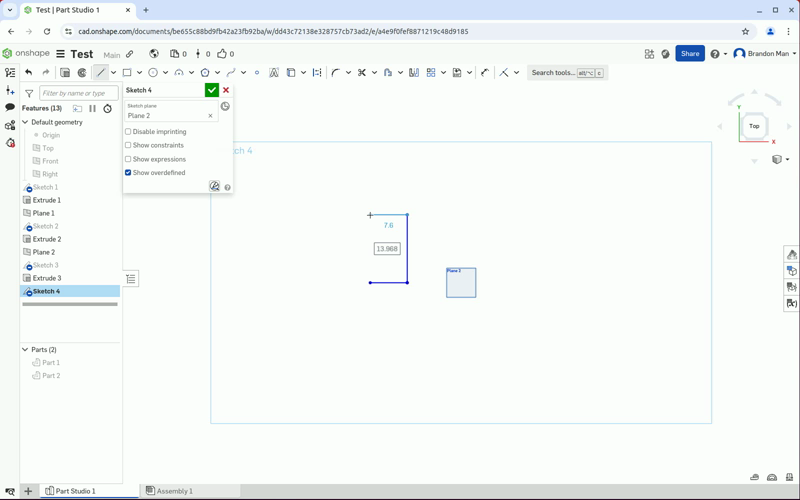
key_down(shift)
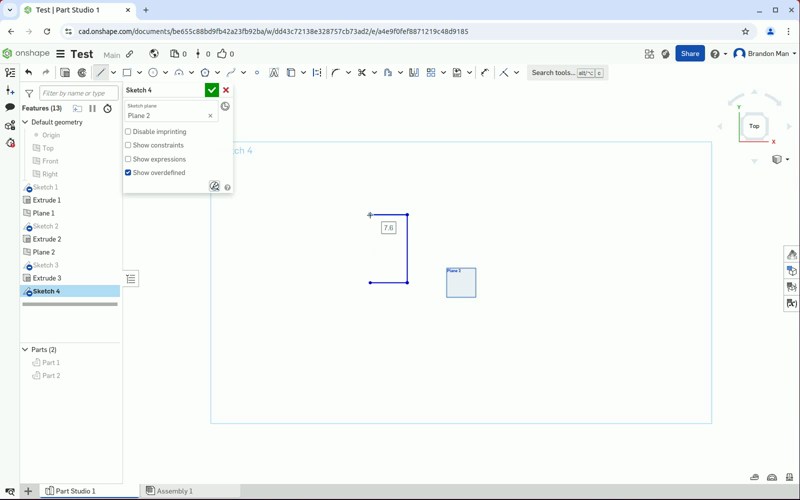
mouse_move(370, 282)
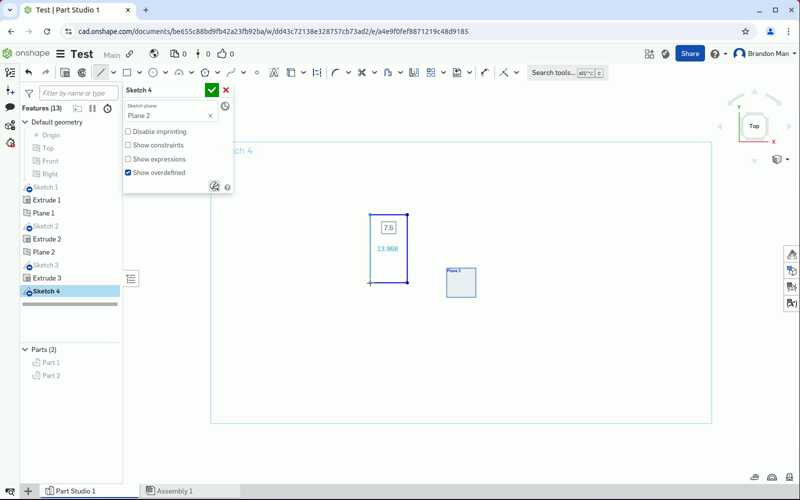
key_up(shift)
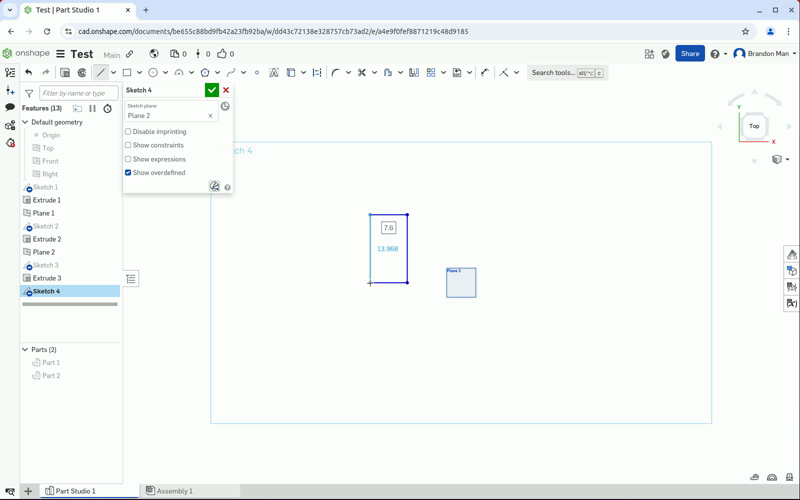
click(370, 282)
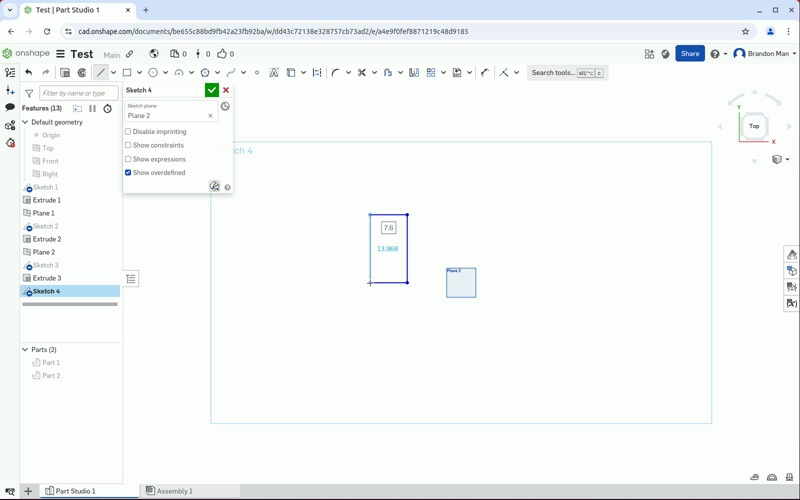
key(esc)
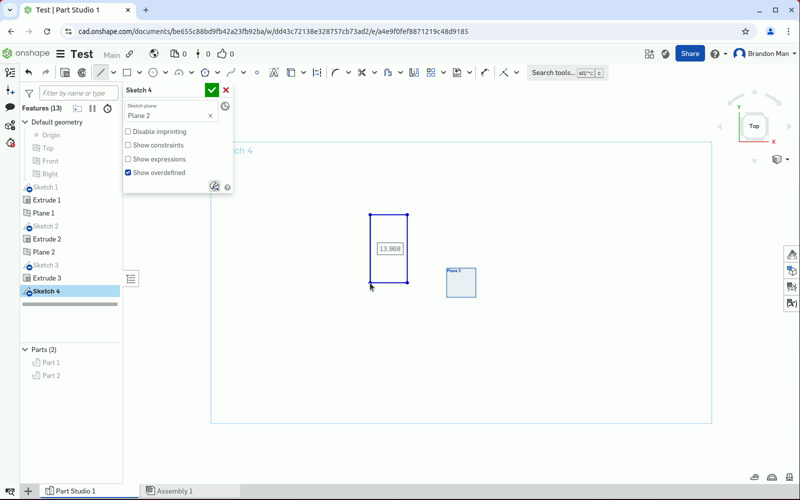
mouse_move(392, 261)
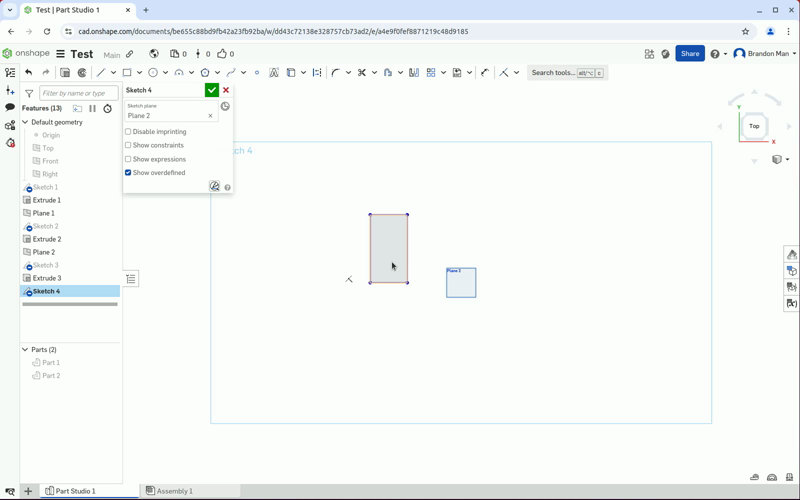
click(392, 261)
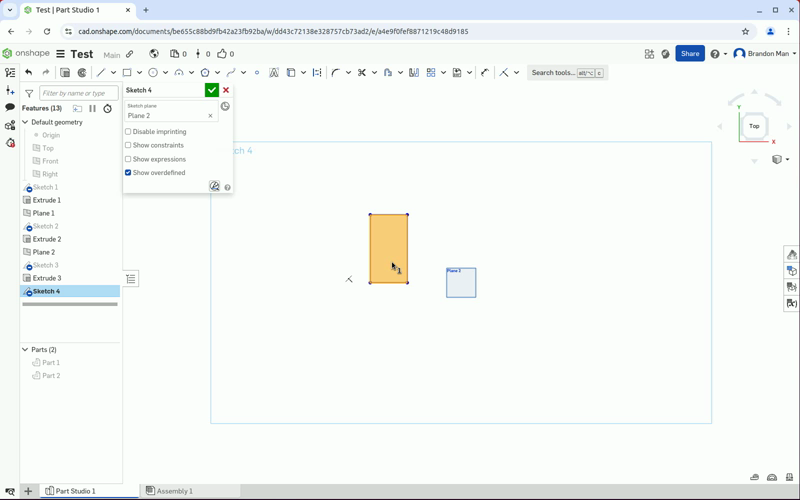
mouse_move(73, 352)
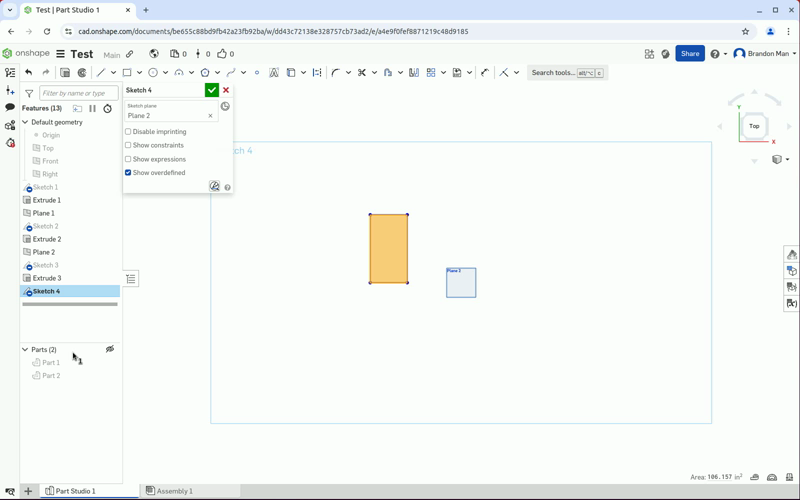
key(shift+y)
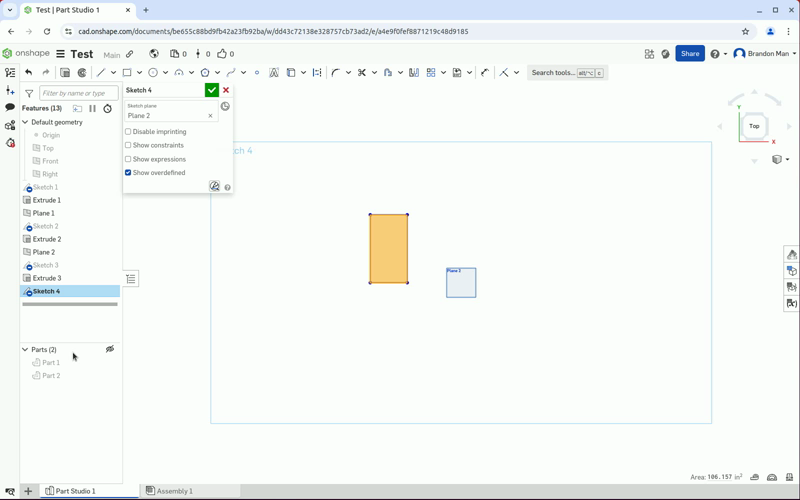
key(shift+e)
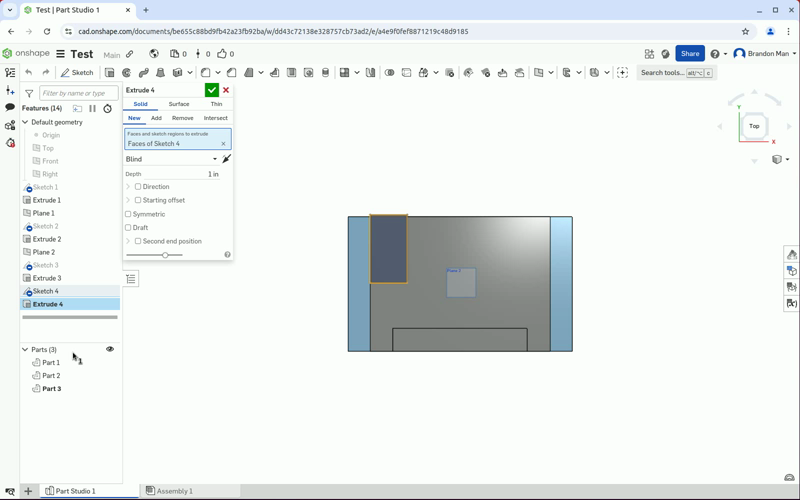
mouse_move(143, 106)
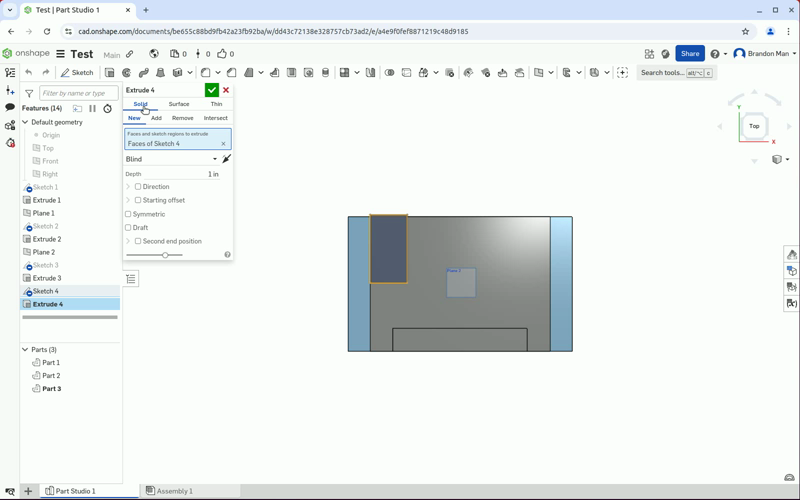
click(143, 106)
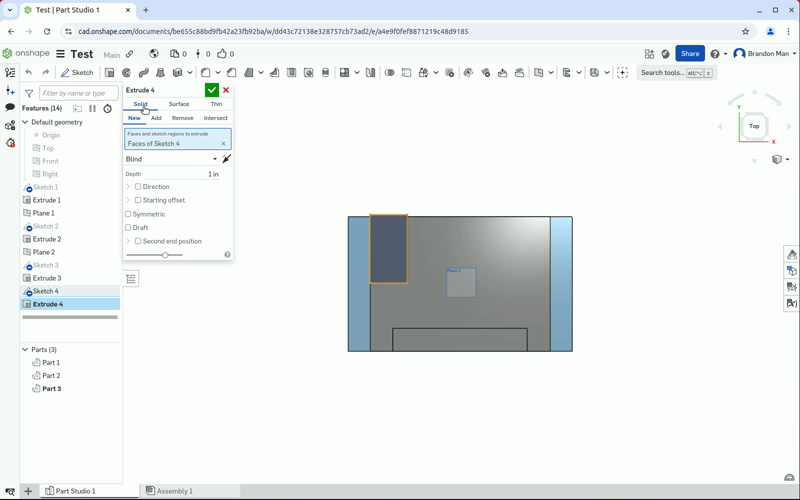
mouse_move(186, 120)
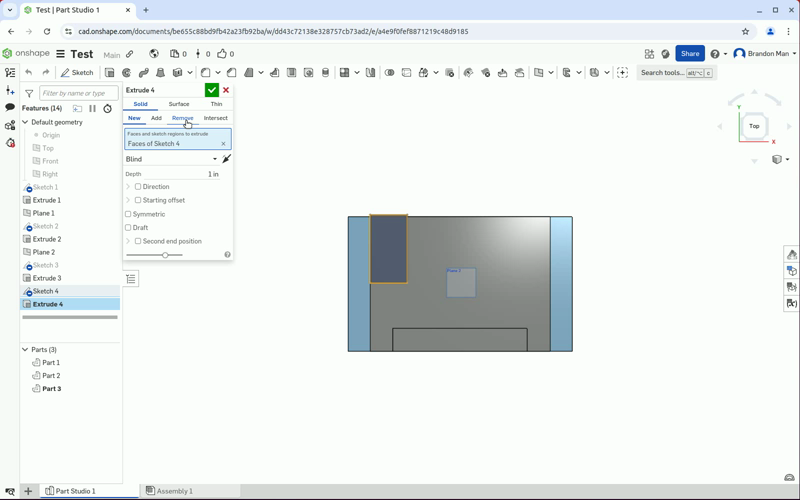
click(186, 120)
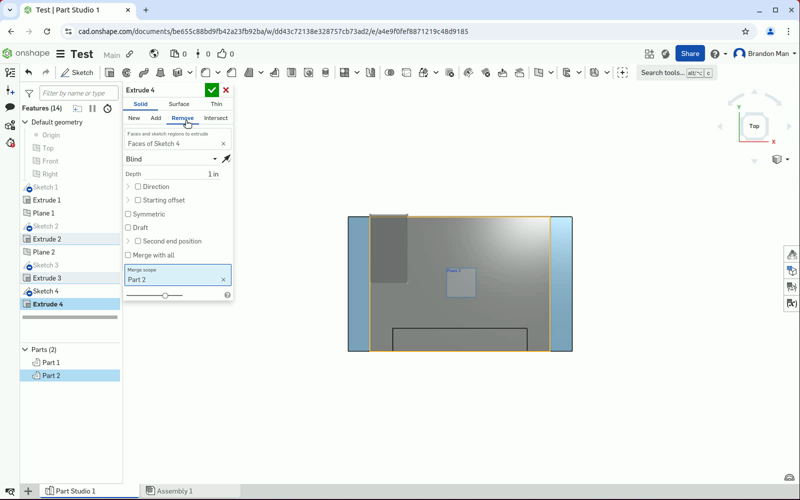
key(tab, 4)
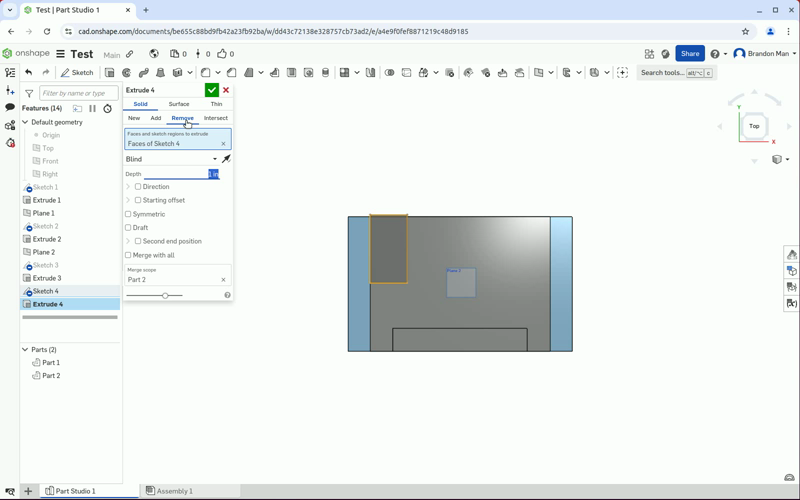
text(13.961)
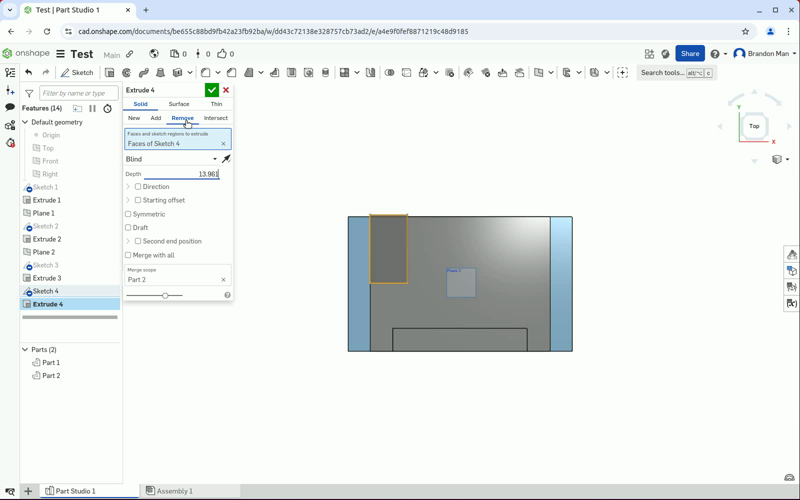
key(tab, 6)
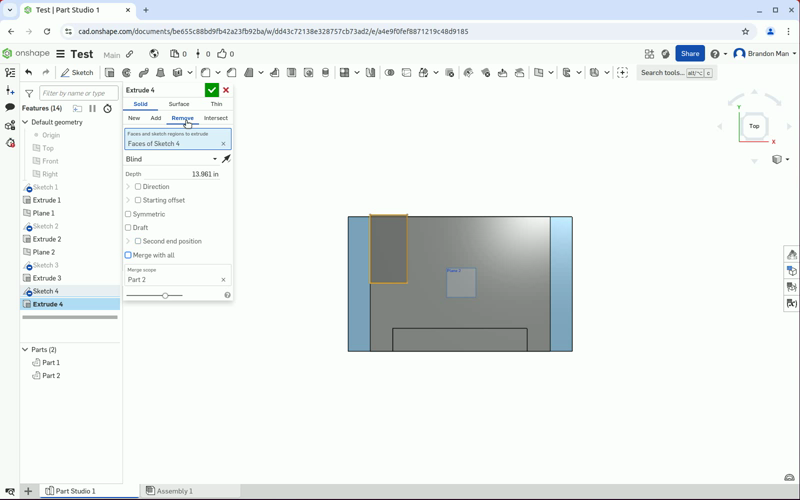
key(space)
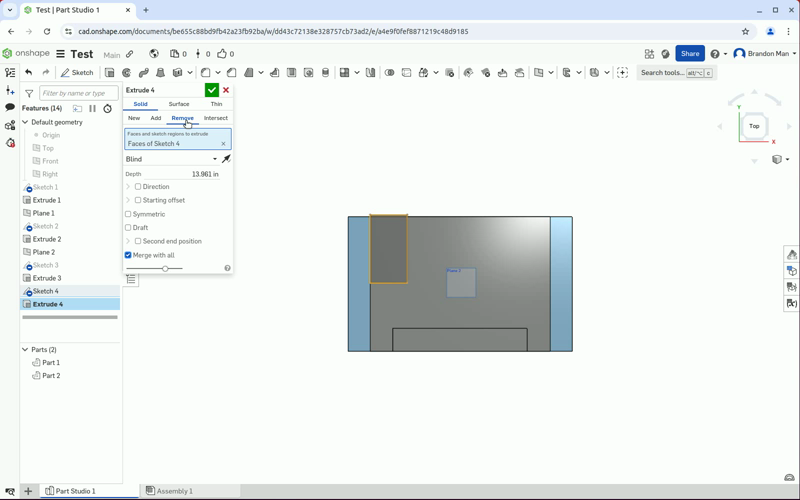
key(enter)
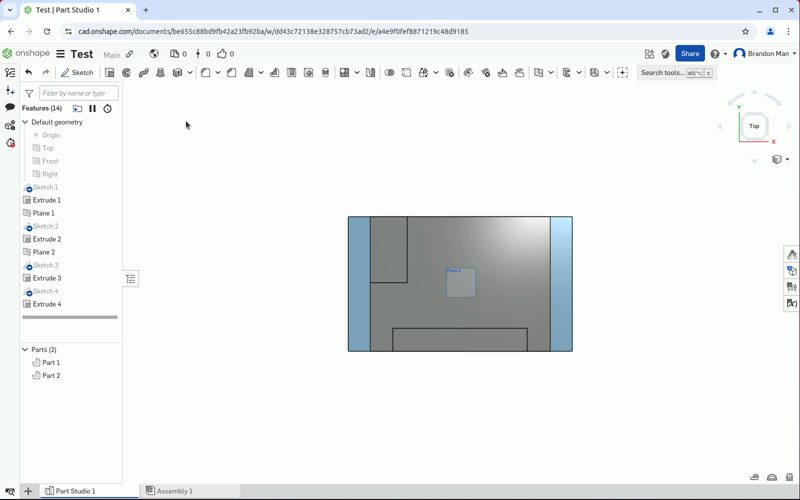
key(shift+h)
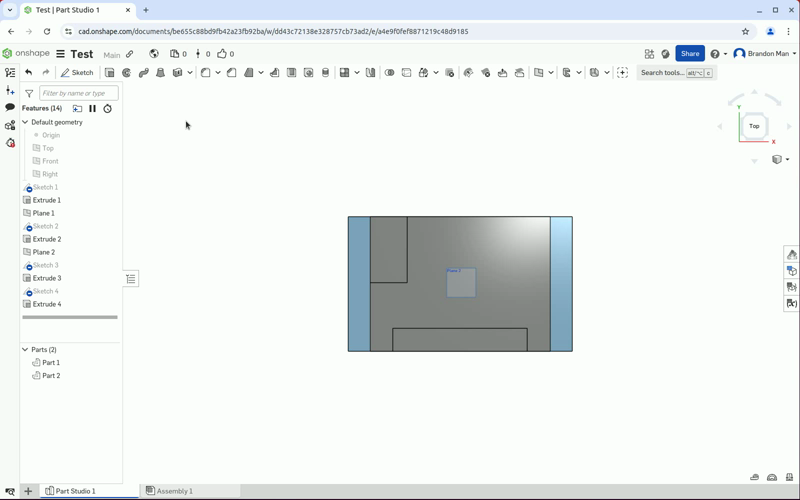
key(shift+h)
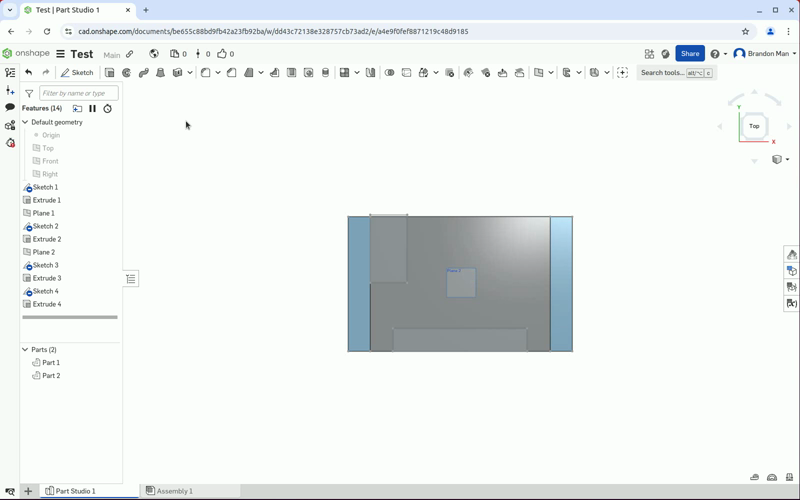
key(shift+7)
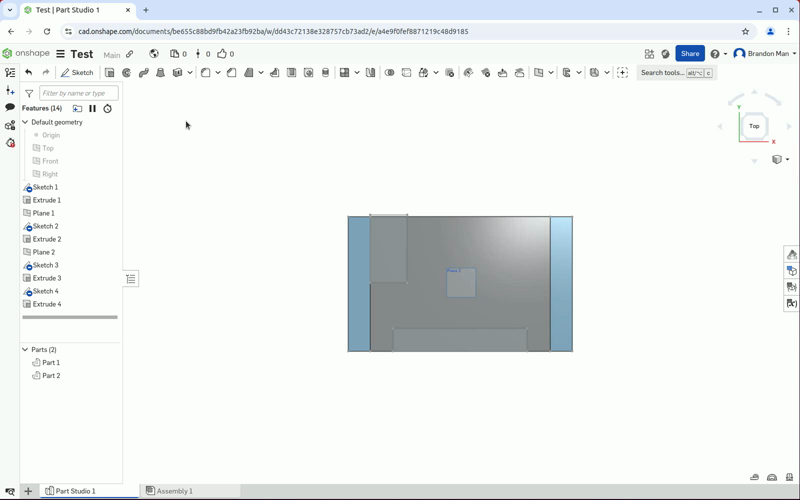
key(up, 3)
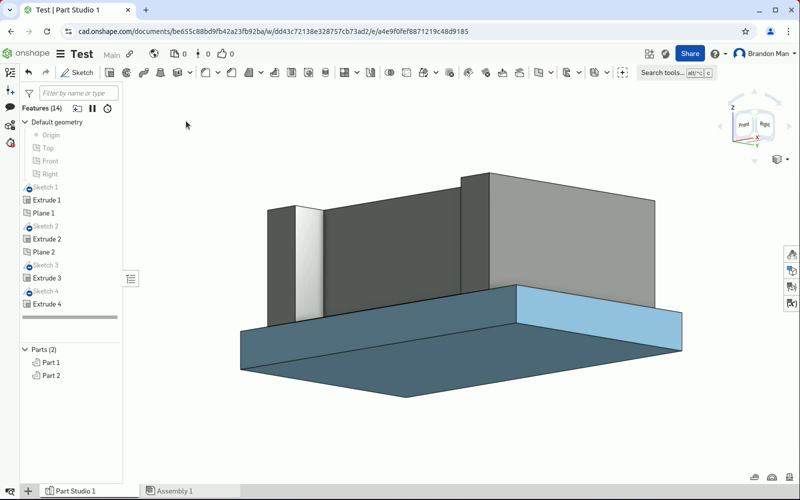
key(left, 3)
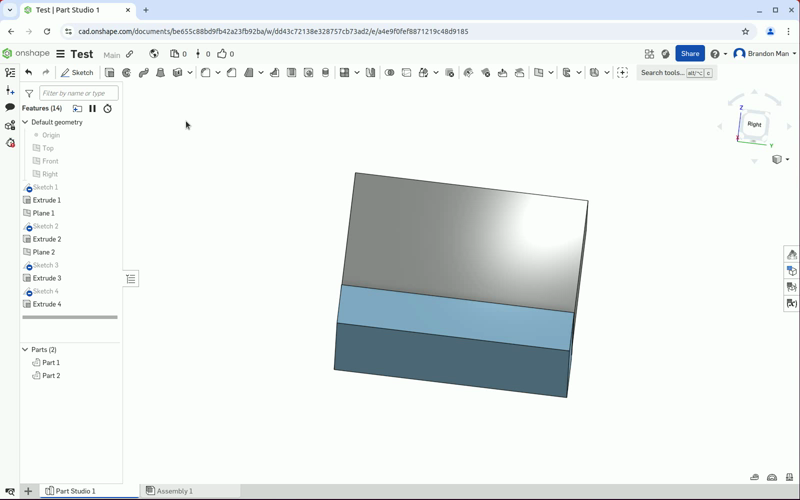
key(right, 3)
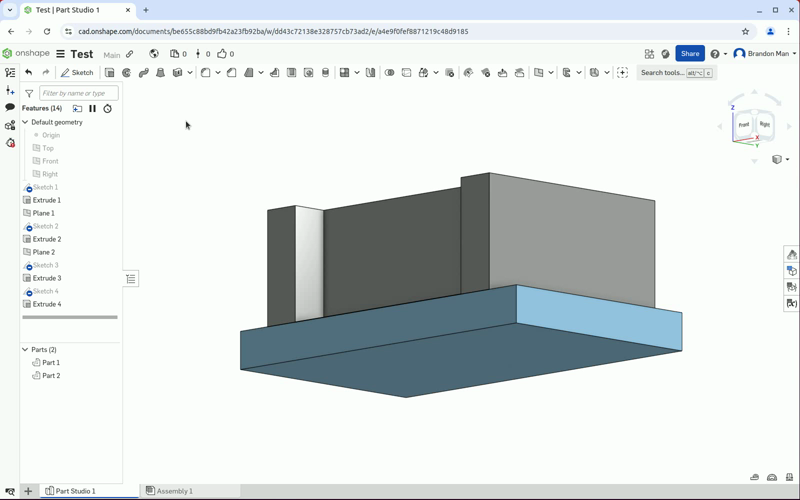
key(down, 3)
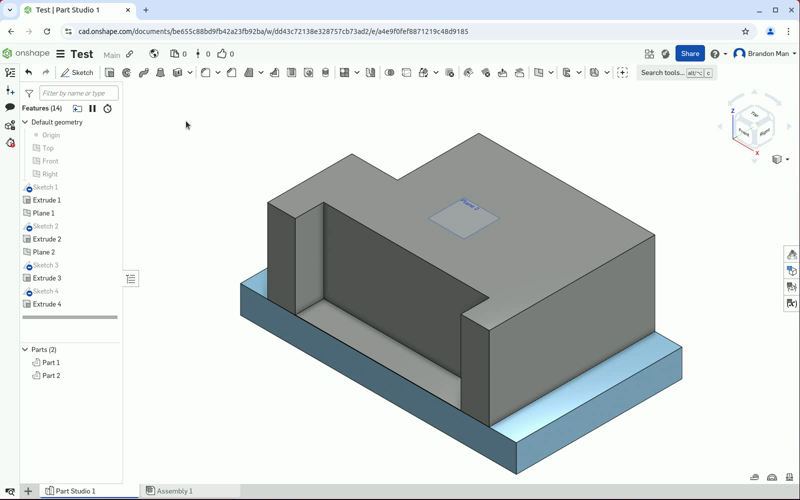
mouse_move(73, 189)
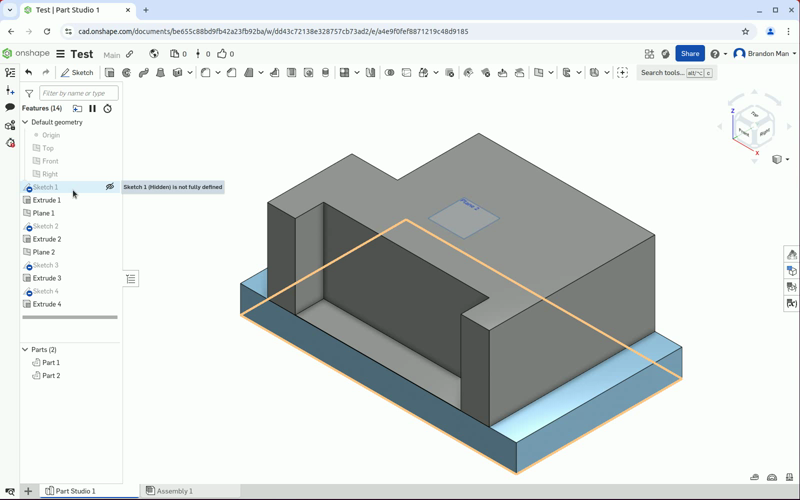
click(73, 189)